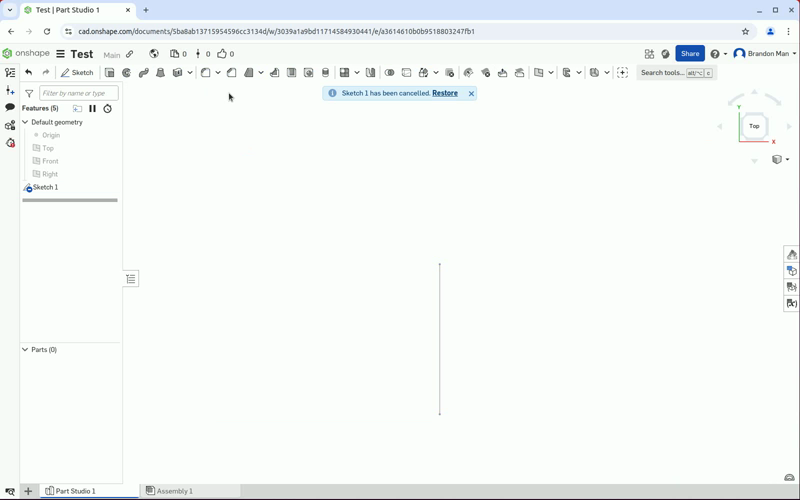
key(shift+h)
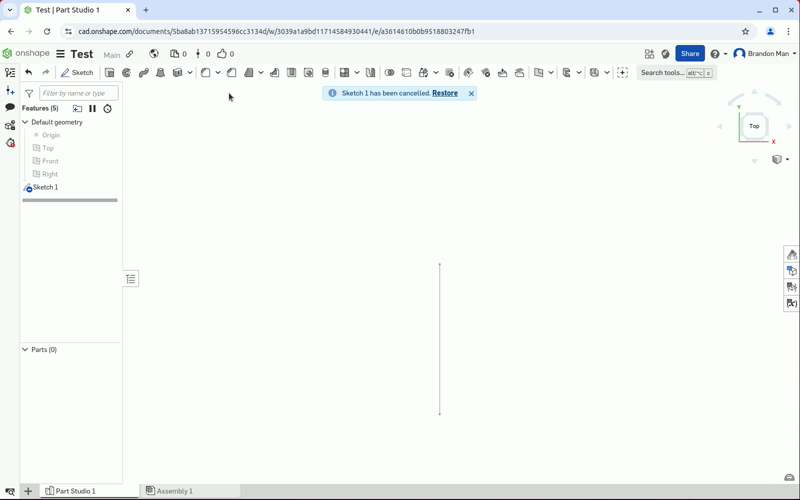
key(shift+s)
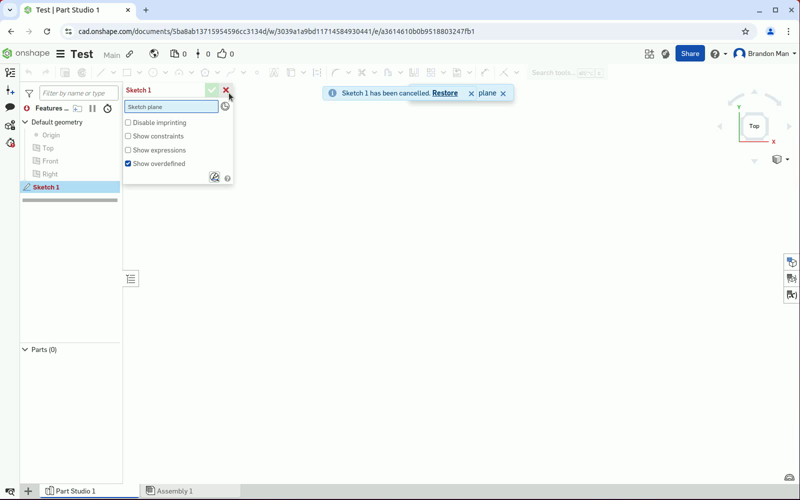
mouse_move(73, 150)
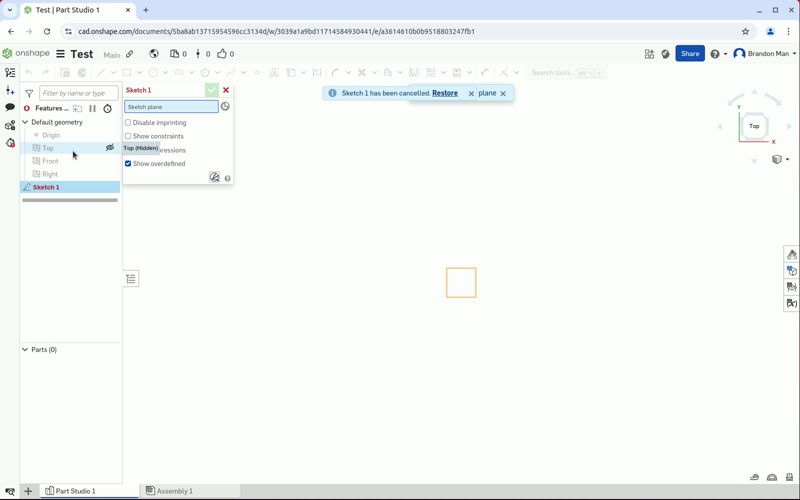
click(73, 150)
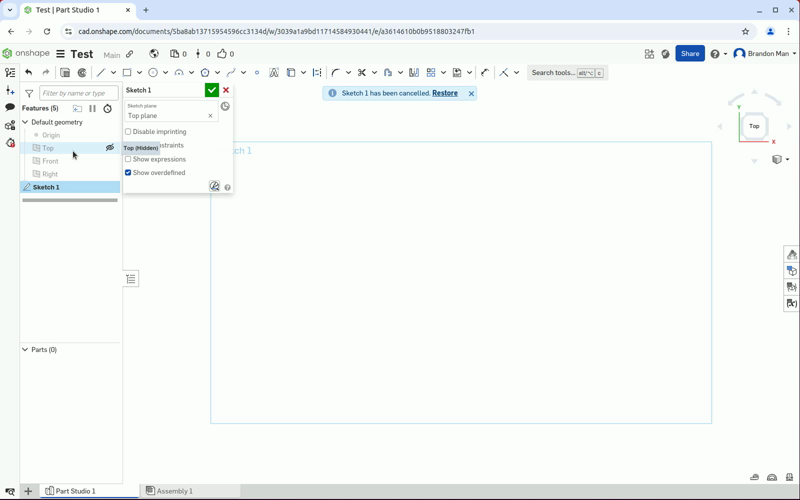
mouse_move(73, 352)
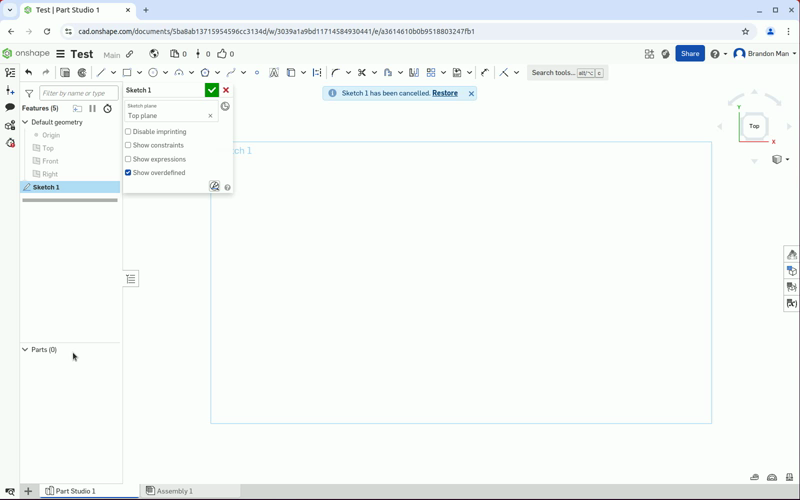
key(y)
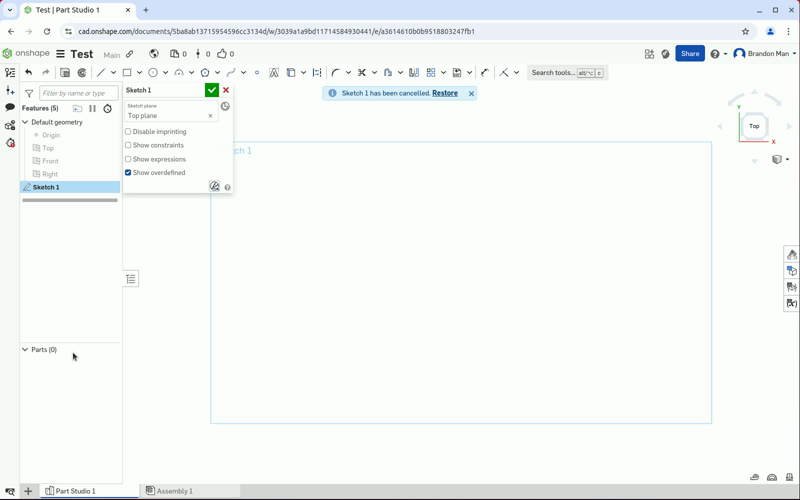
key(l)
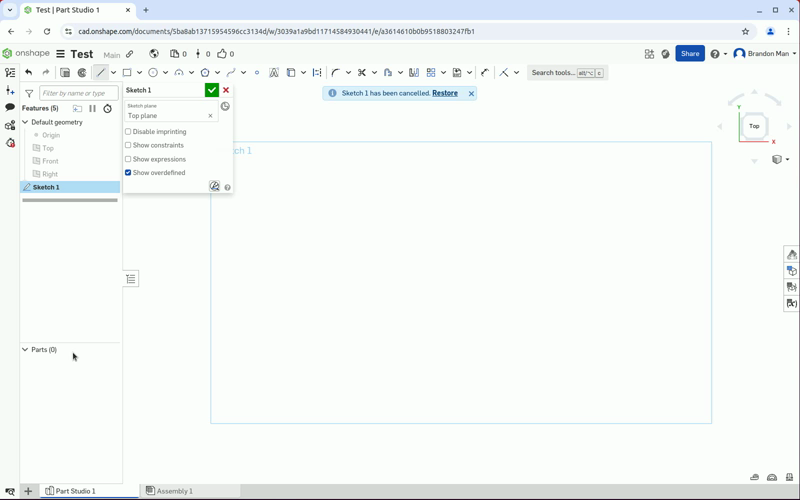
key_down(shift)
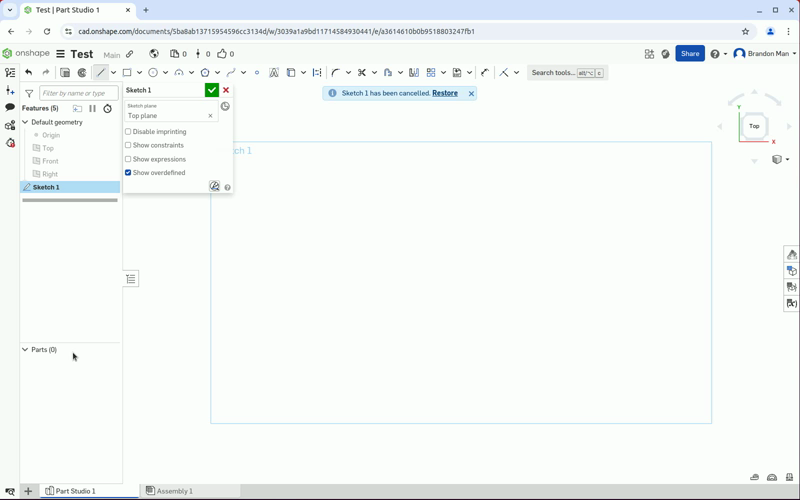
mouse_move(361, 287)
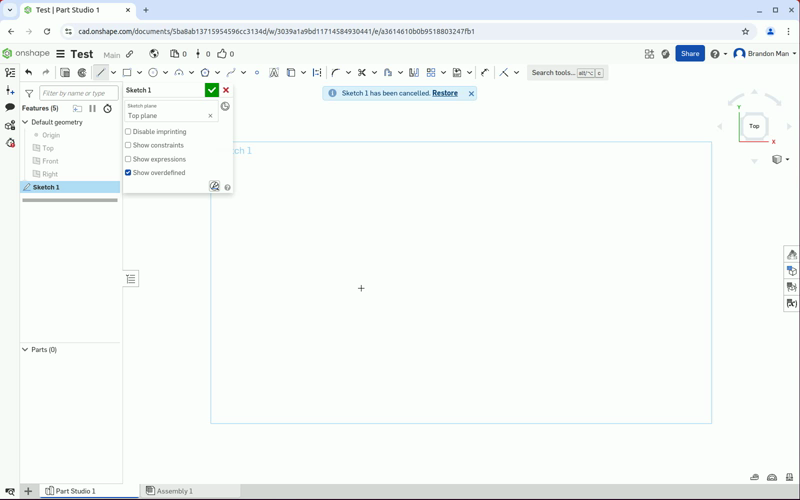
click(361, 287)
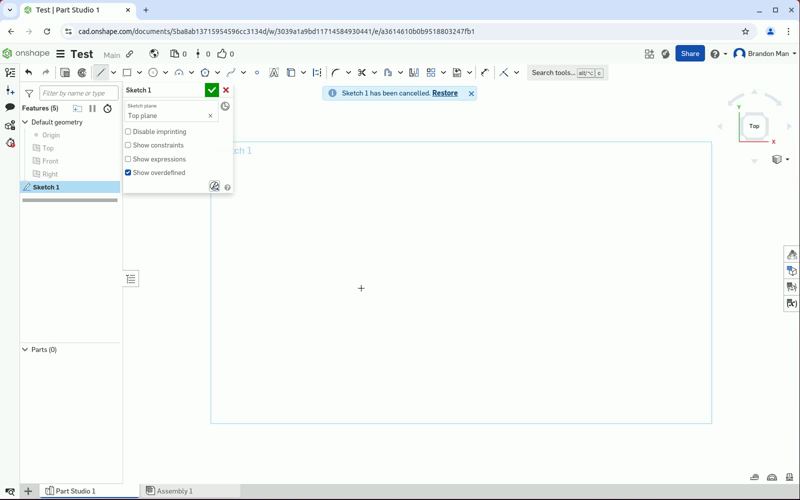
key_up(shift)
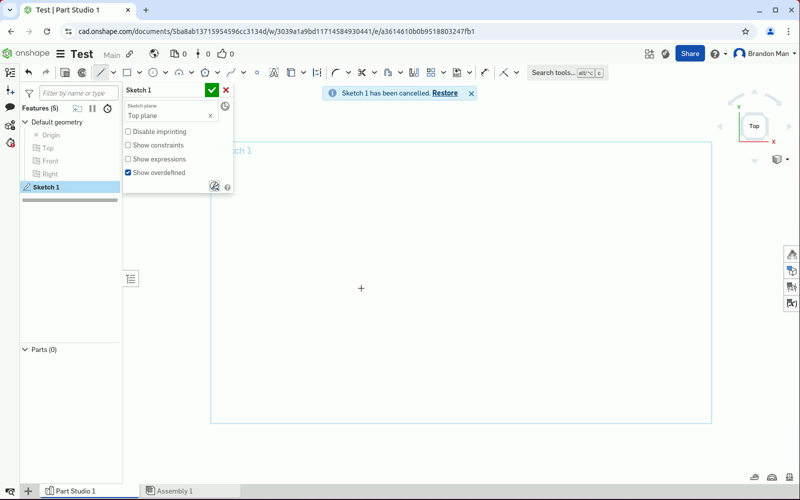
key_down(shift)
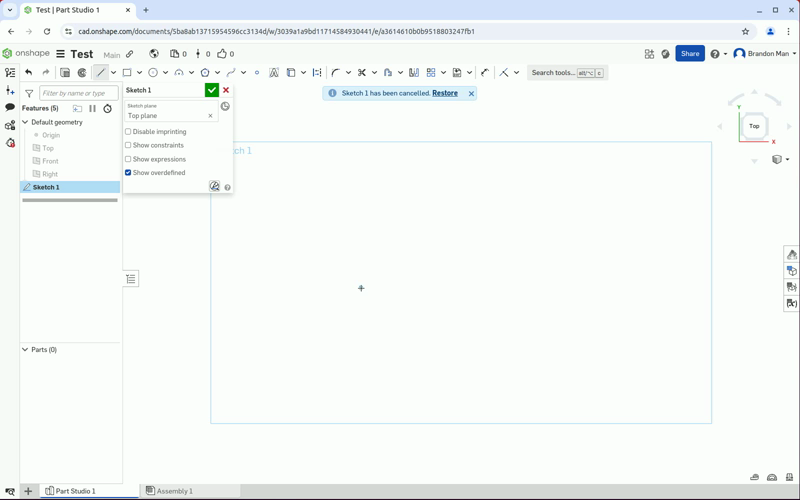
mouse_move(572, 287)
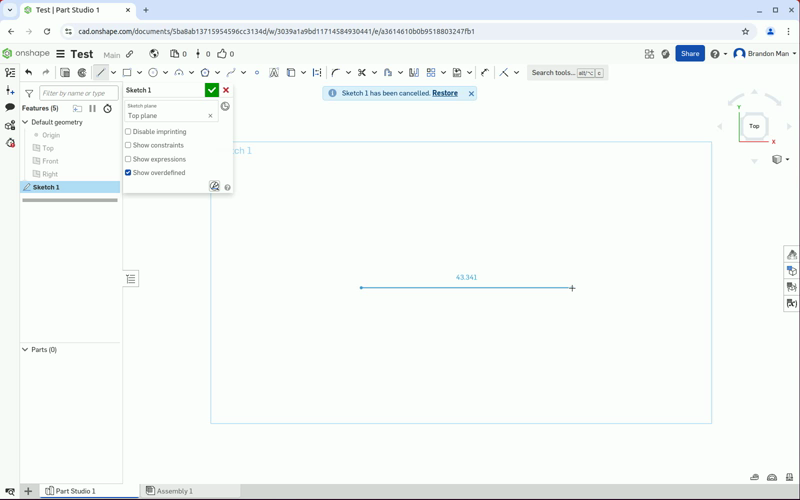
click(572, 287)
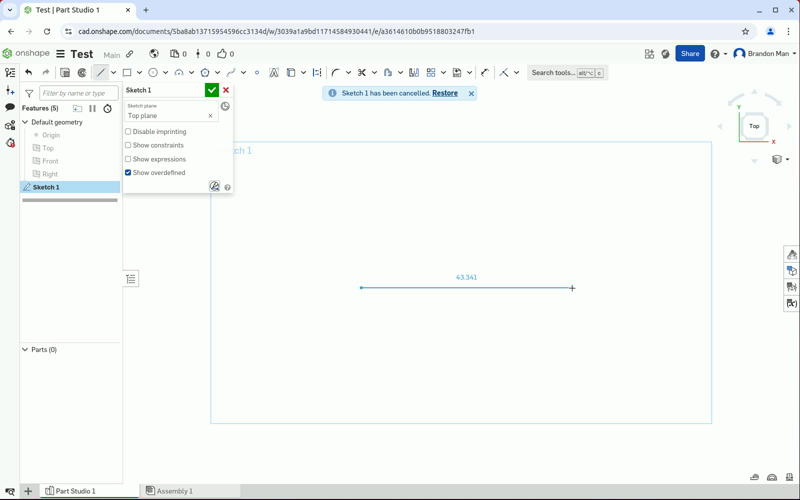
key_up(shift)
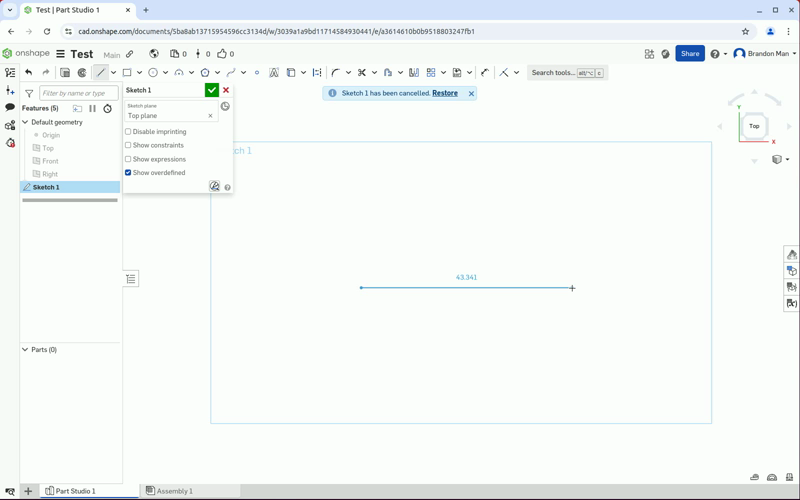
key_down(shift)
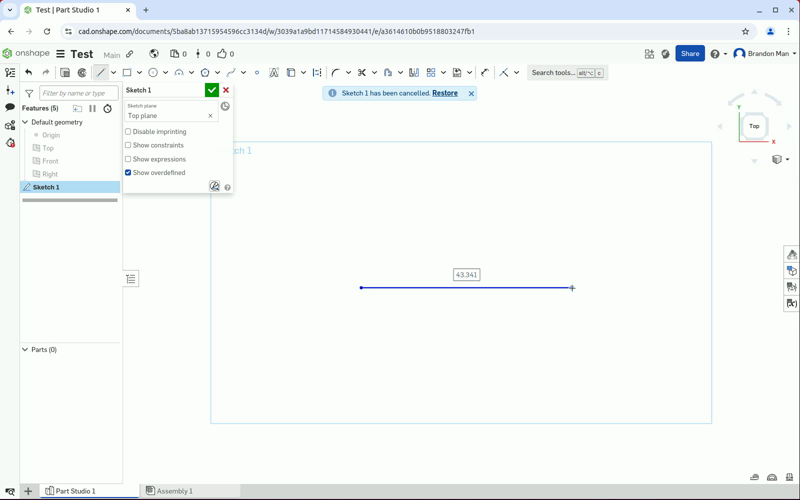
mouse_move(572, 171)
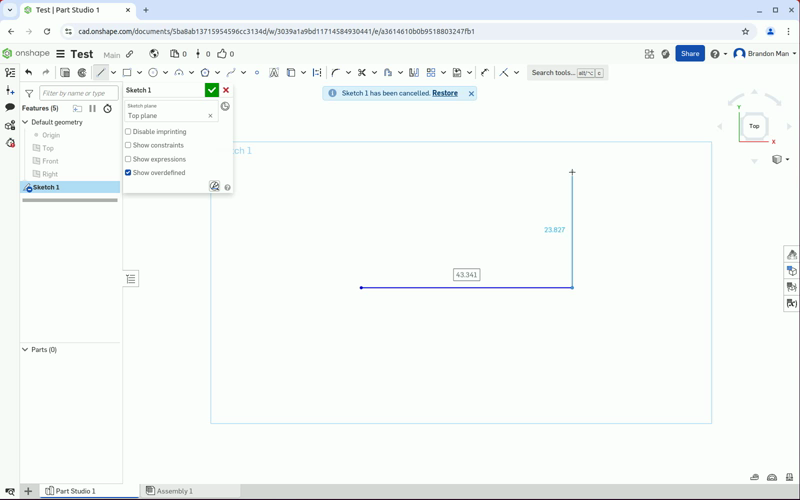
click(572, 171)
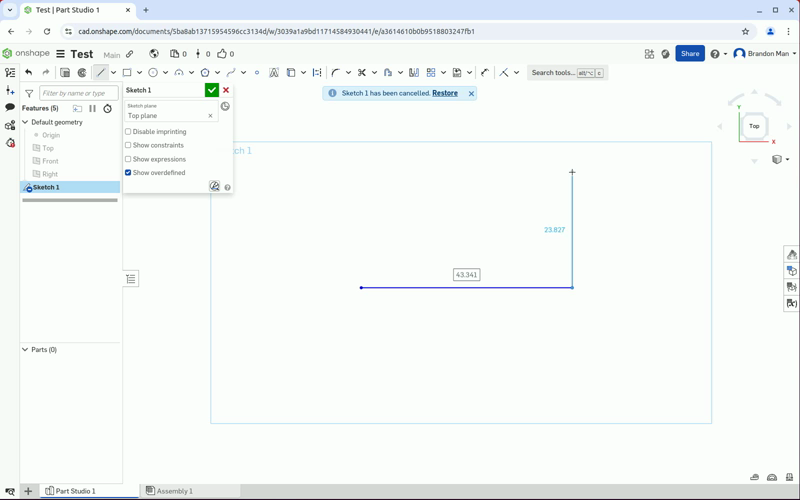
key_up(shift)
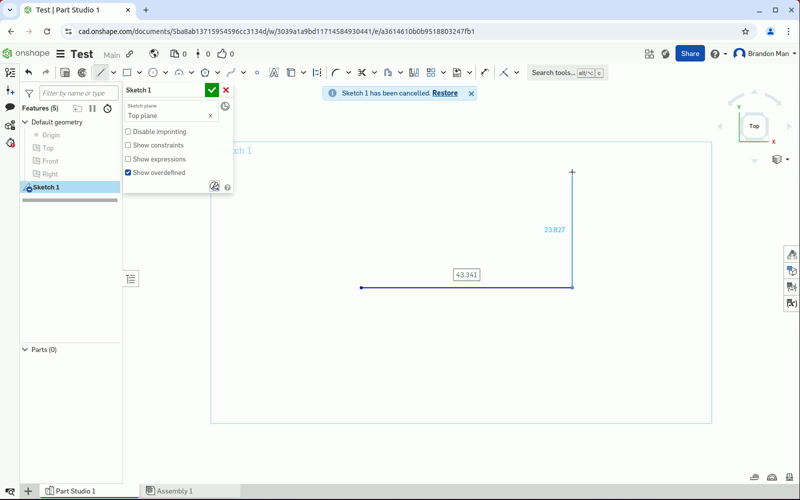
key_down(shift)
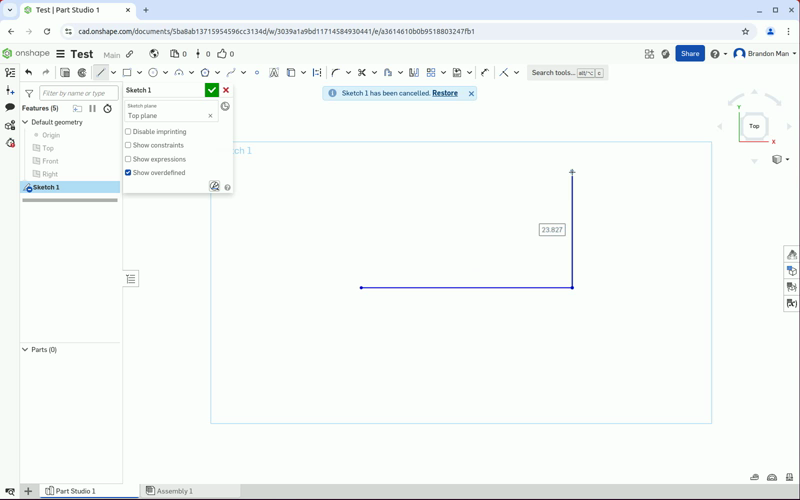
mouse_move(361, 171)
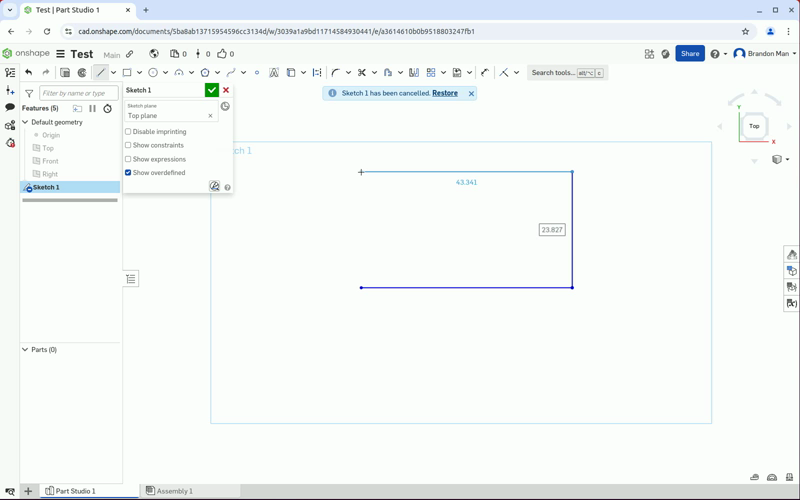
click(361, 171)
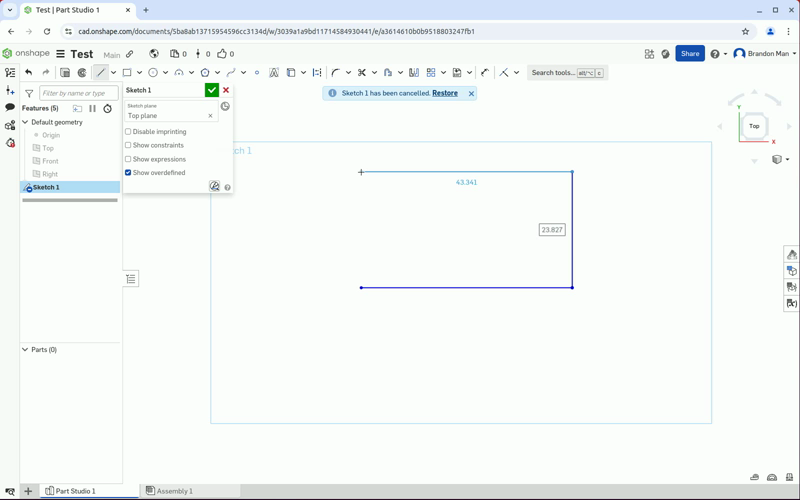
key_up(shift)
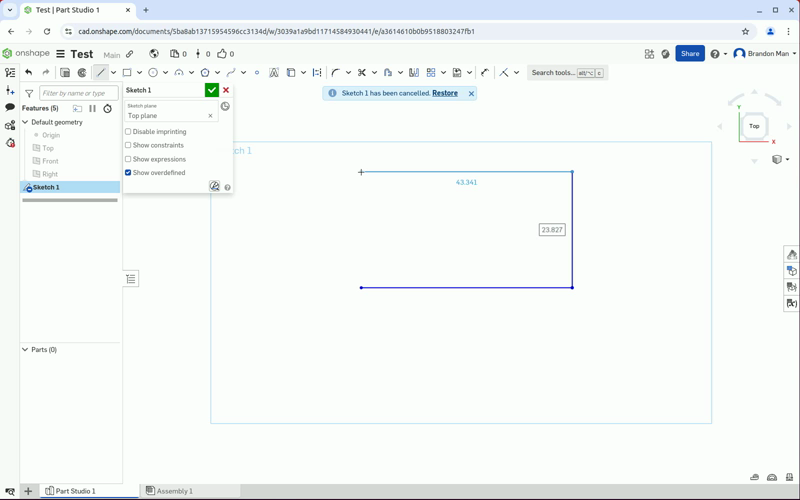
key_down(shift)
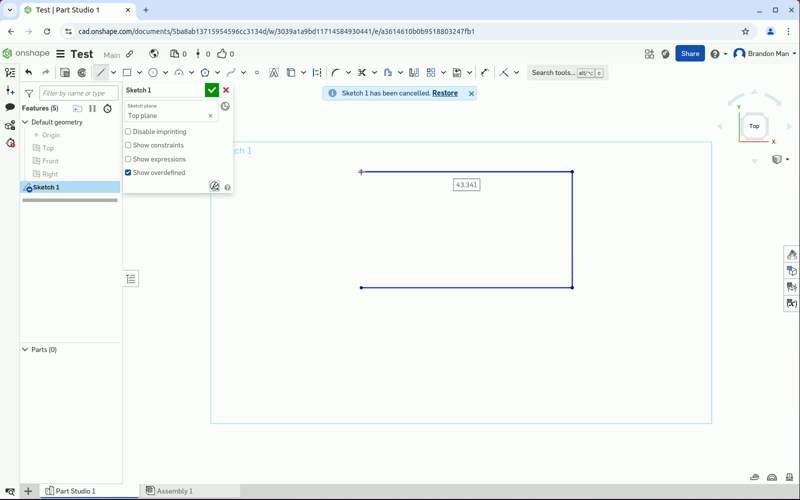
mouse_move(361, 287)
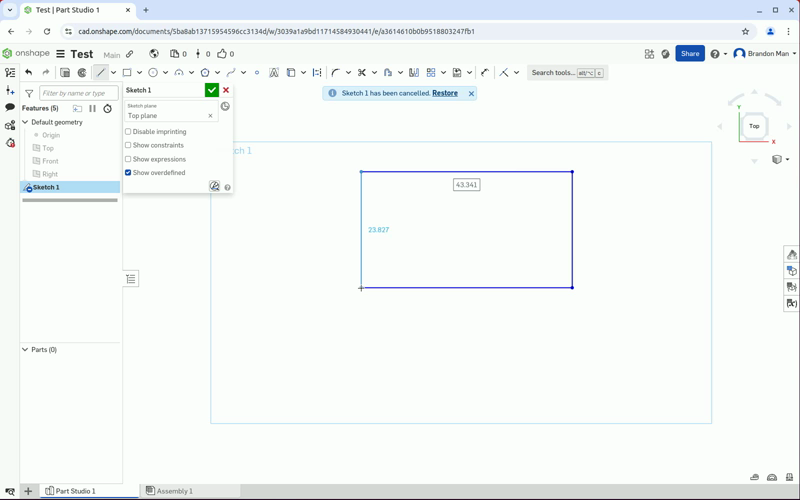
key_up(shift)
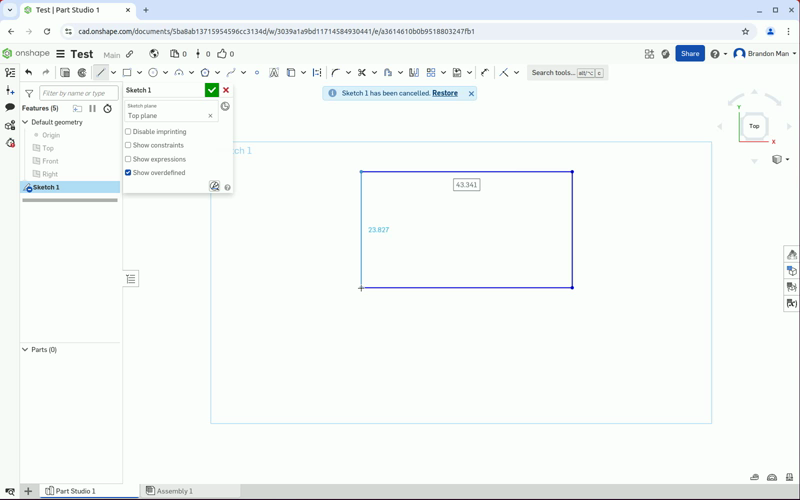
click(361, 287)
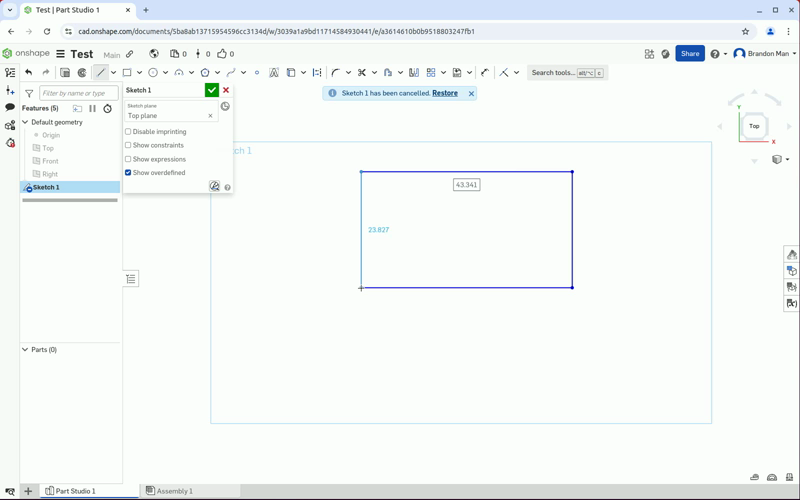
key(esc)
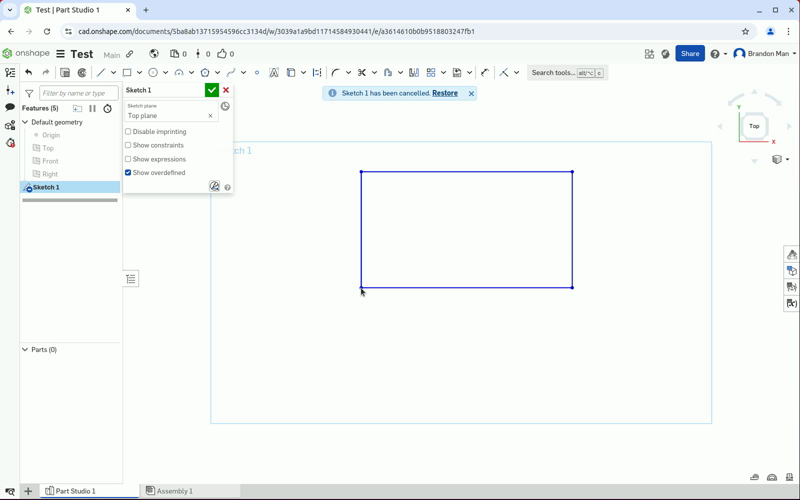
mouse_move(544, 232)
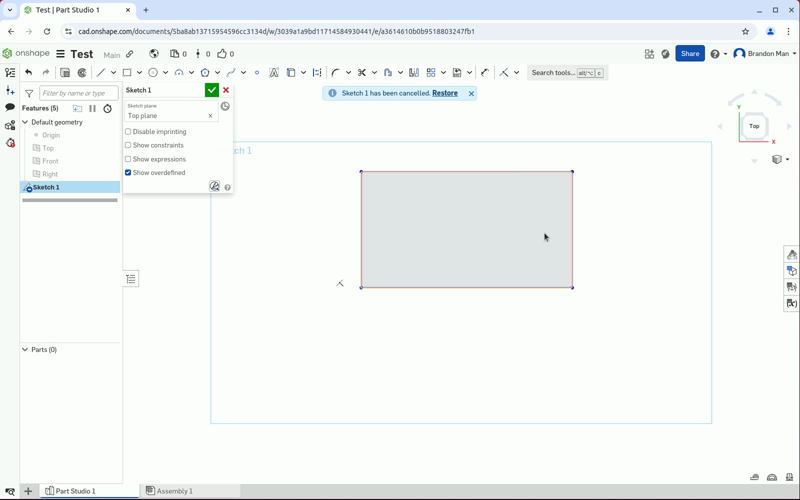
click(544, 232)
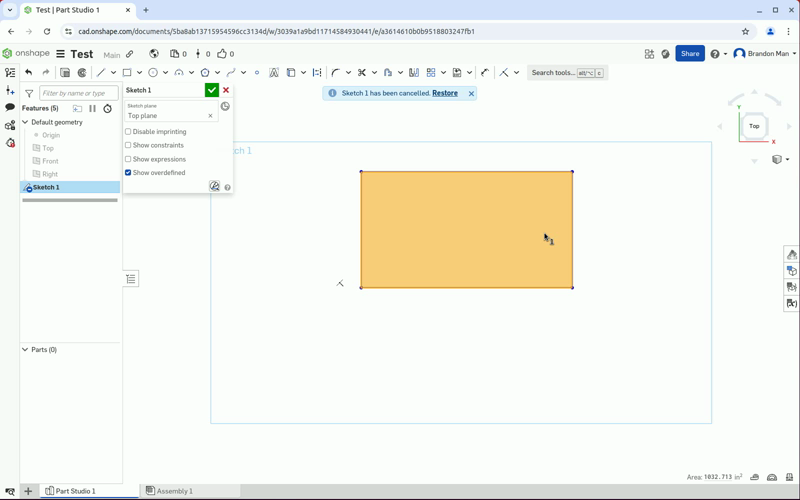
mouse_move(73, 352)
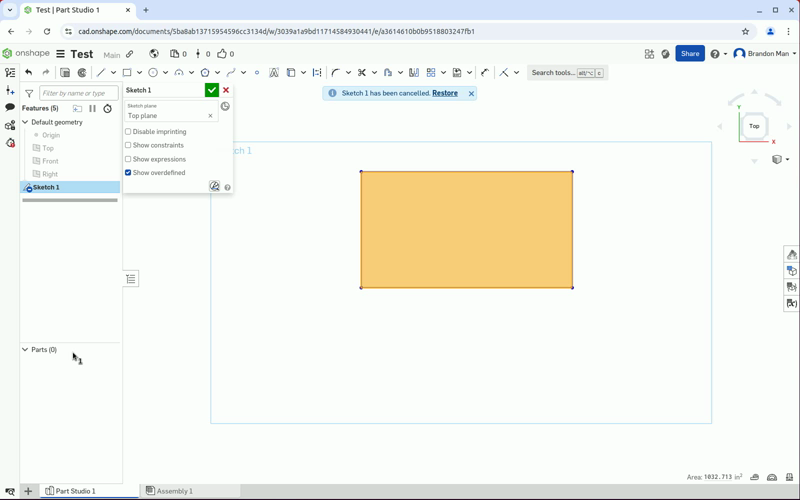
key(shift+y)
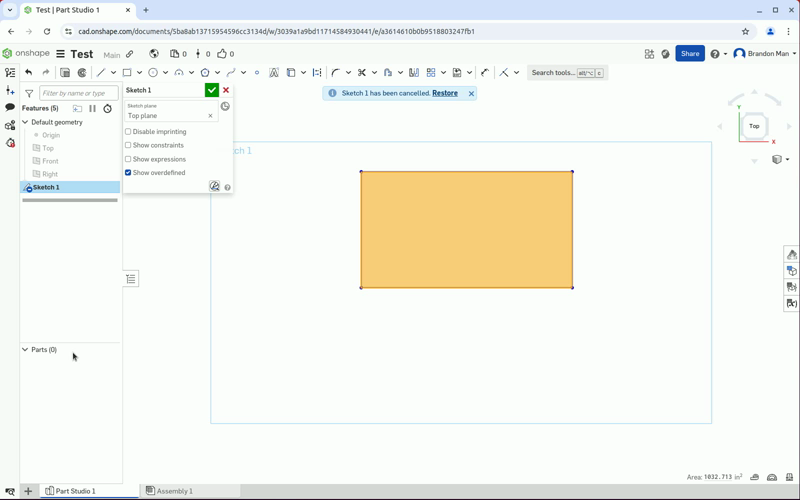
key(shift+e)
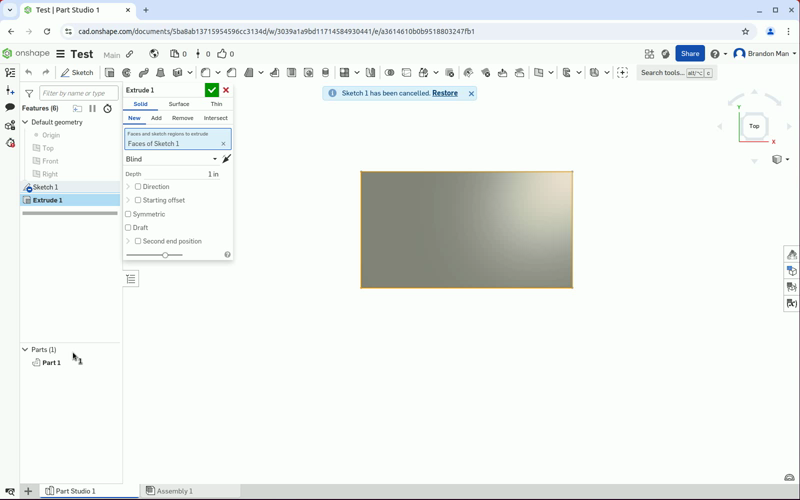
mouse_move(143, 106)
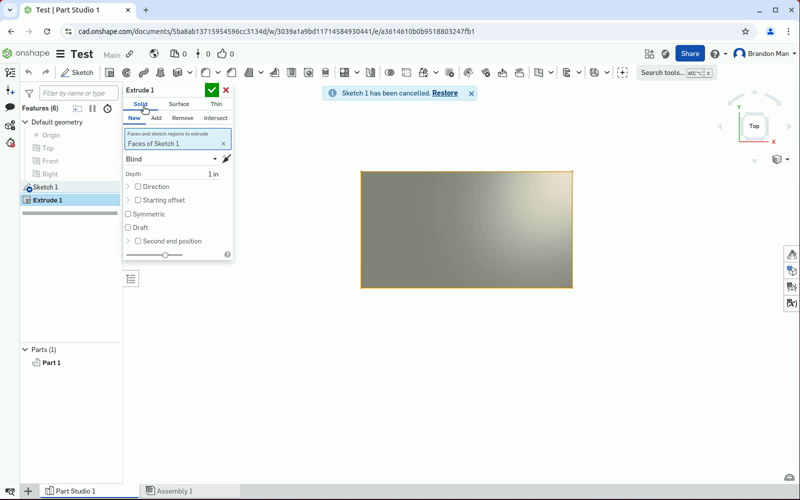
click(143, 106)
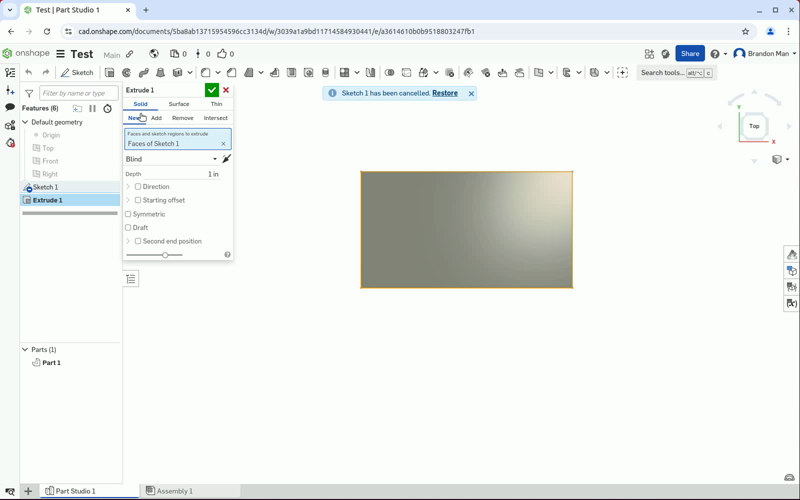
mouse_move(137, 120)
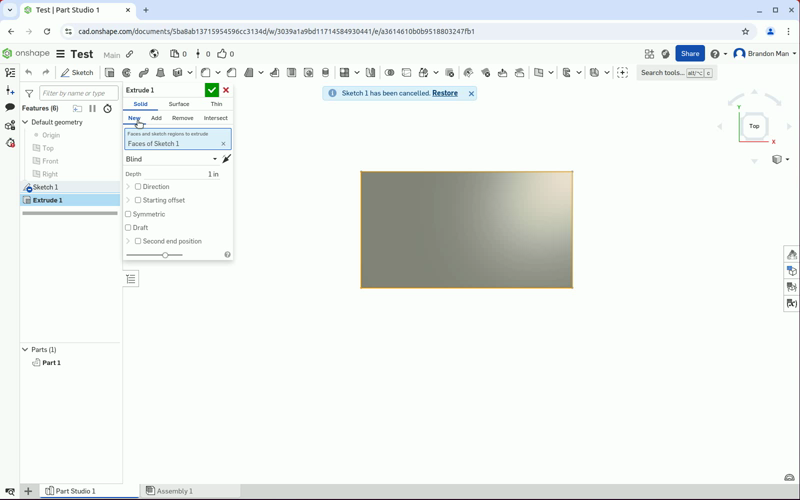
click(137, 120)
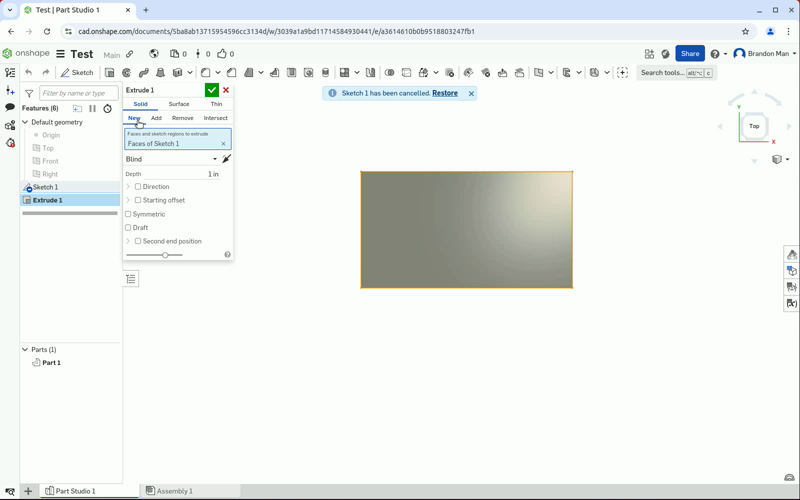
key(tab, 4)
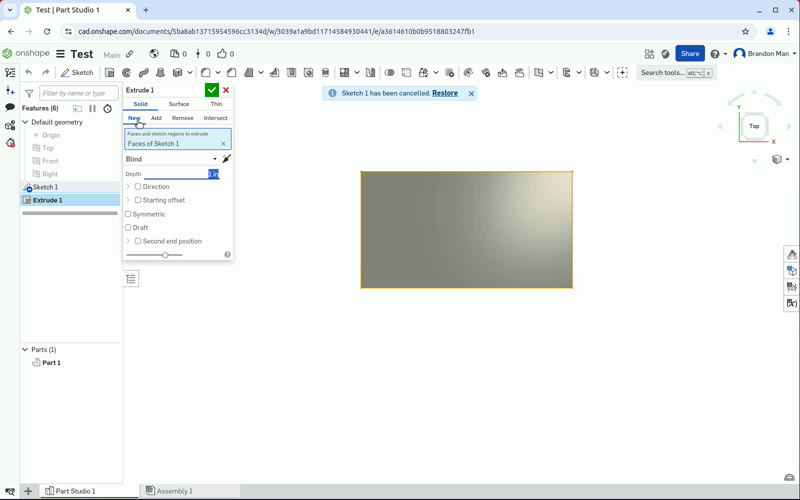
text(1.685)
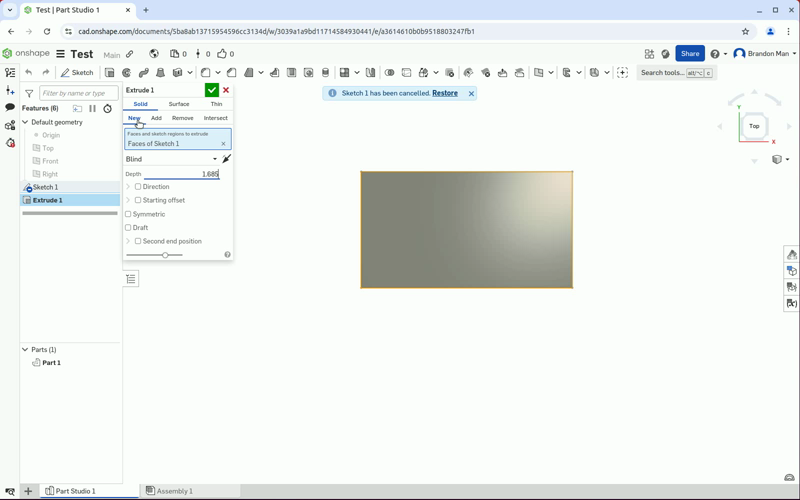
key(enter)
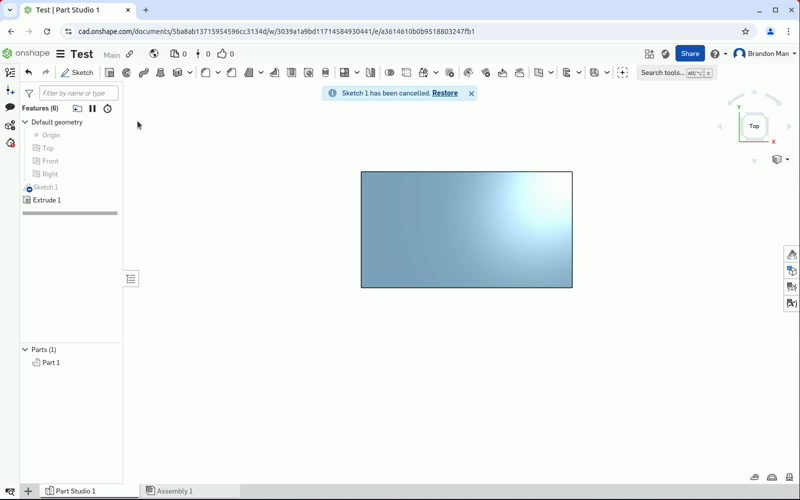
key(shift+h)
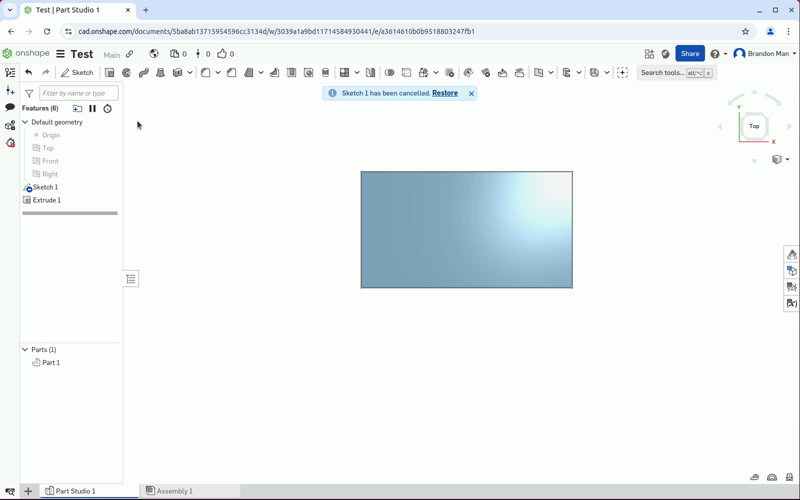
key(shift+h)
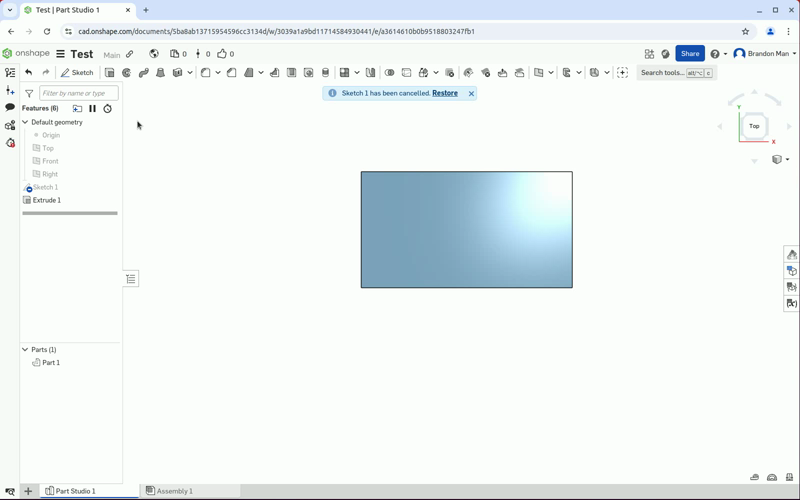
mouse_move(73, 189)
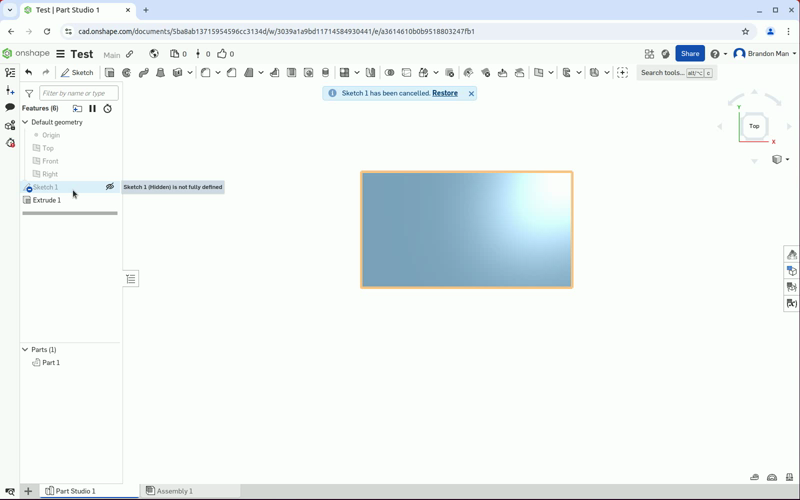
click(73, 189)
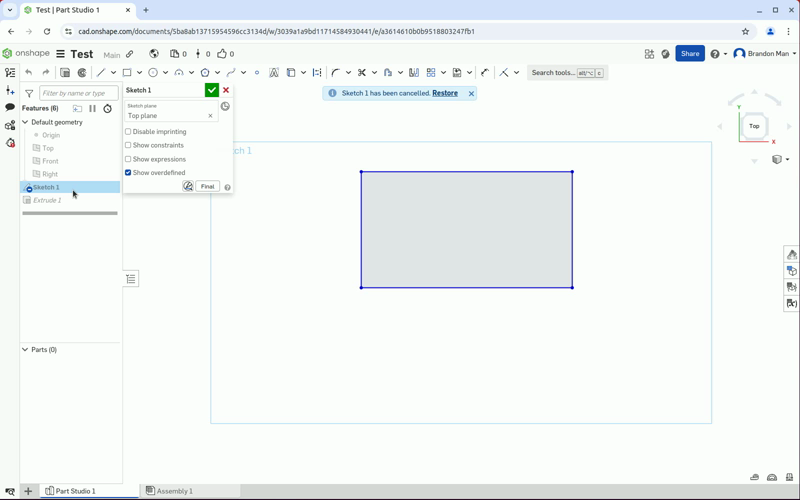
mouse_move(229, 92)
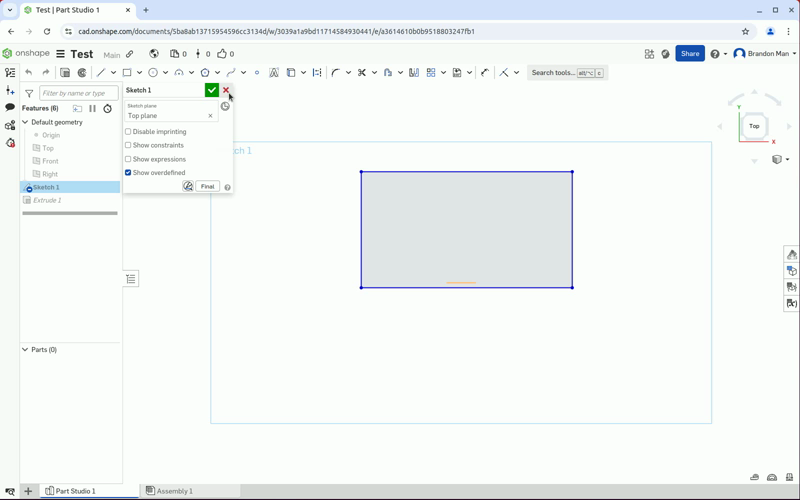
click(229, 92)
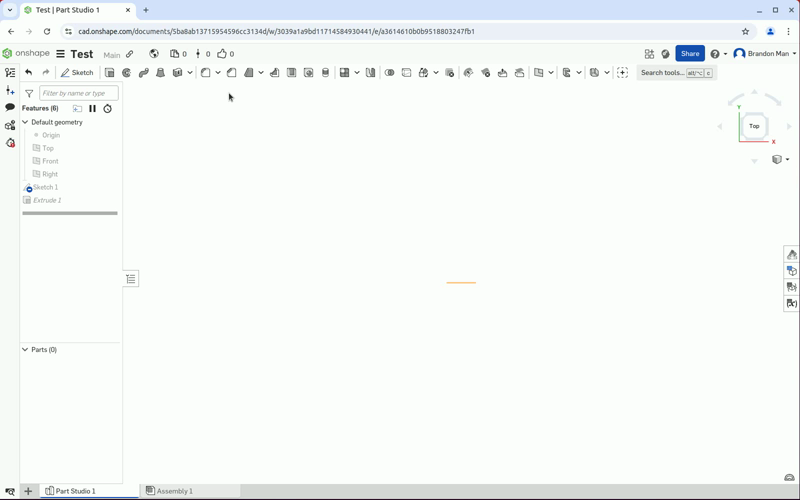
mouse_move(73, 352)
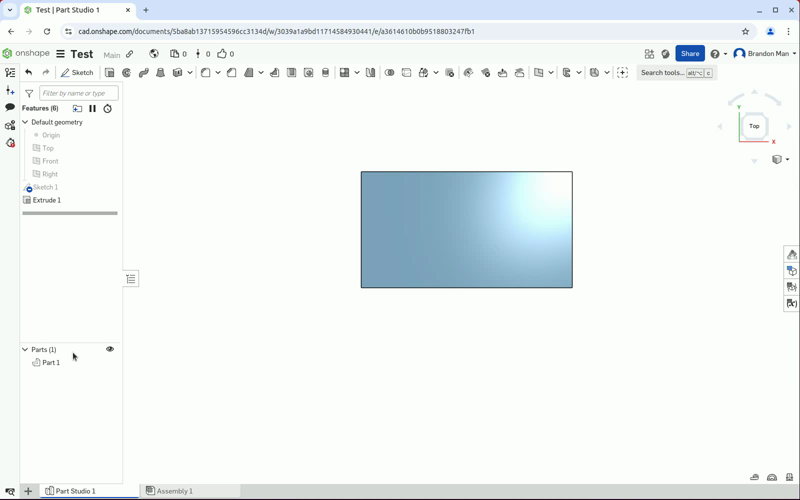
key(y)
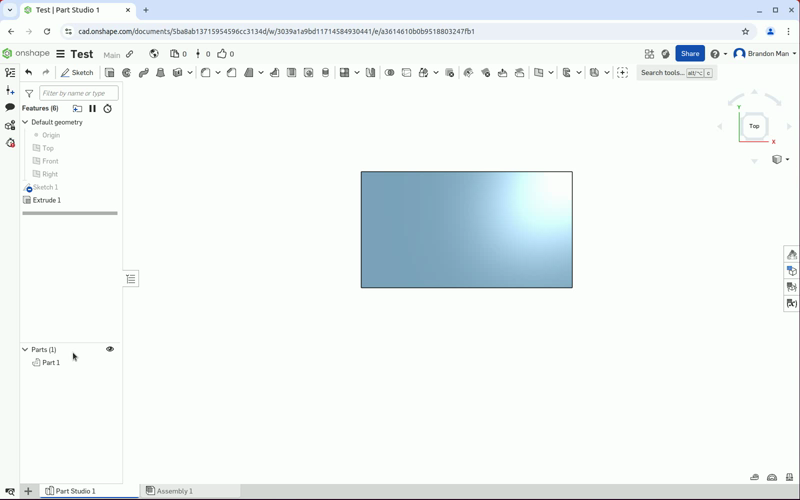
key(shift+p)
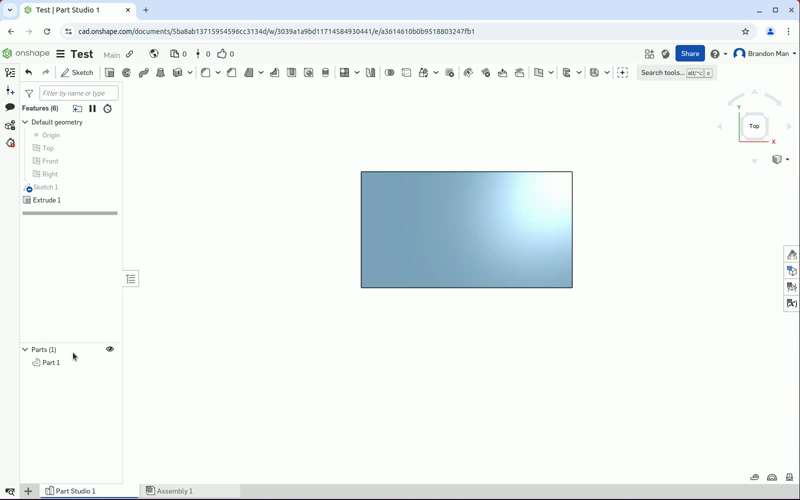
key(space)
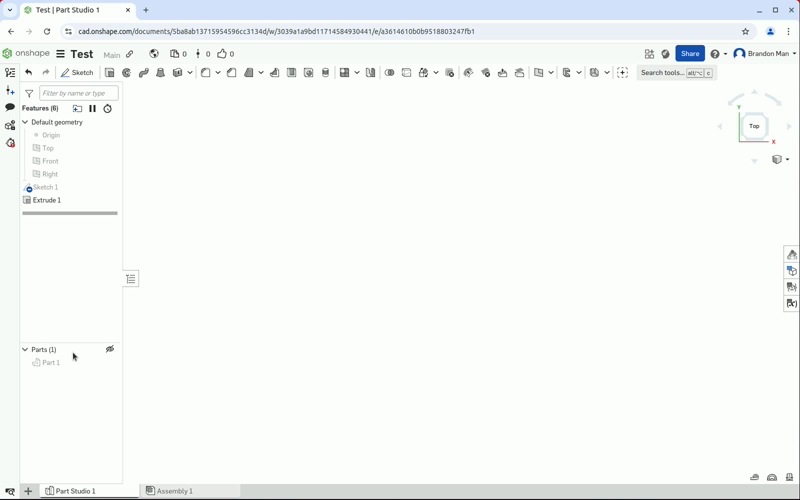
key_down(shift)
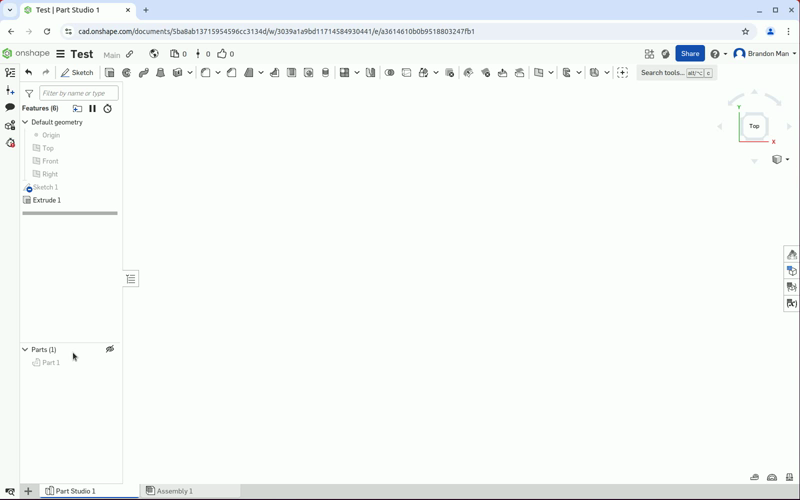
key(up)
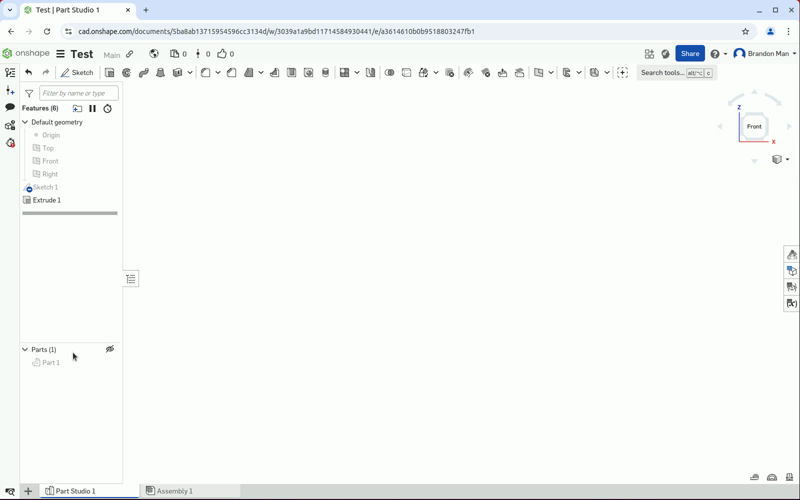
key_up(shift)
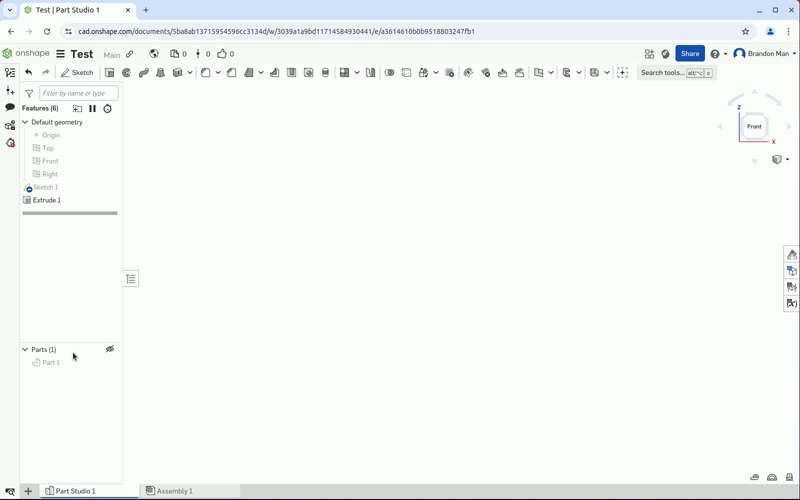
mouse_move(73, 352)
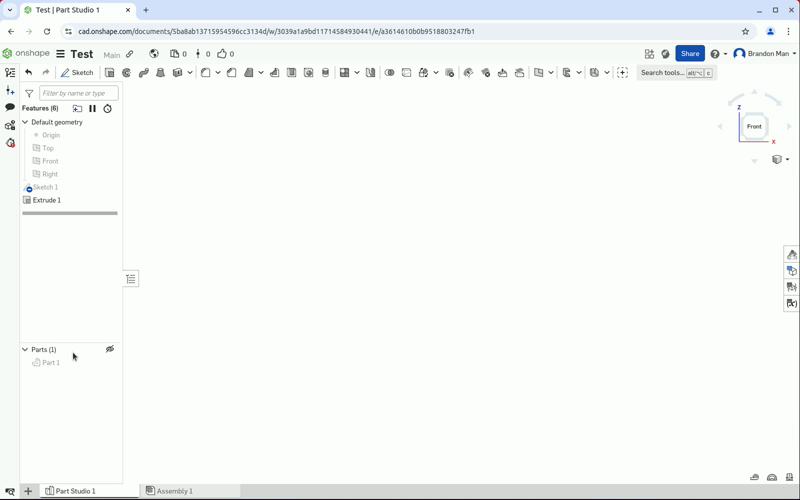
key(shift+y)
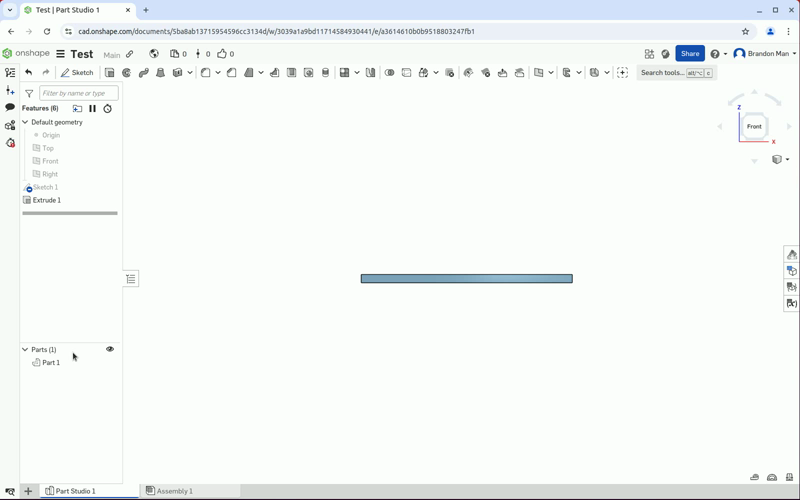
mouse_move(541, 75)
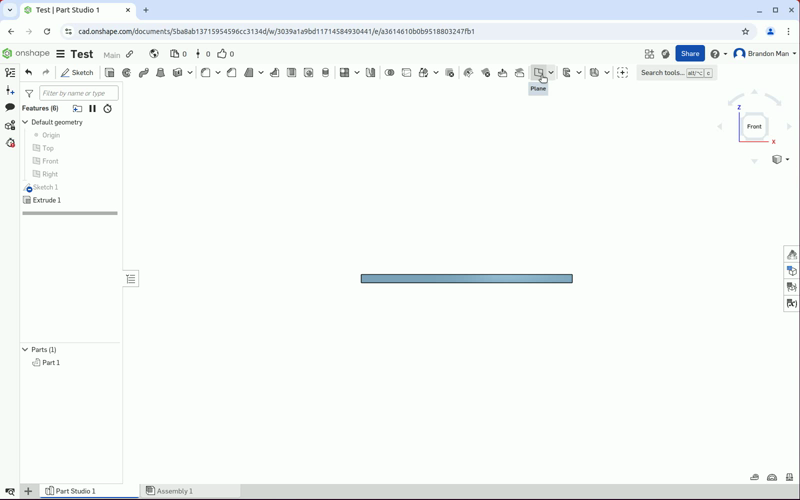
click(541, 75)
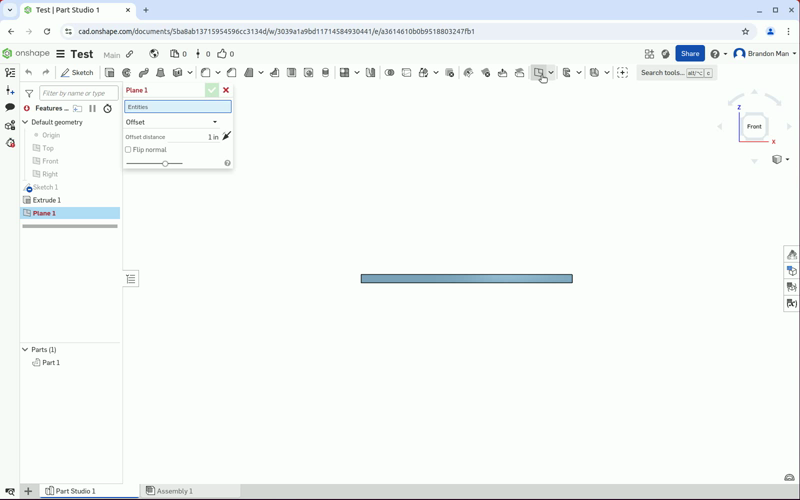
mouse_move(73, 163)
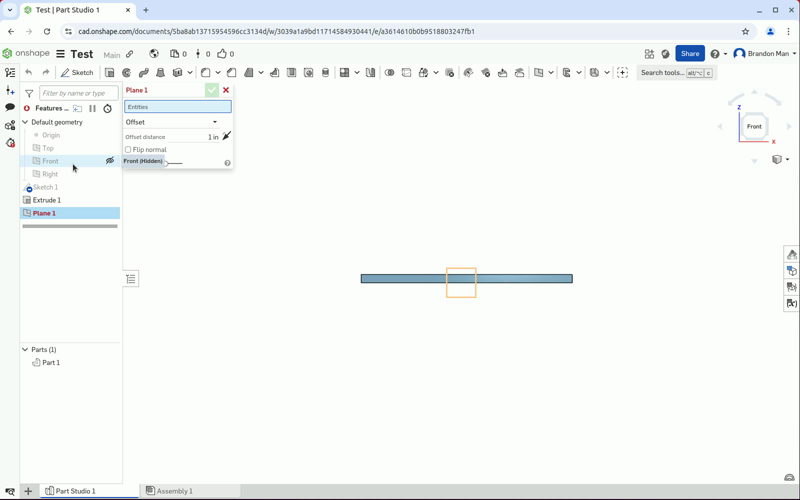
click(73, 163)
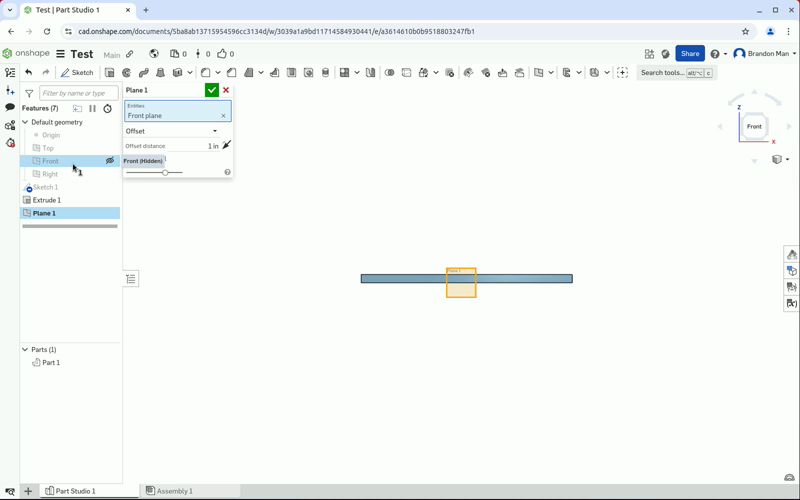
key(tab, 2)
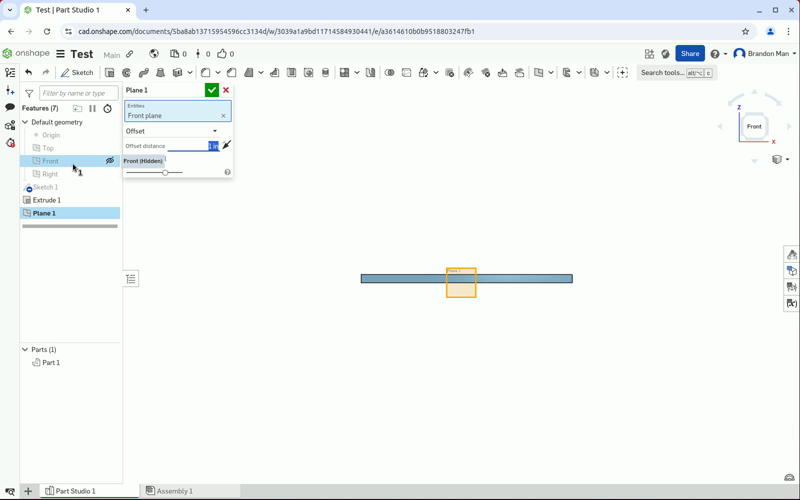
text(0.955)
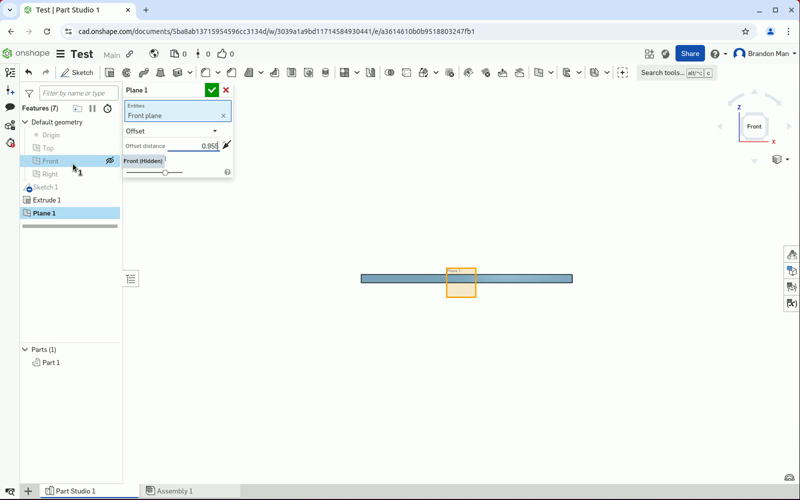
key(enter, 2)
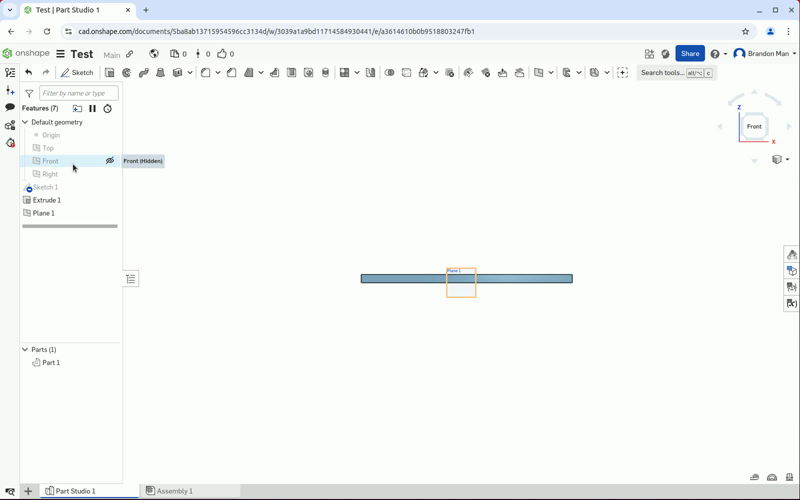
key(shift+s)
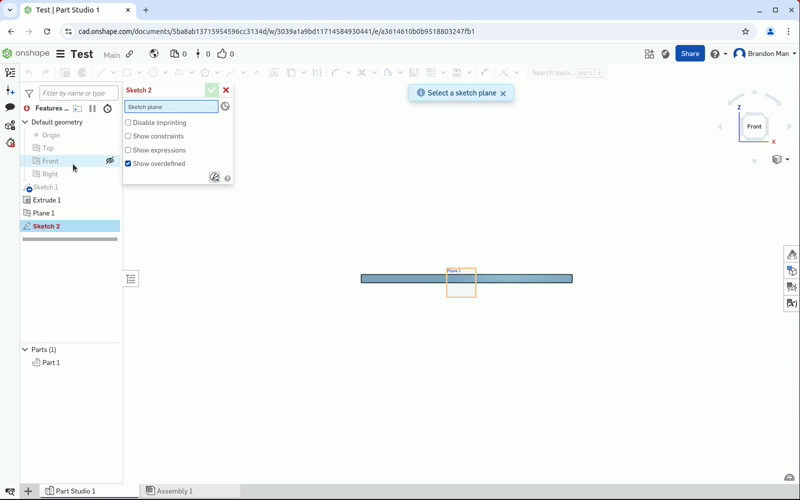
mouse_move(73, 215)
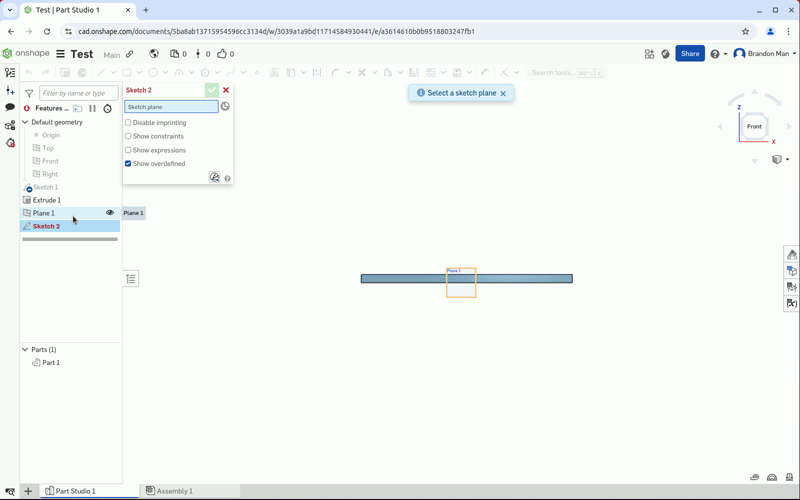
click(73, 215)
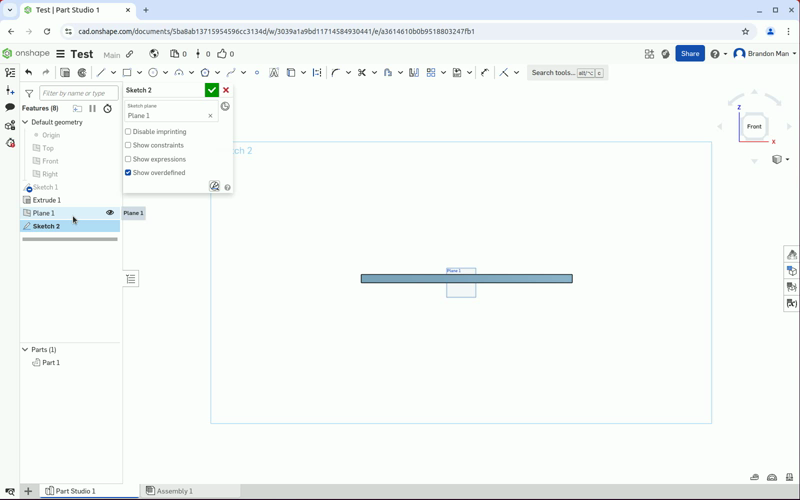
mouse_move(73, 352)
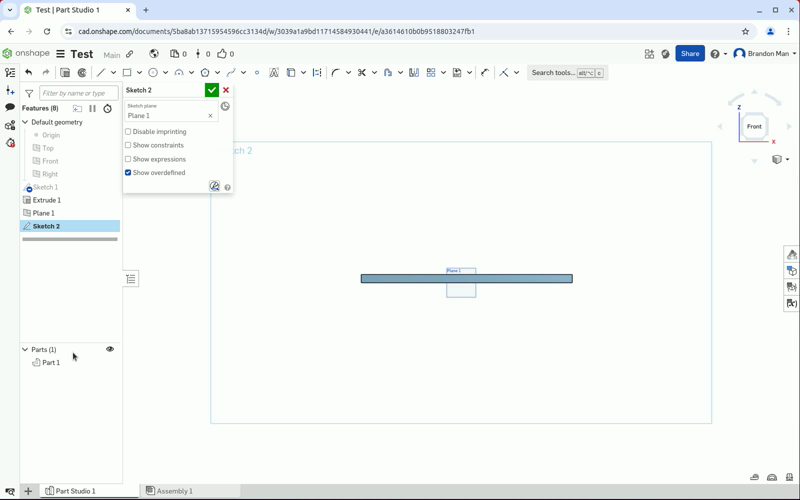
key(y)
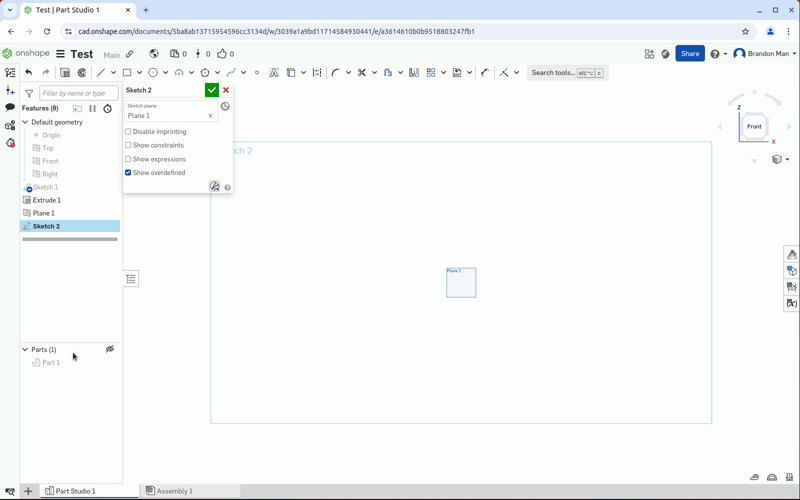
key(l)
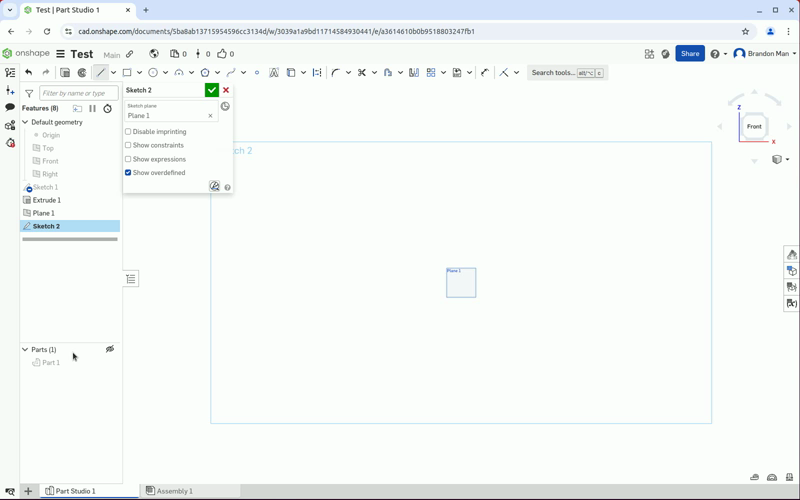
key_down(shift)
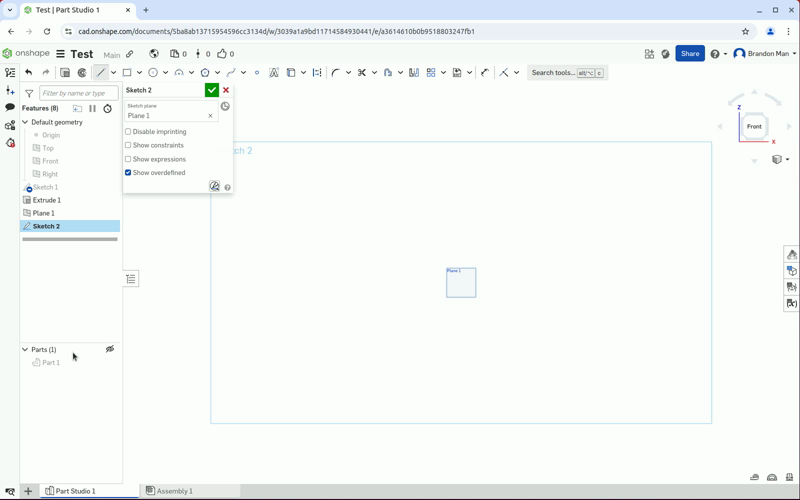
mouse_move(487, 282)
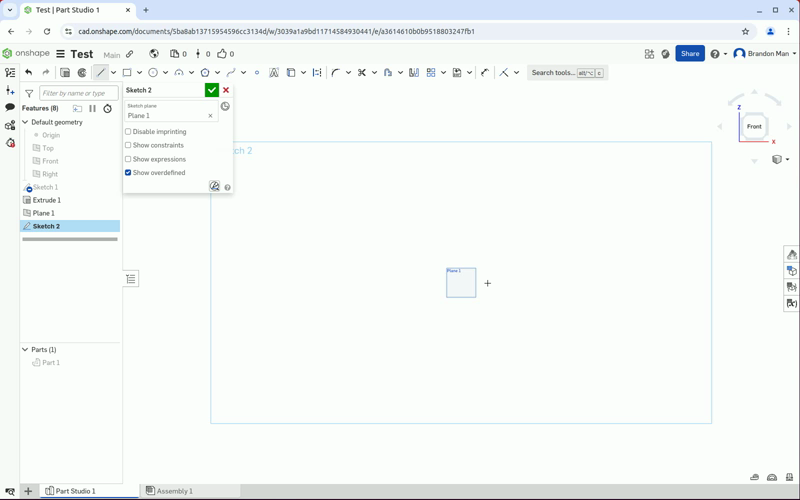
click(487, 282)
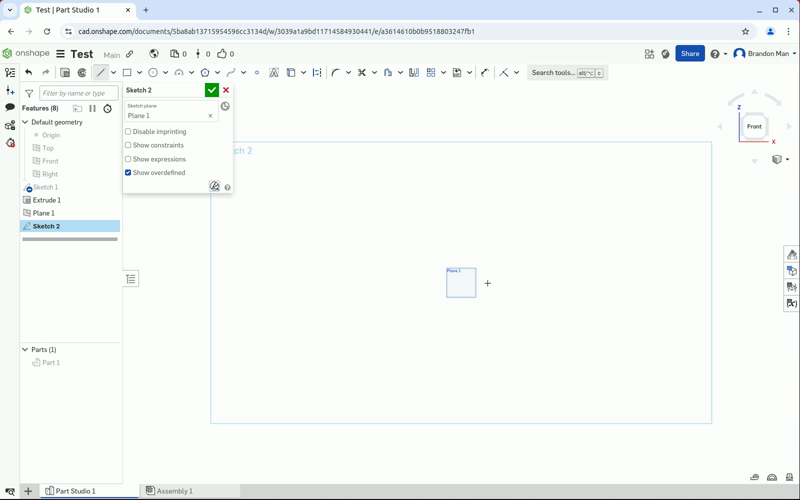
key_up(shift)
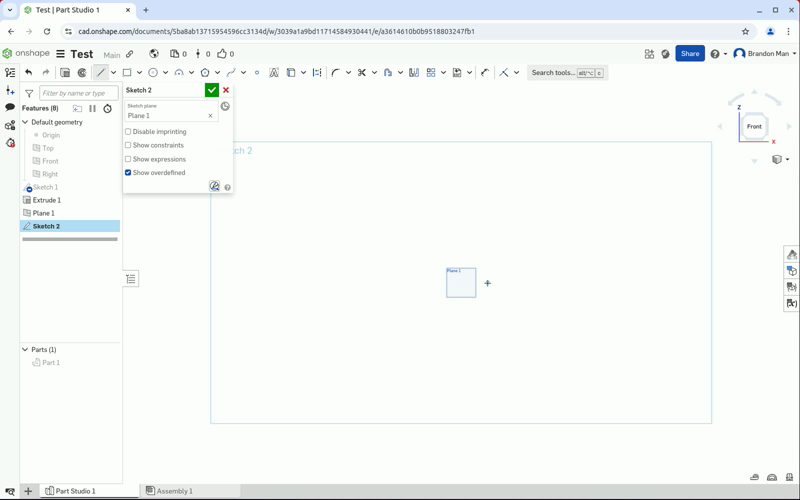
key_down(shift)
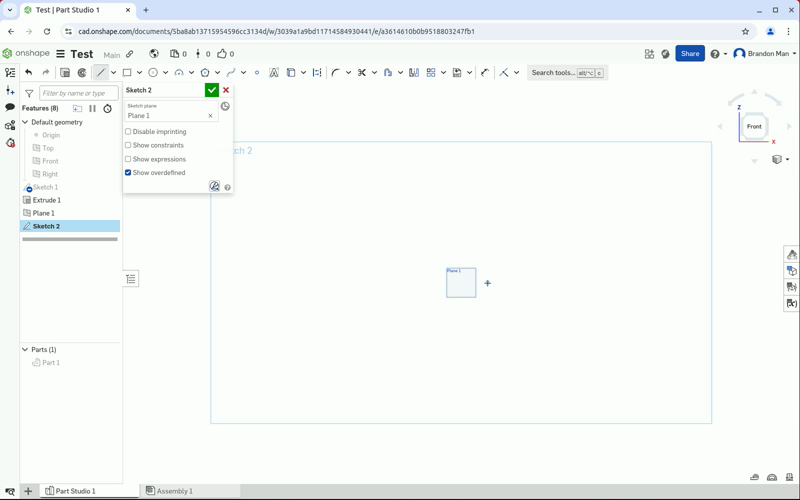
mouse_move(517, 282)
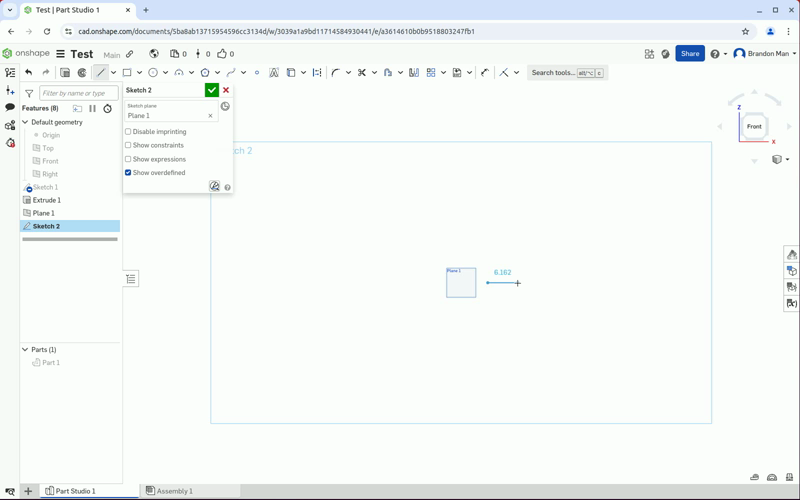
mouse_move(520, 282)
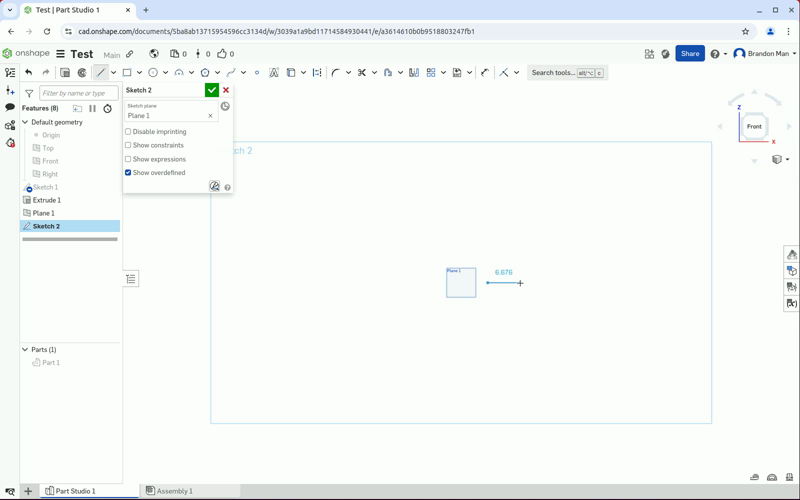
click(520, 282)
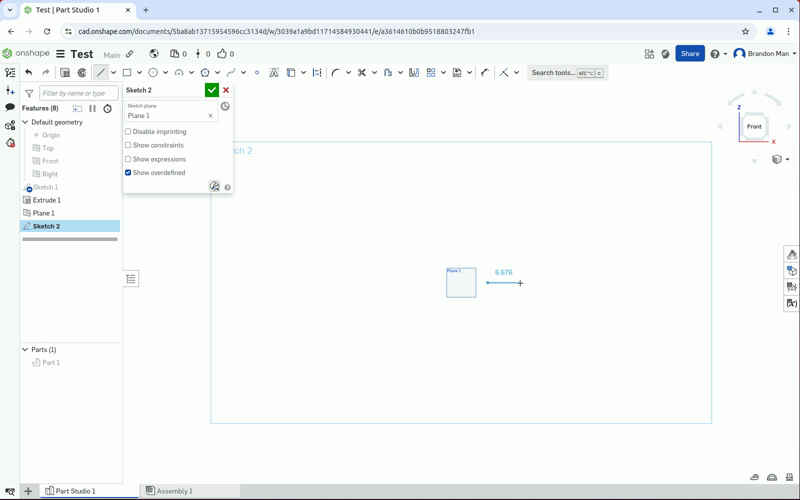
key_up(shift)
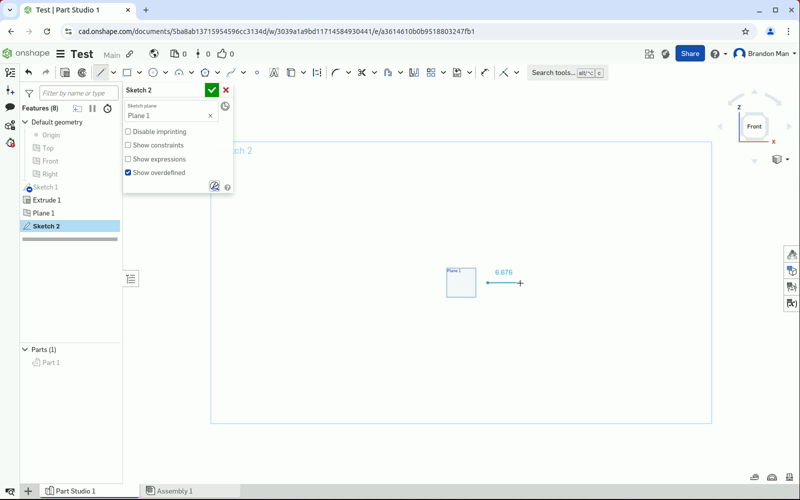
key_down(shift)
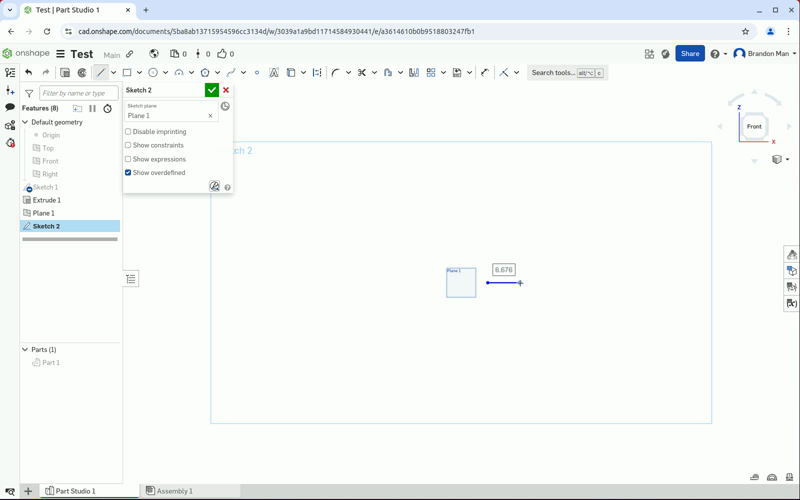
mouse_move(550, 282)
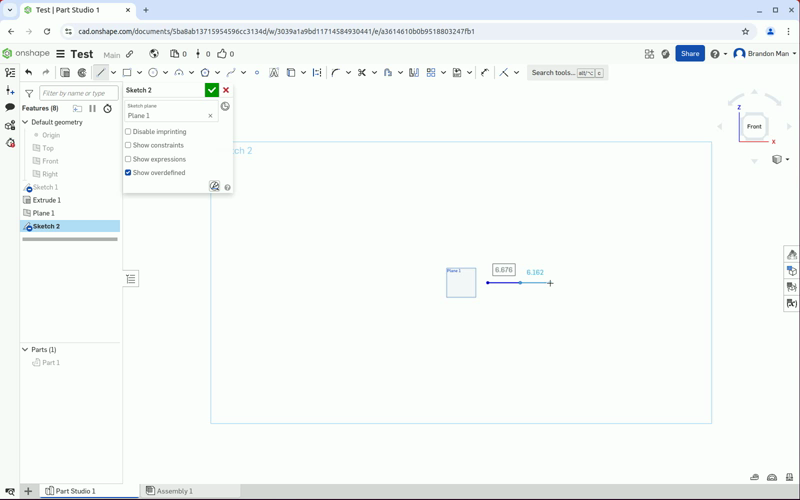
mouse_move(520, 274)
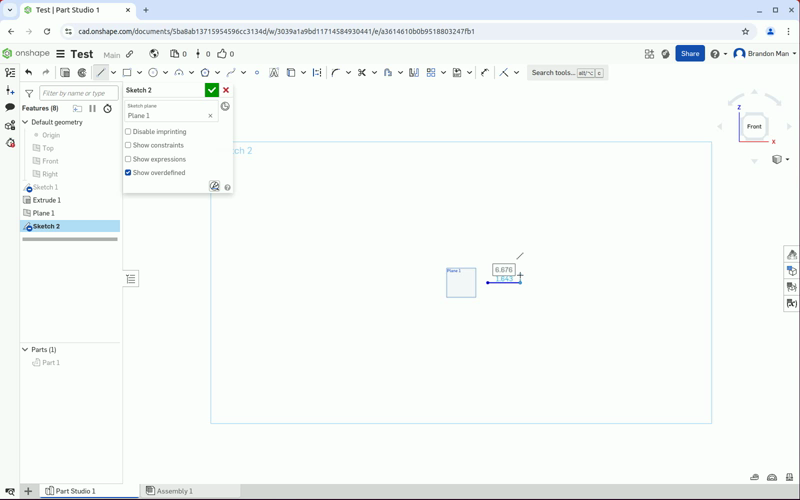
click(520, 274)
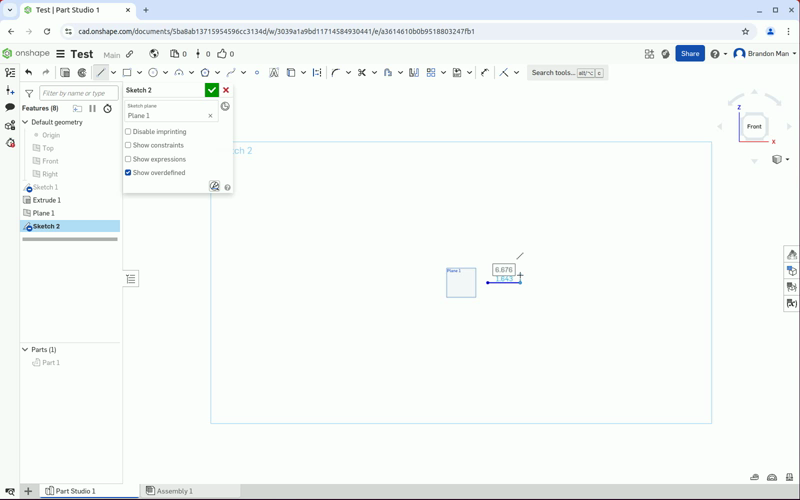
key_up(shift)
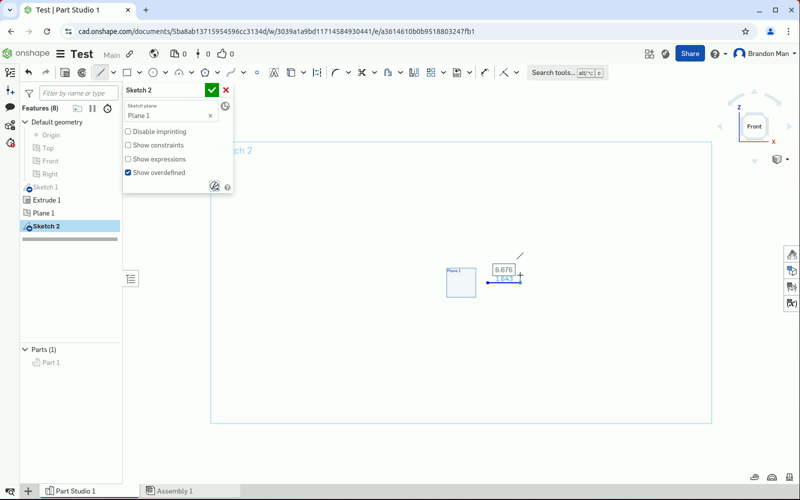
key_down(shift)
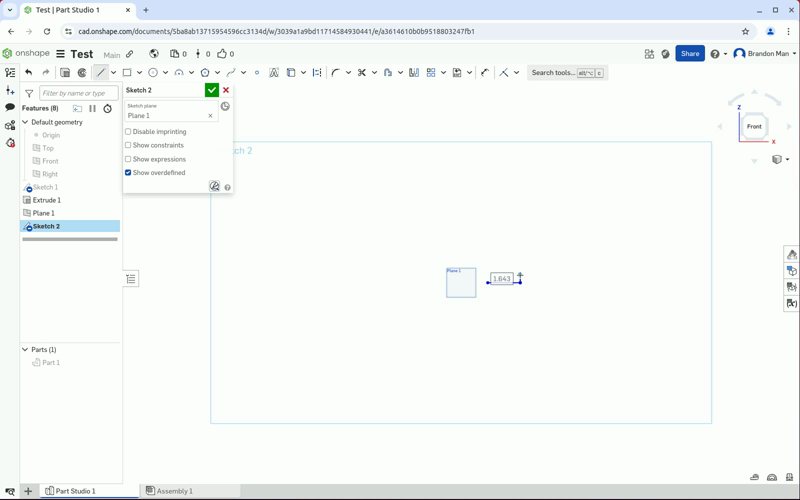
mouse_move(550, 274)
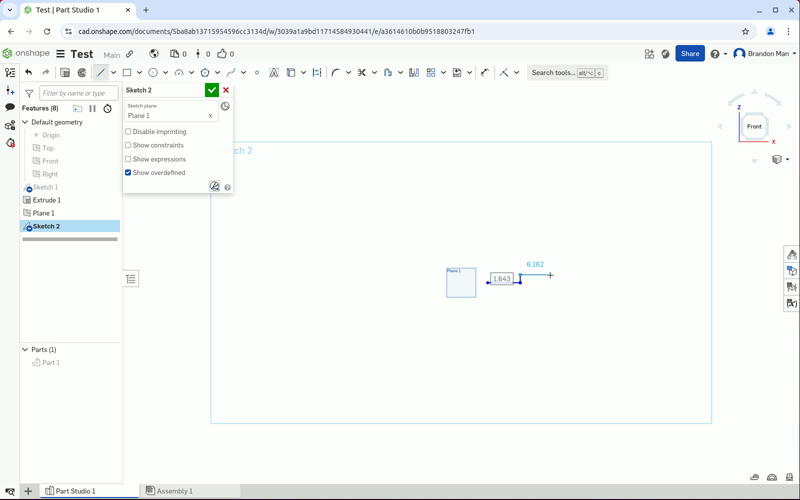
mouse_move(487, 274)
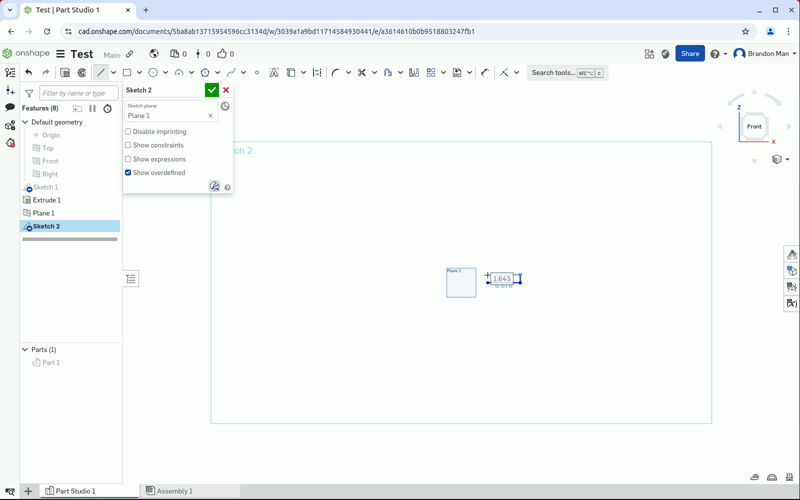
click(487, 274)
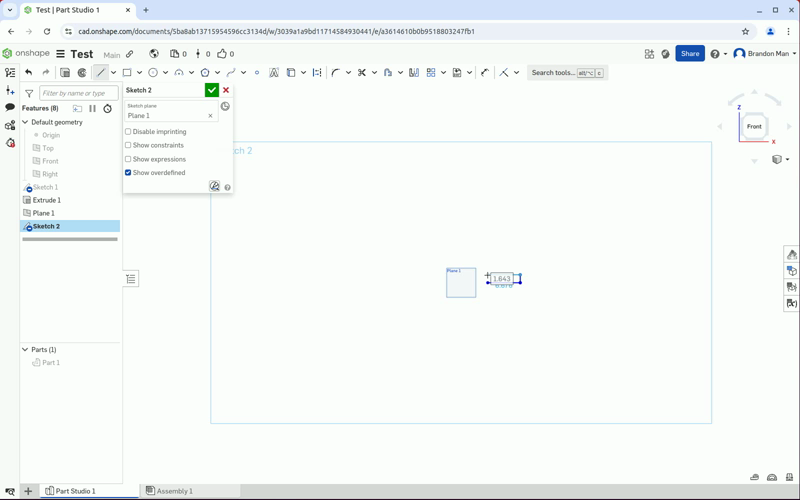
key_up(shift)
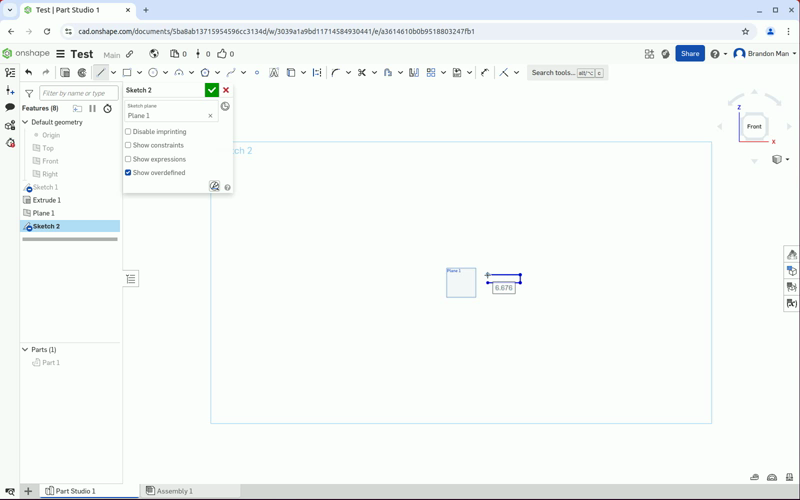
mouse_move(517, 274)
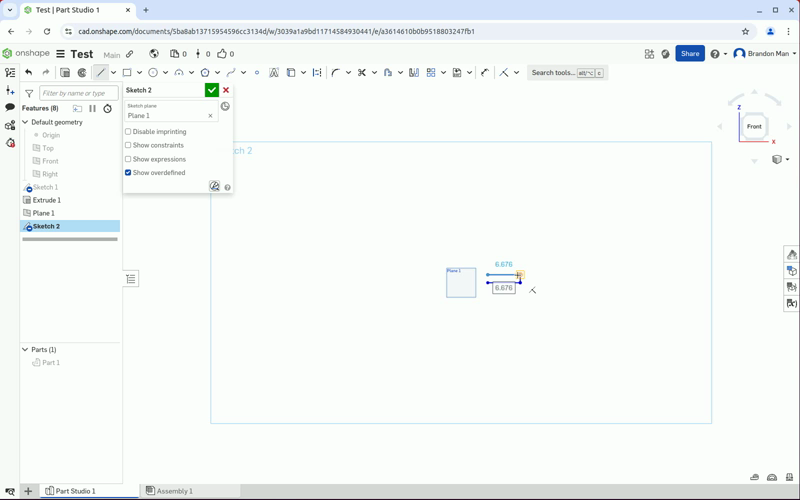
key_down(shift)
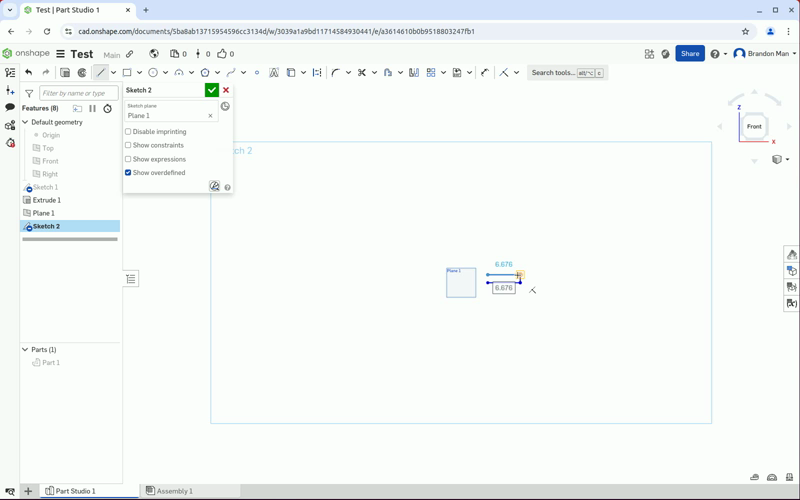
mouse_move(487, 282)
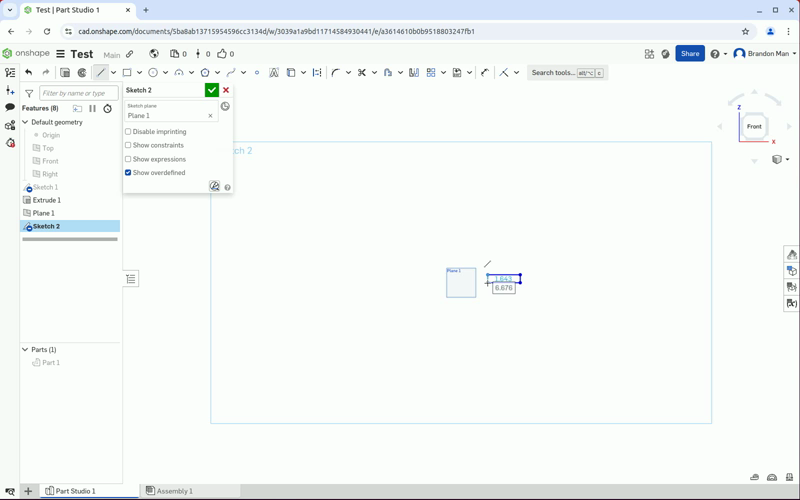
key_up(shift)
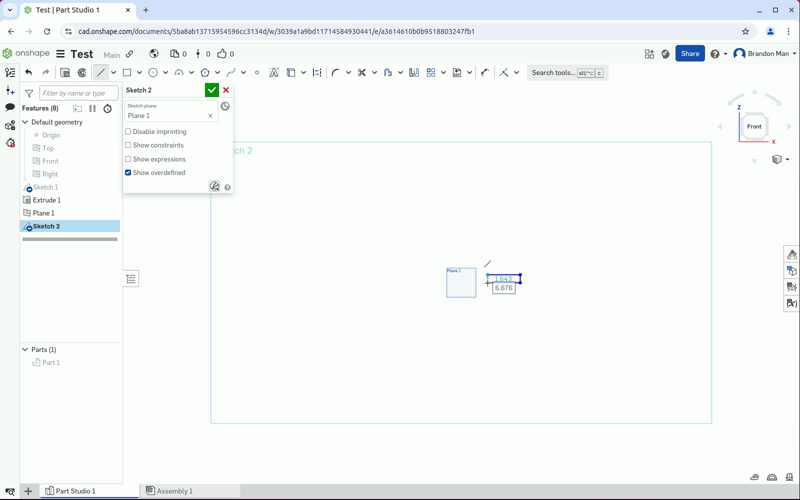
click(487, 282)
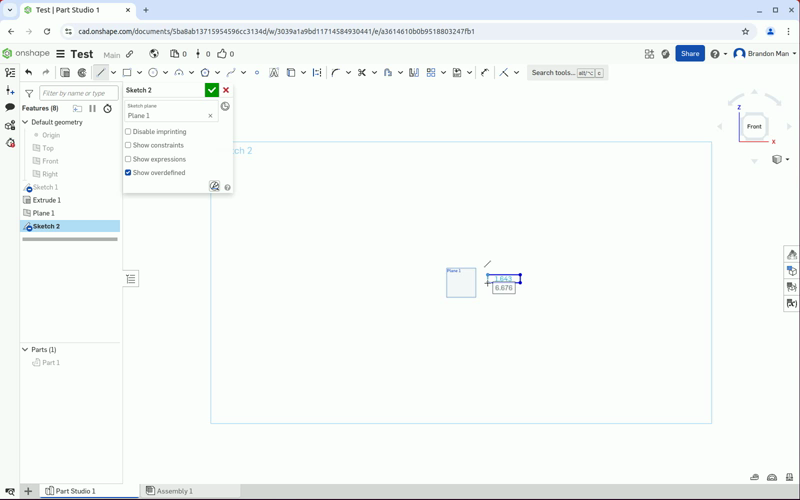
key(esc)
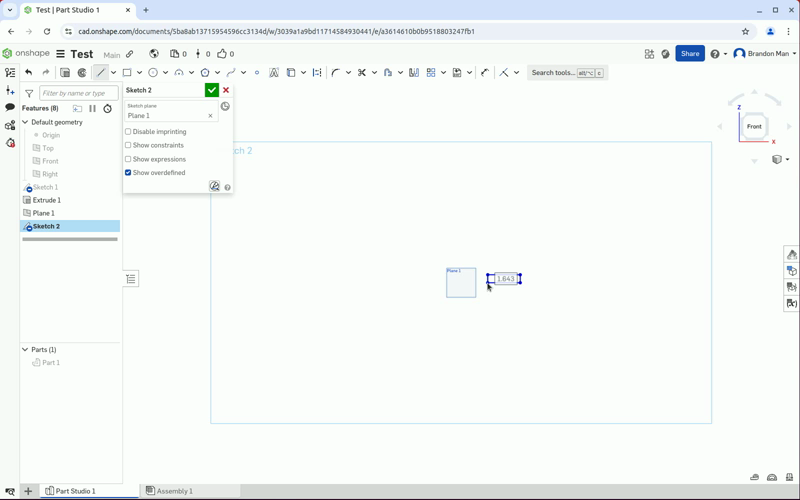
mouse_move(507, 279)
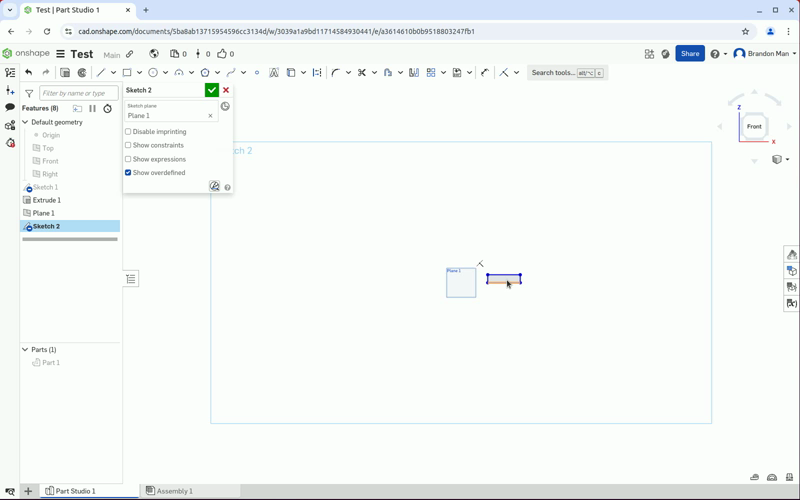
scroll(6)
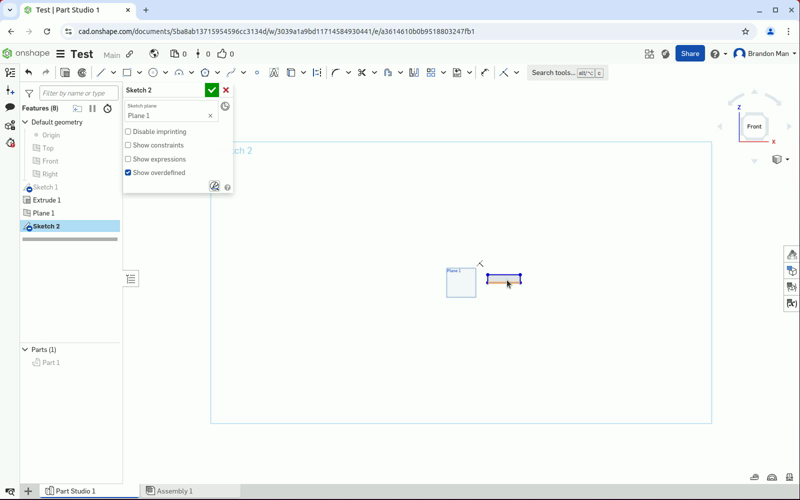
scroll(6)
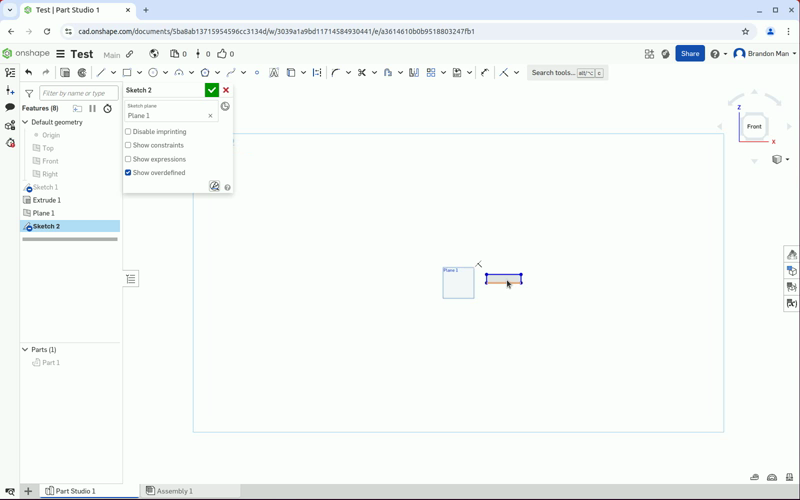
scroll(6)
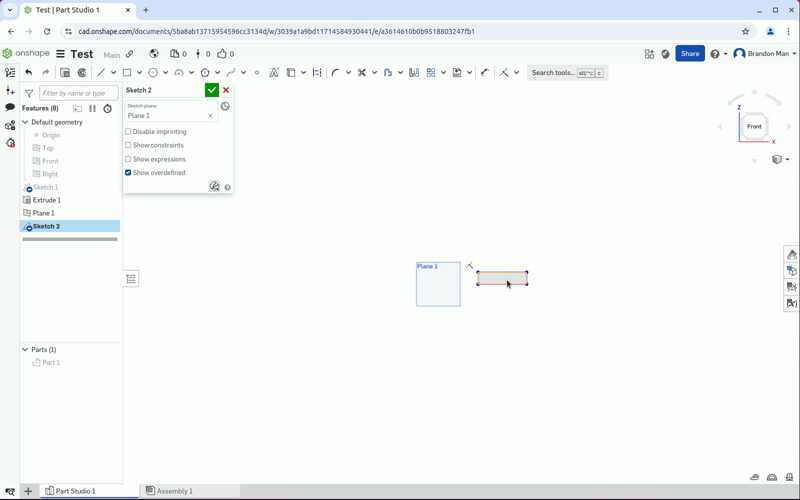
scroll(6)
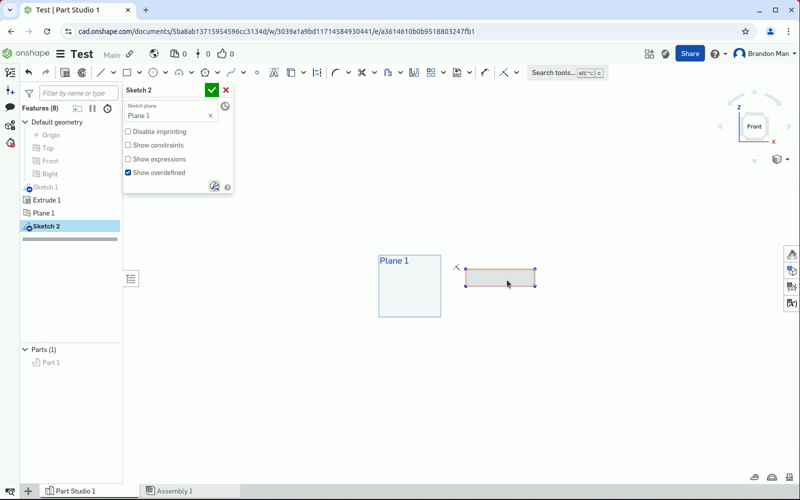
scroll(6)
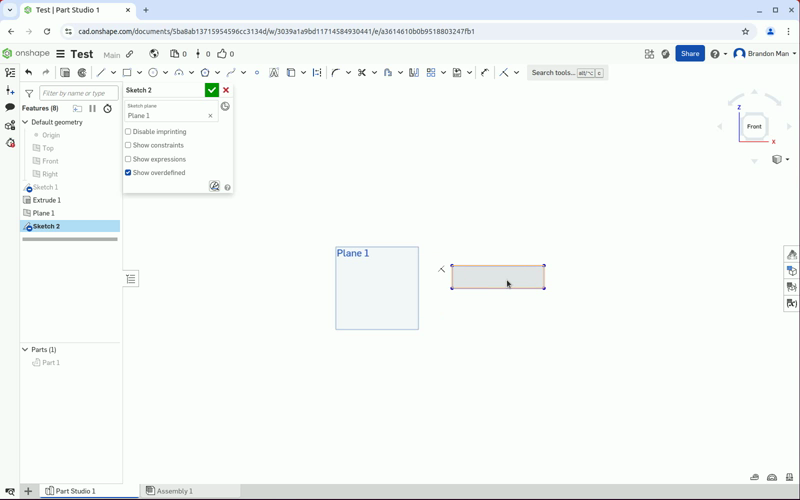
scroll(6)
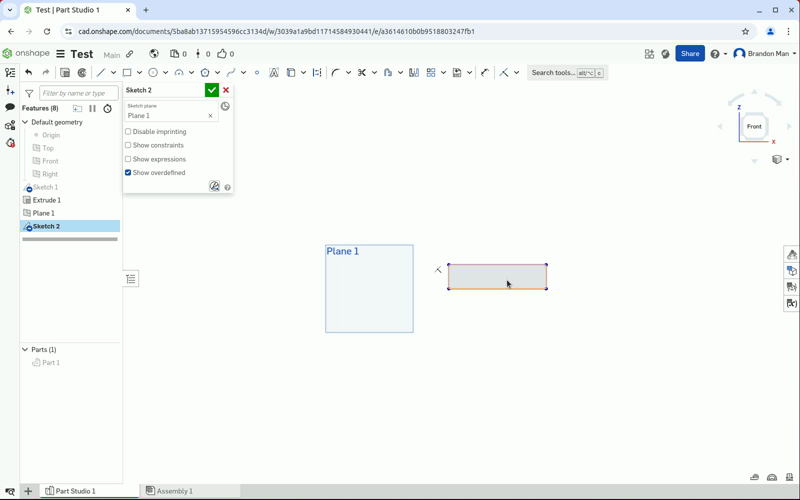
scroll(6)
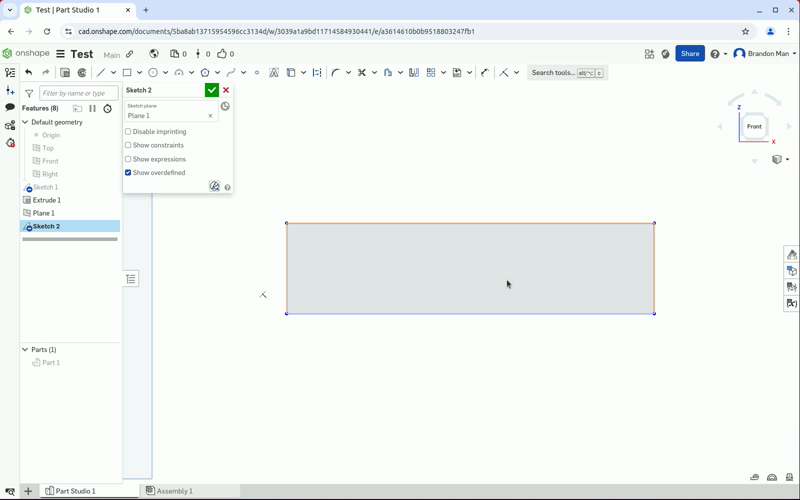
click(507, 279)
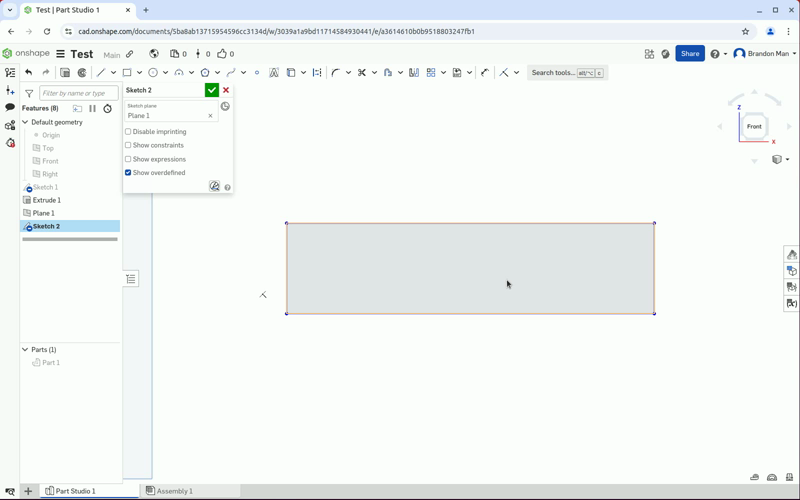
scroll(-6)
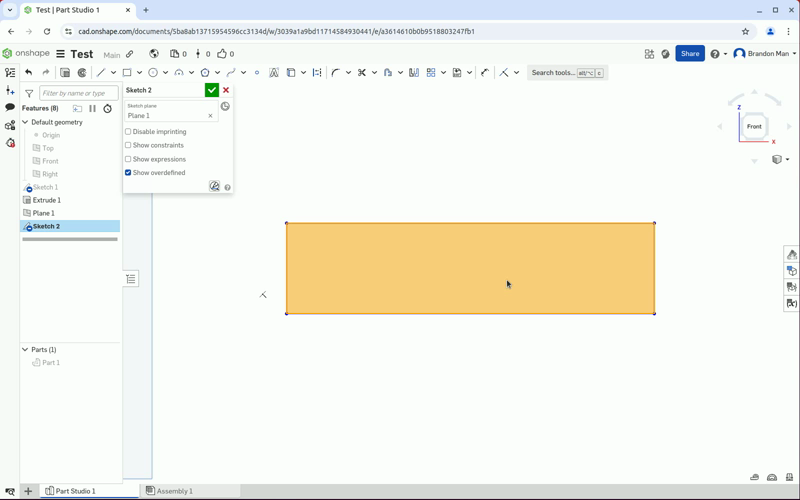
scroll(-6)
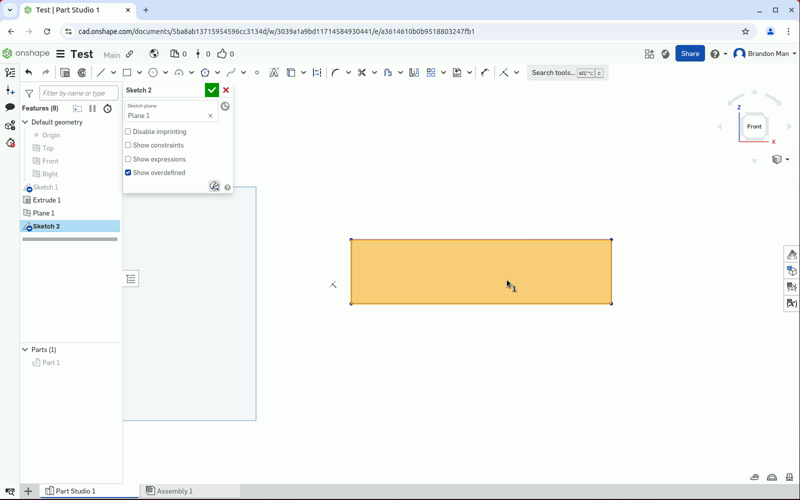
scroll(-6)
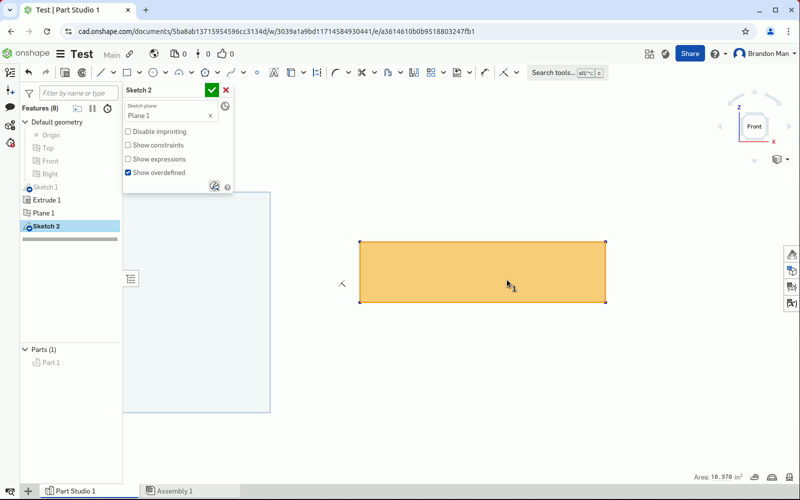
scroll(-6)
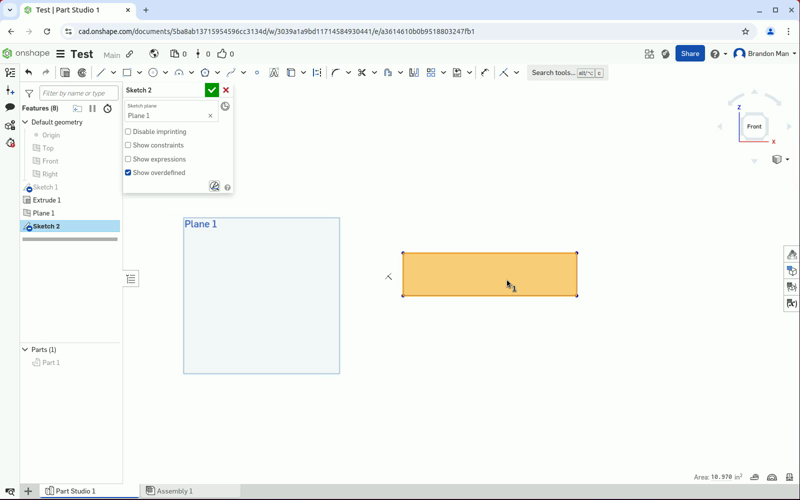
scroll(-6)
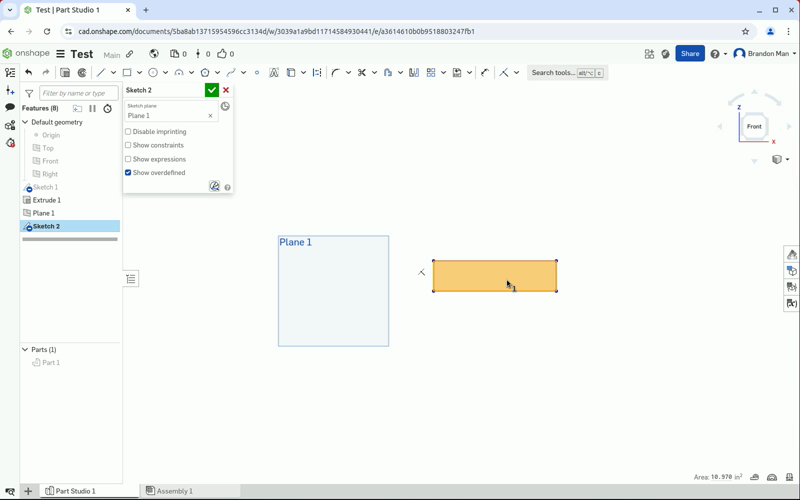
scroll(-6)
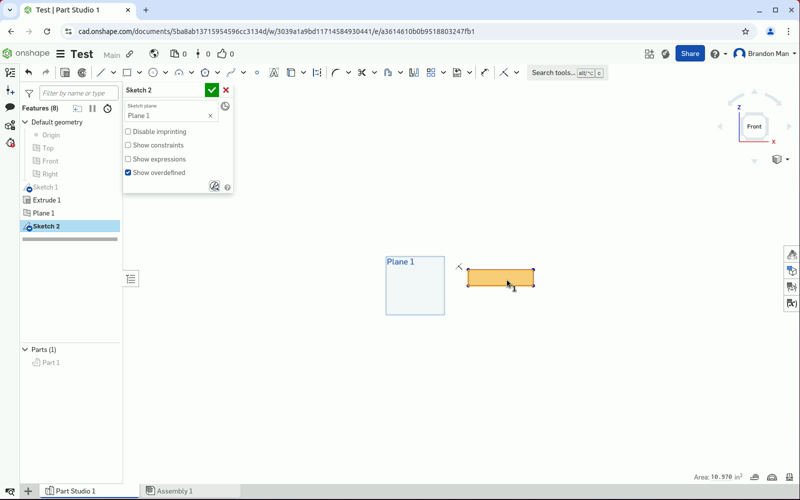
scroll(-6)
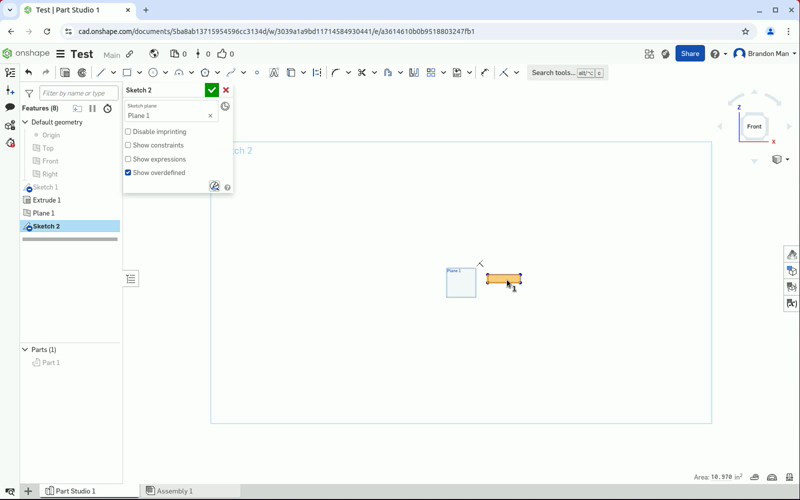
mouse_move(73, 352)
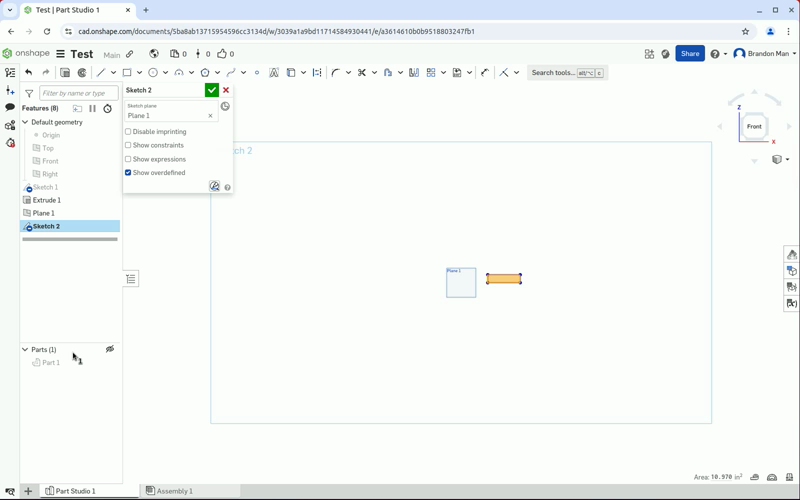
key(shift+y)
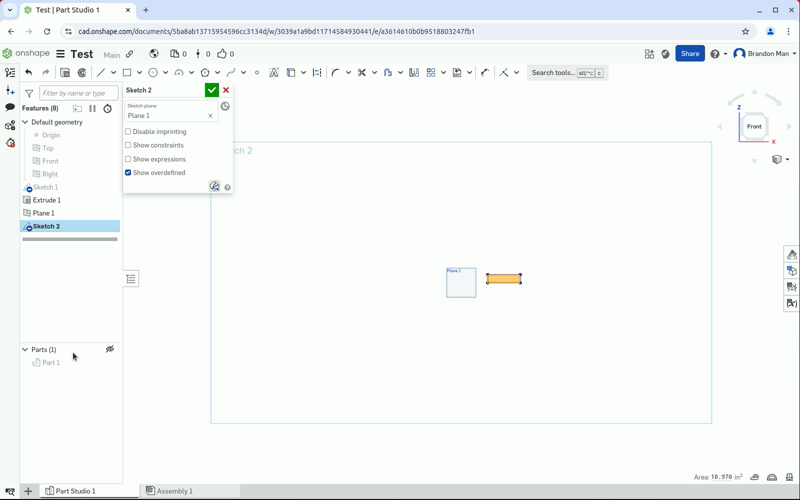
key(shift+e)
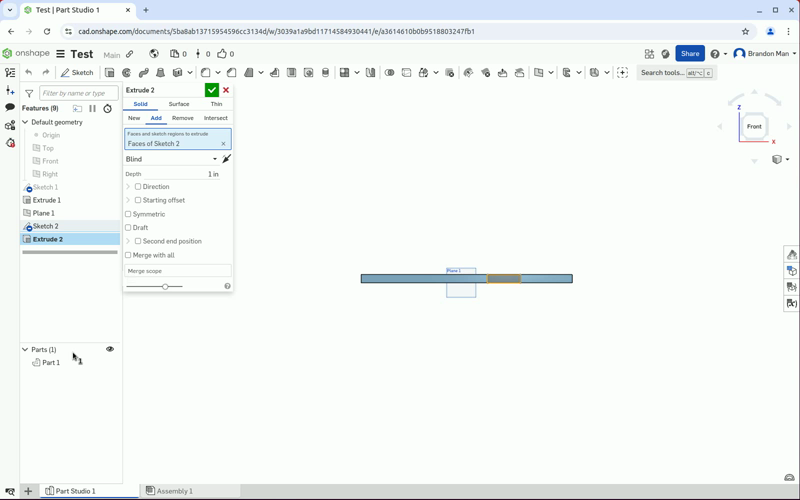
mouse_move(143, 106)
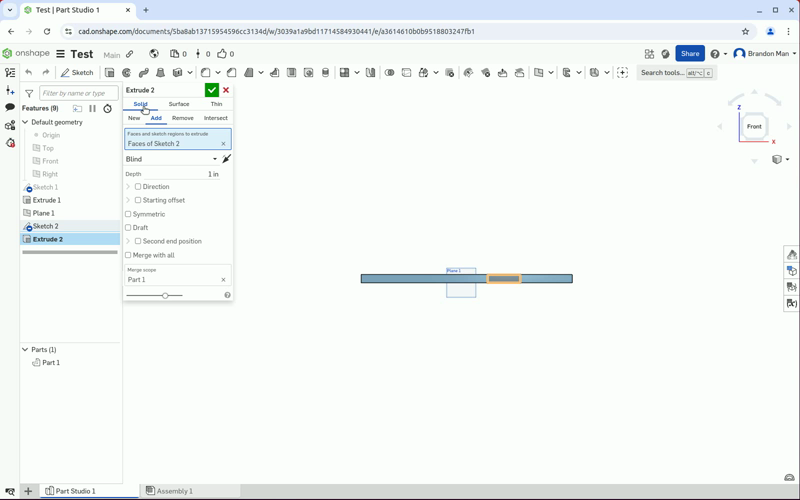
click(143, 106)
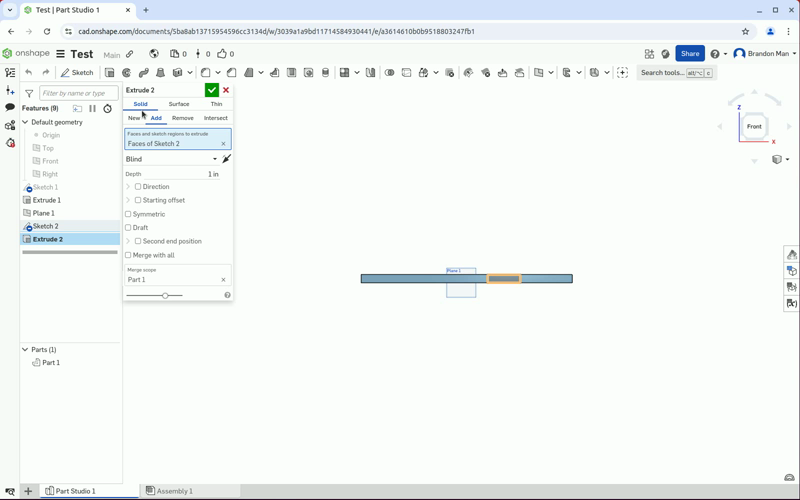
mouse_move(137, 120)
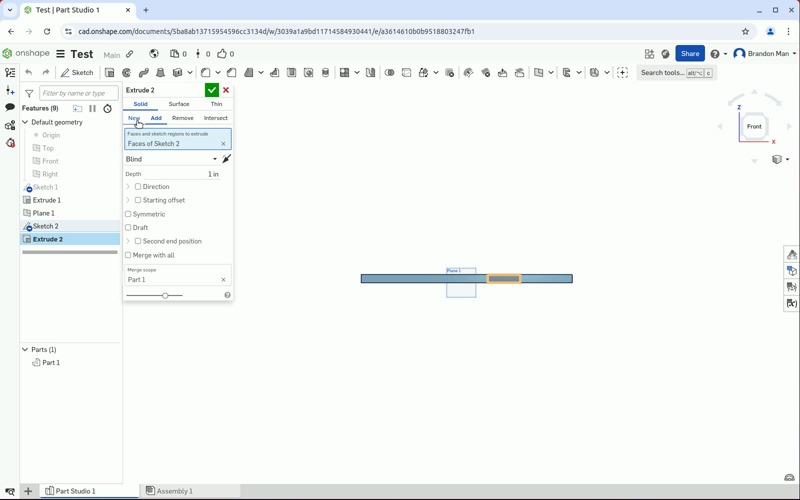
click(137, 120)
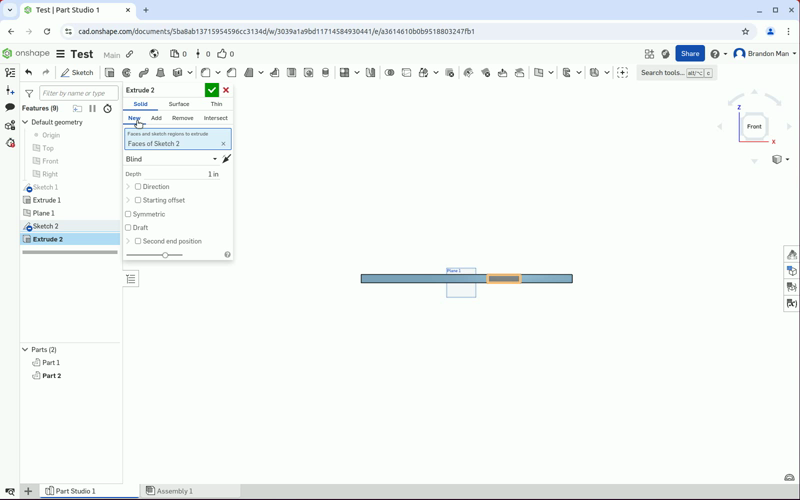
key(tab, 4)
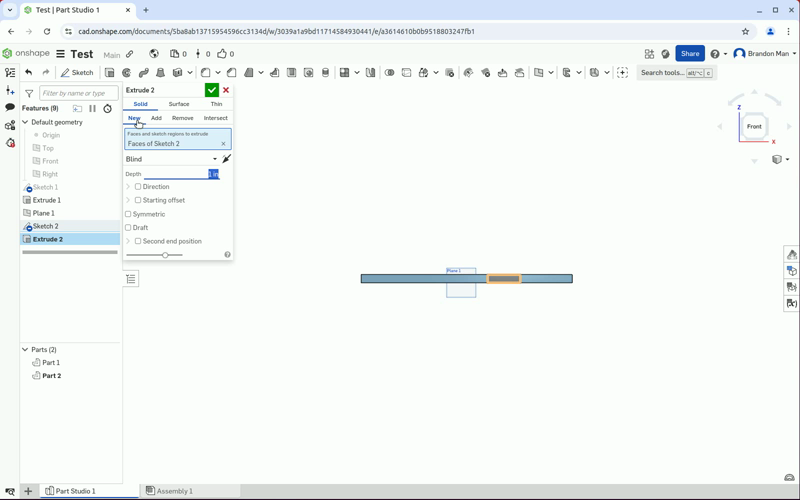
text(1.685)
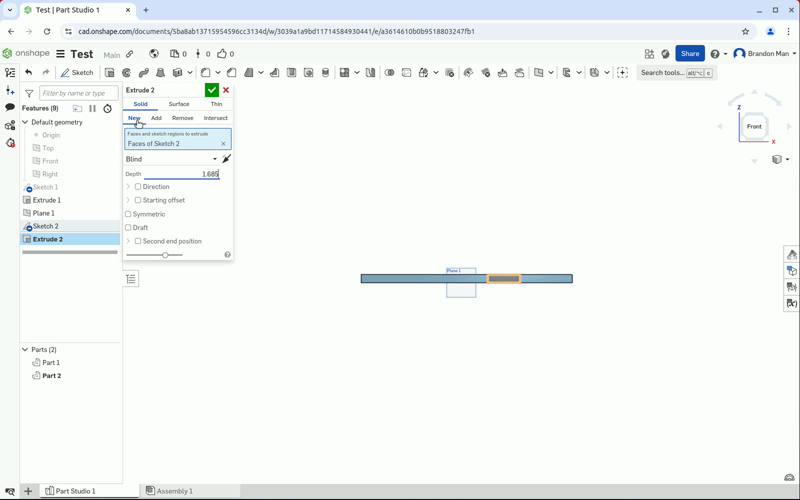
key(enter)
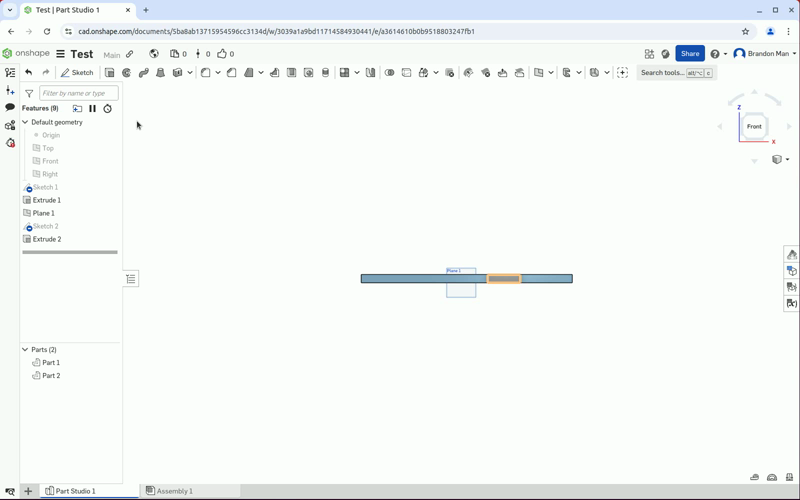
key(shift+h)
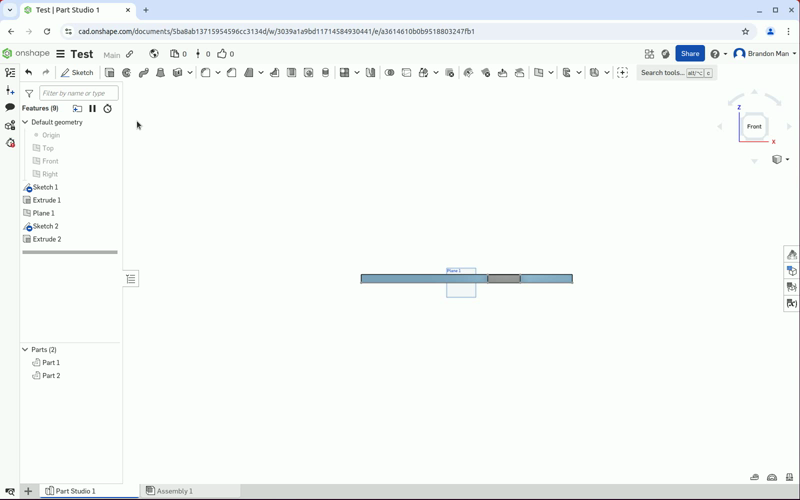
key(shift+h)
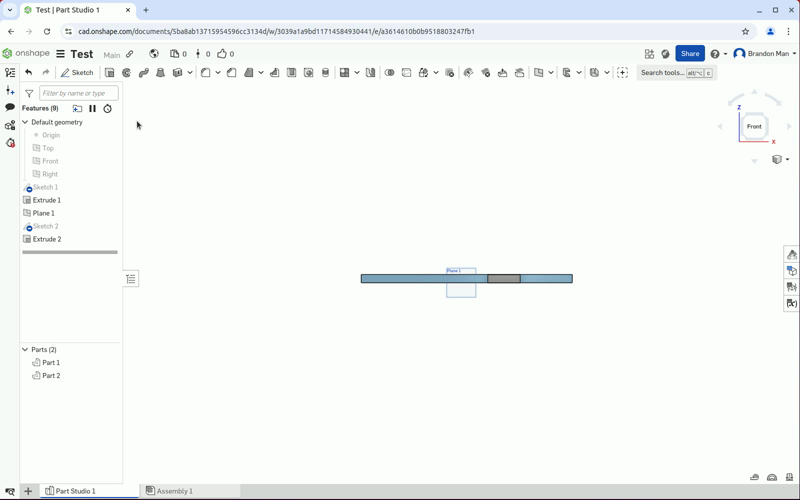
mouse_move(73, 189)
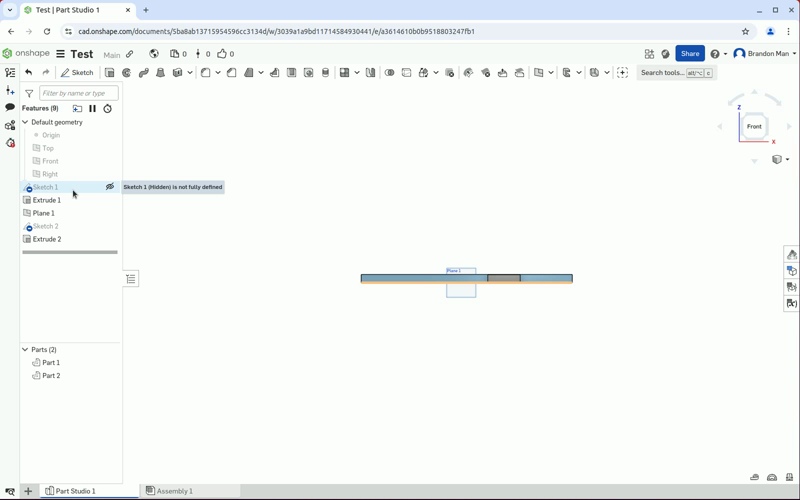
click(73, 189)
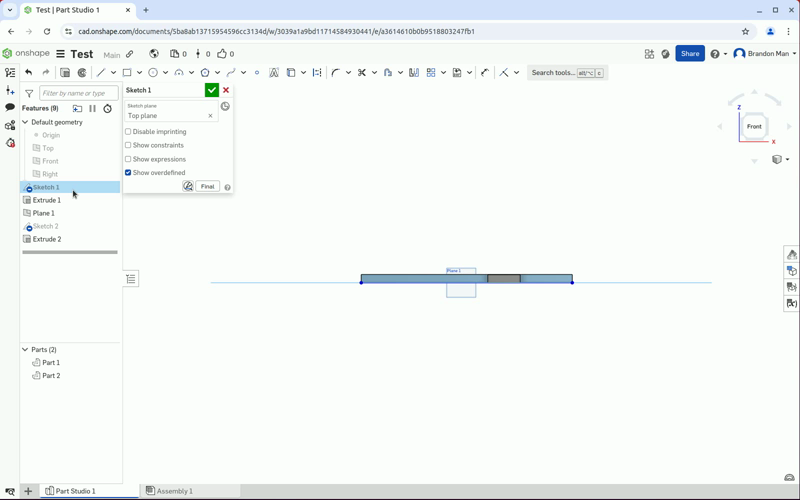
mouse_move(229, 92)
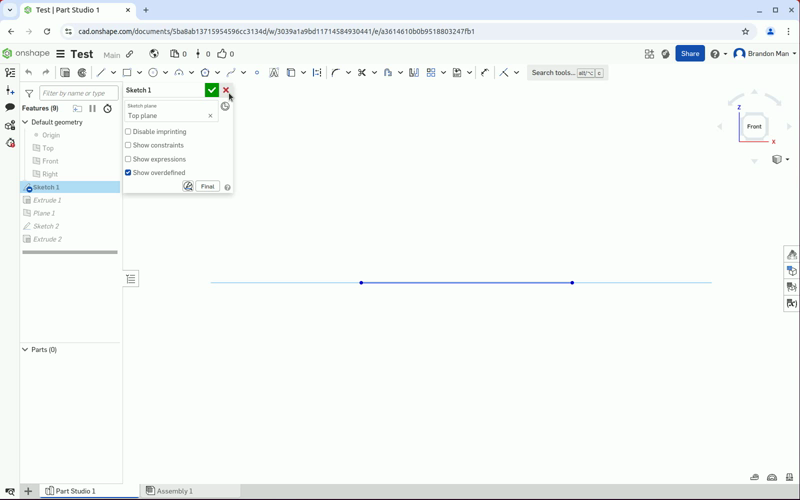
click(229, 92)
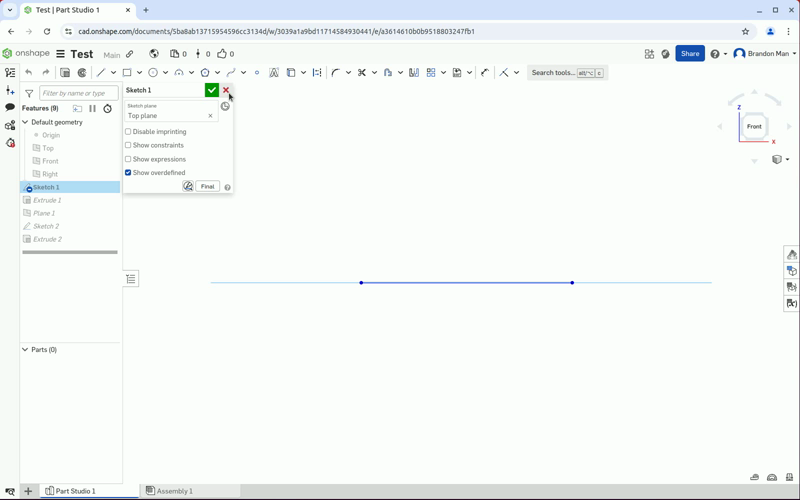
key(shift+s)
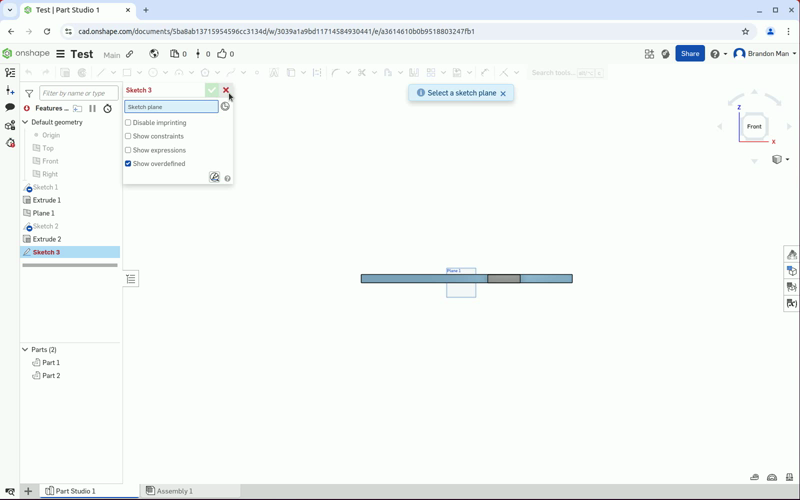
mouse_move(73, 215)
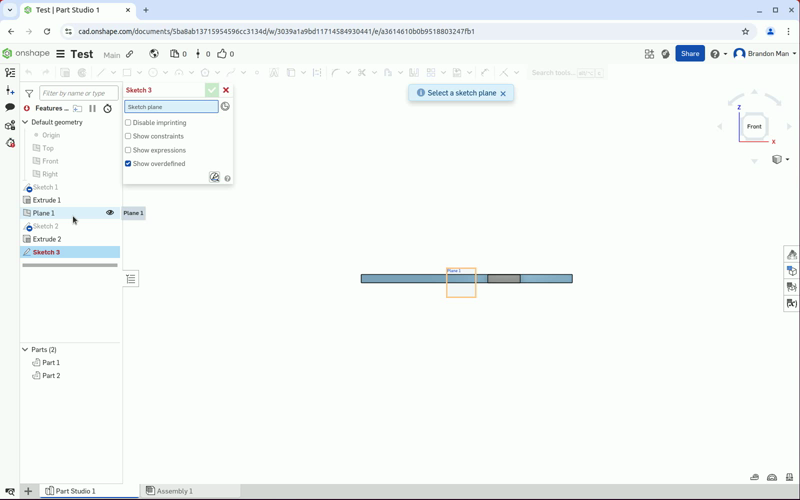
click(73, 215)
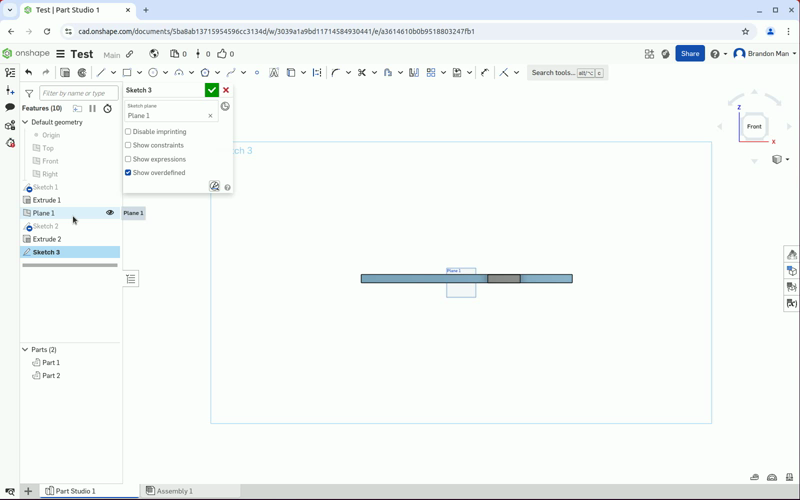
mouse_move(73, 352)
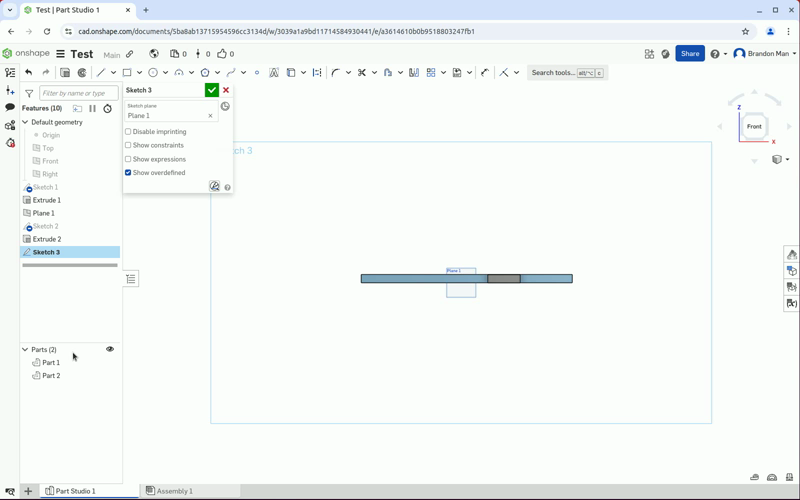
key(y)
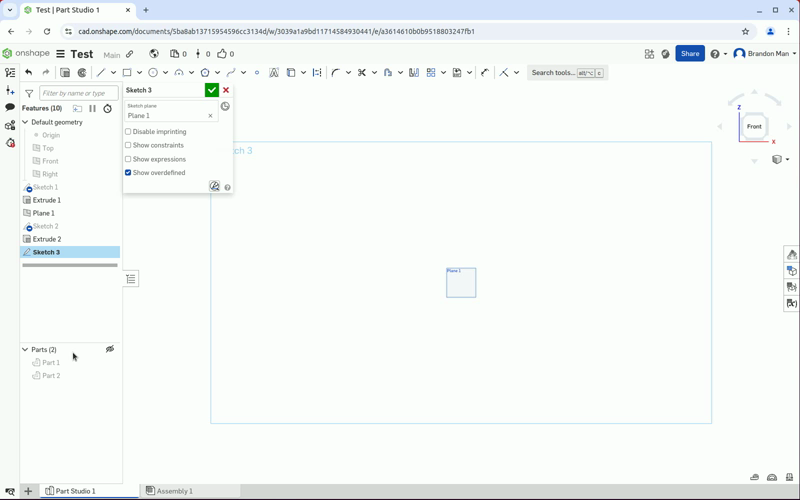
key(l)
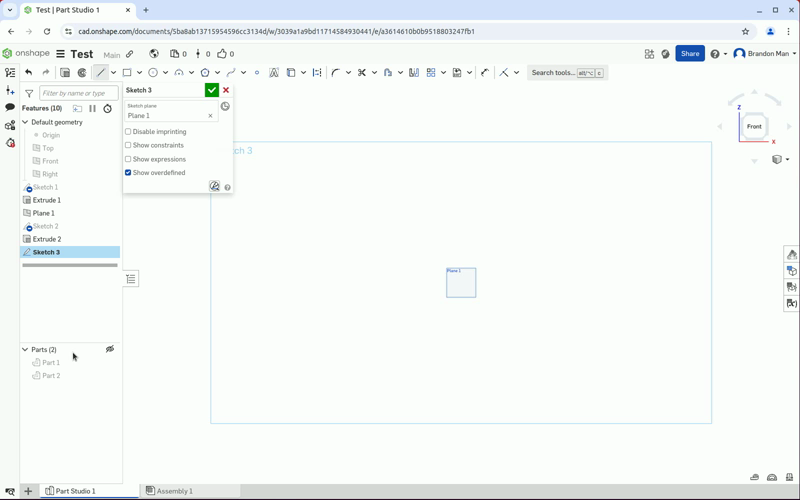
key_down(shift)
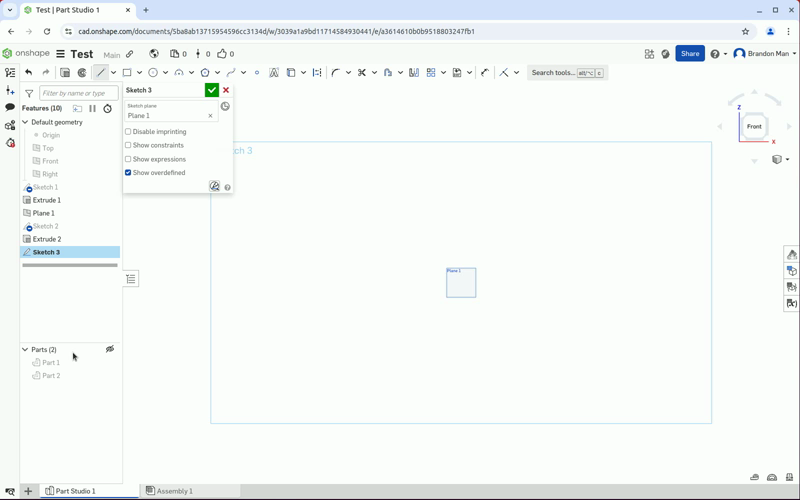
mouse_move(413, 282)
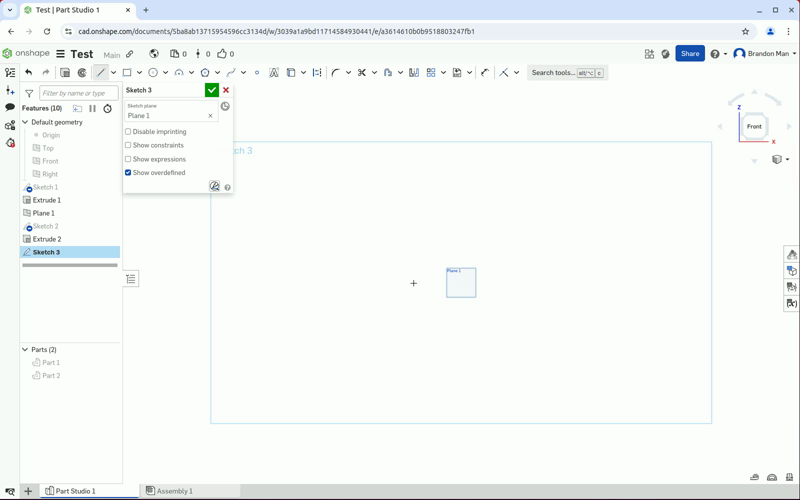
click(413, 282)
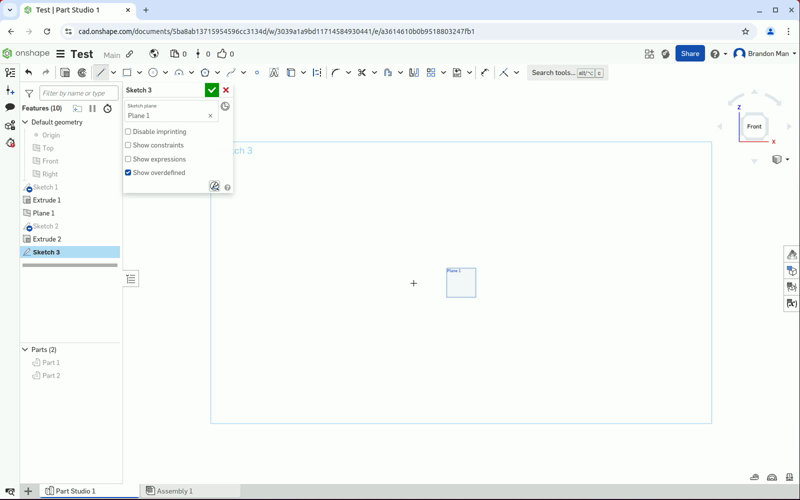
key_up(shift)
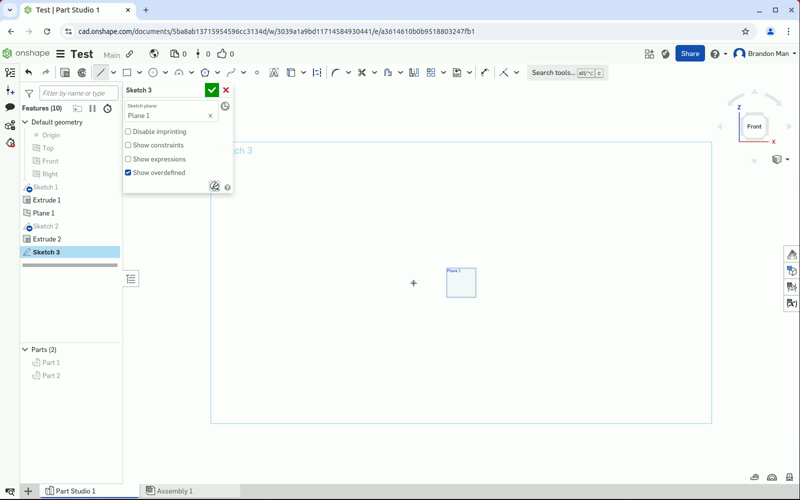
key_down(shift)
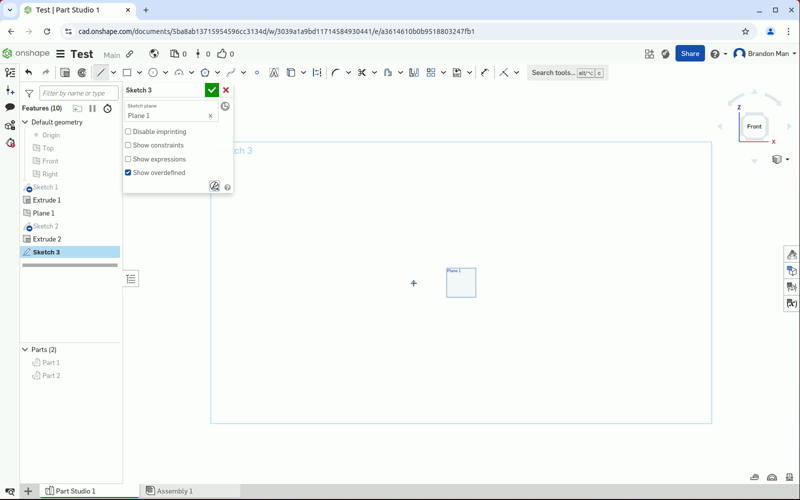
mouse_move(444, 282)
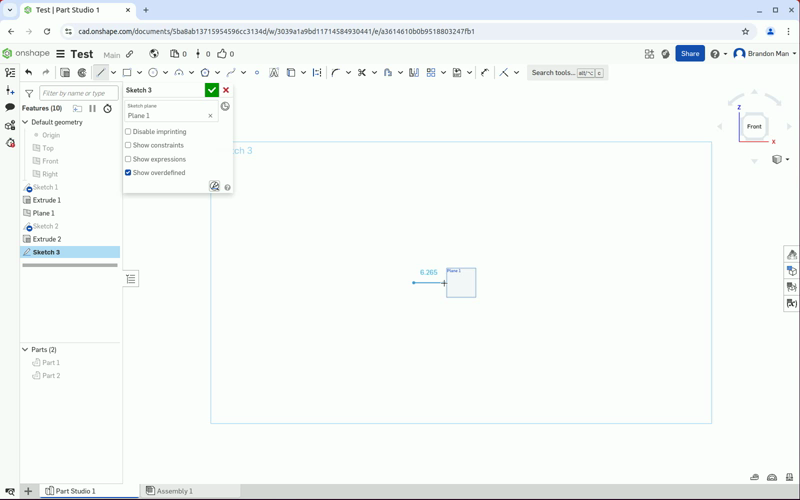
mouse_move(446, 282)
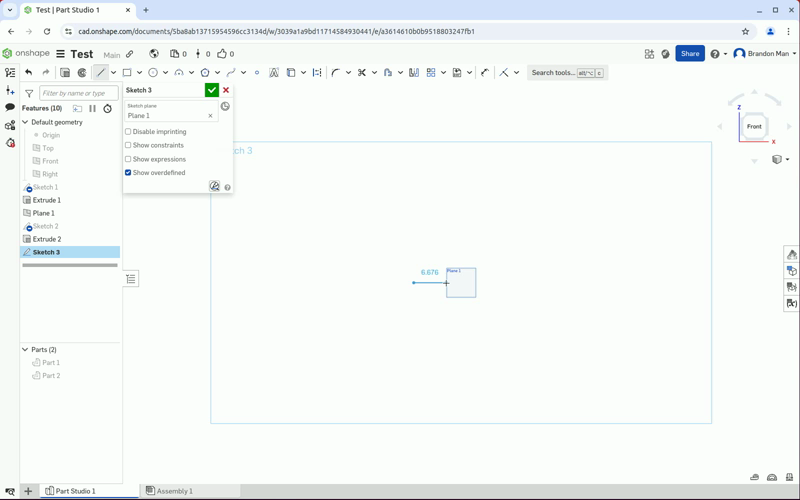
click(446, 282)
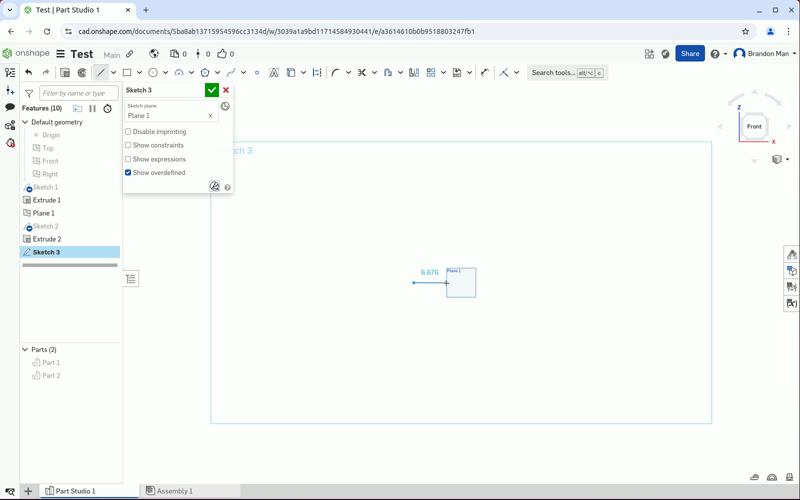
key_up(shift)
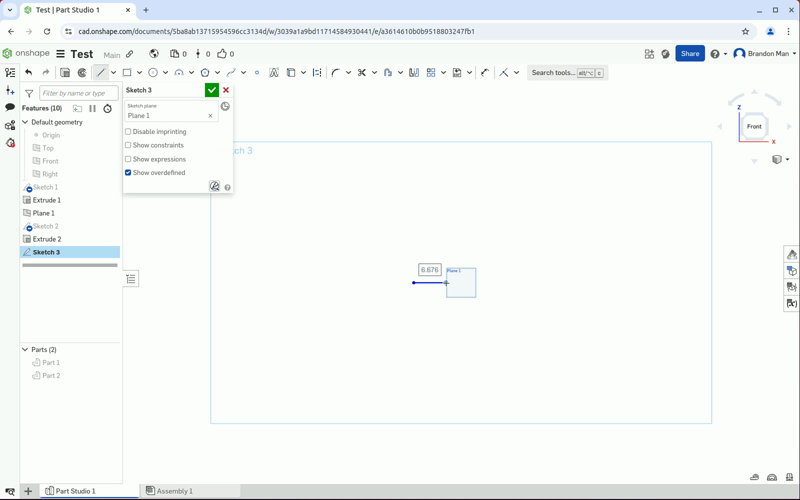
key_down(shift)
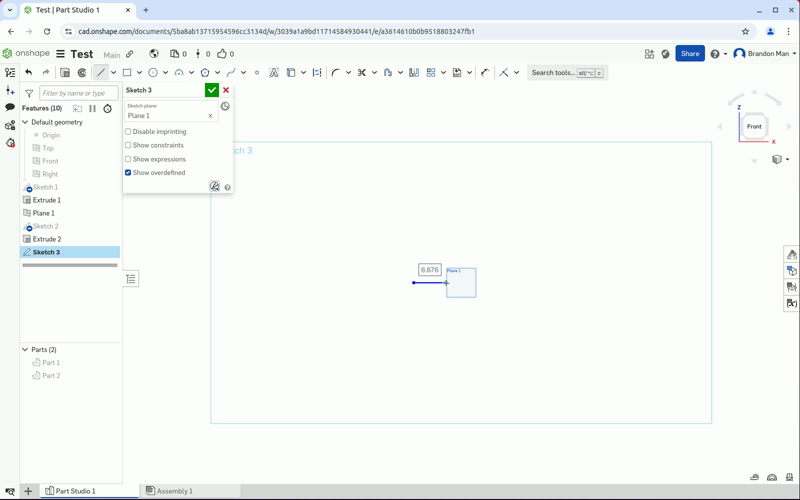
mouse_move(476, 282)
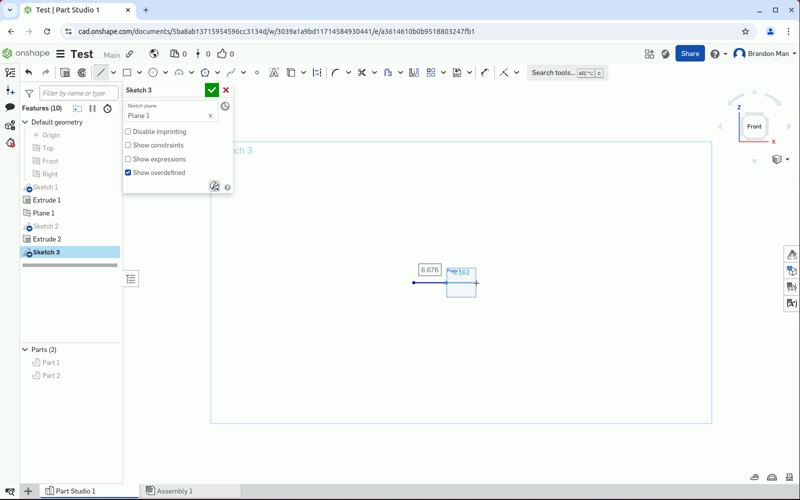
mouse_move(446, 274)
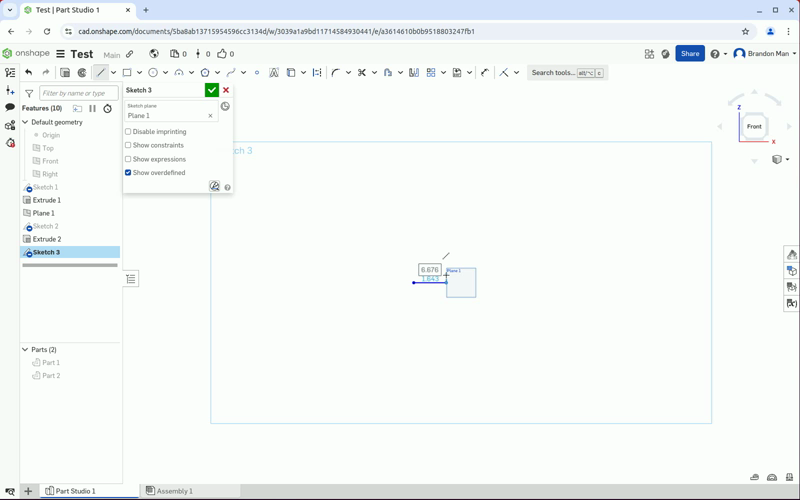
click(446, 274)
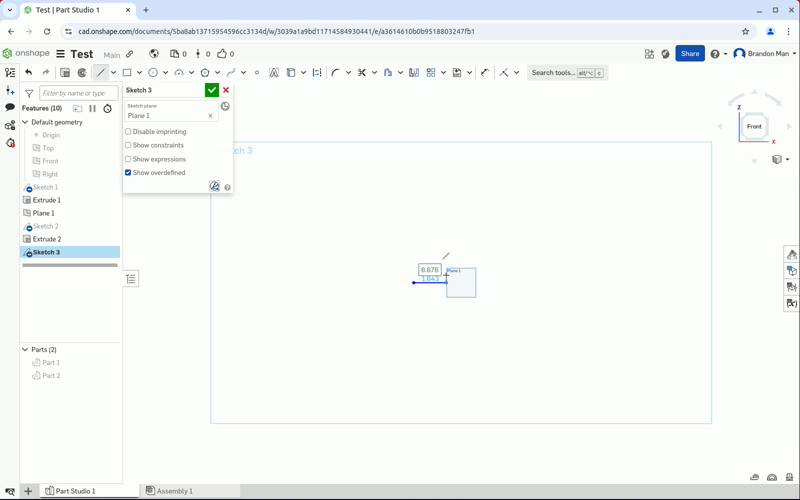
key_up(shift)
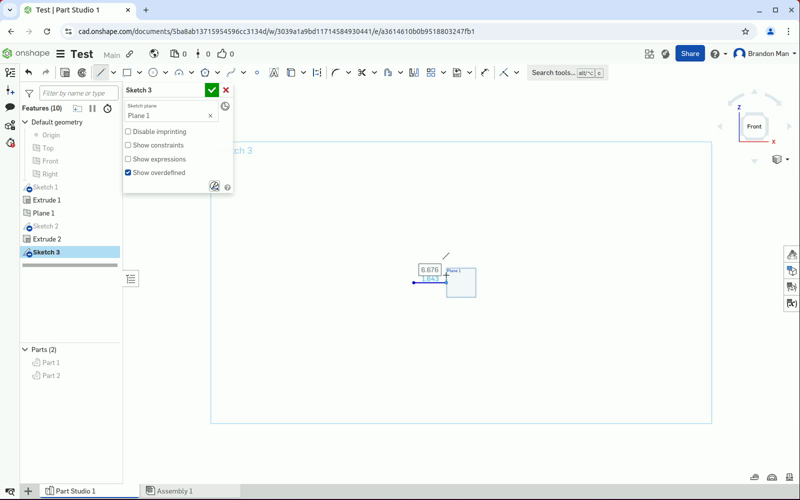
key_down(shift)
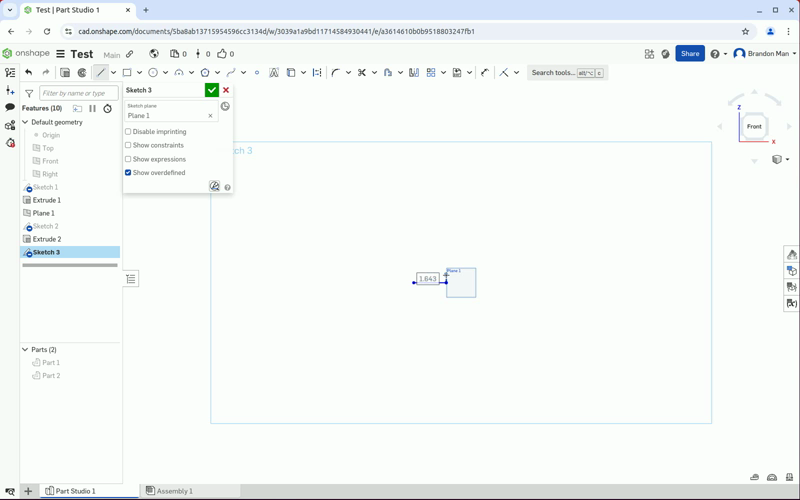
mouse_move(476, 274)
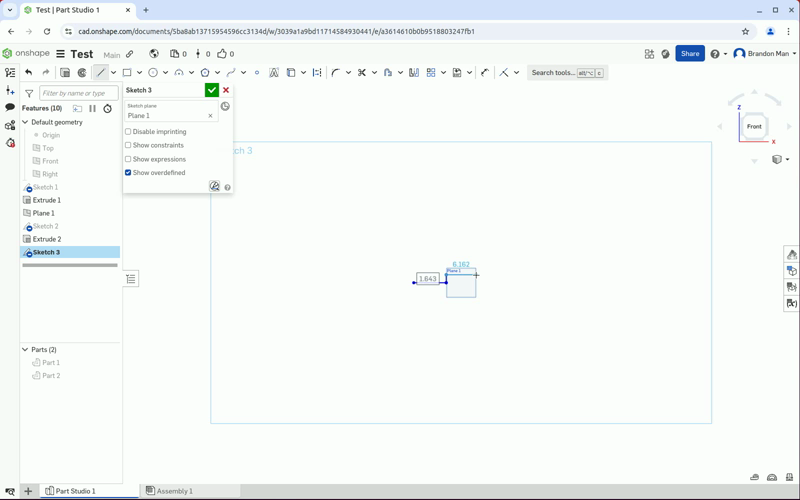
mouse_move(413, 274)
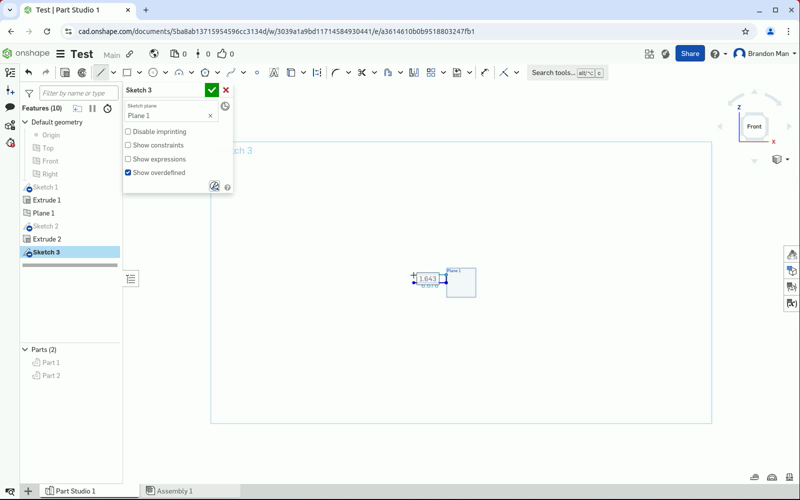
click(413, 274)
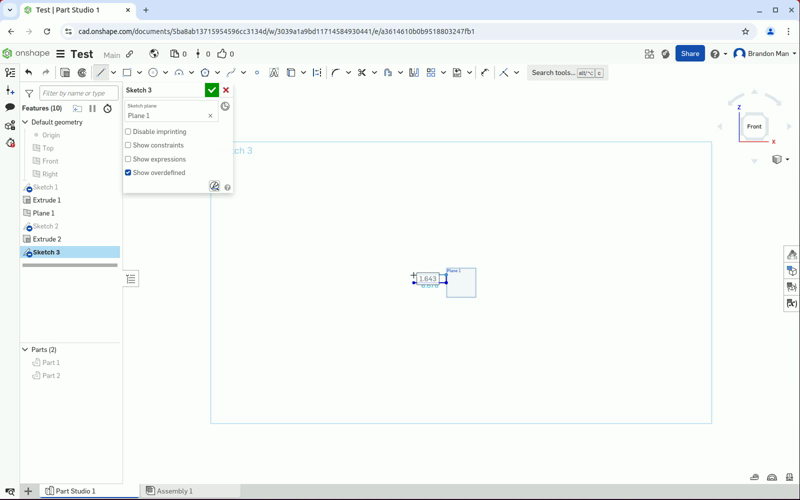
key_up(shift)
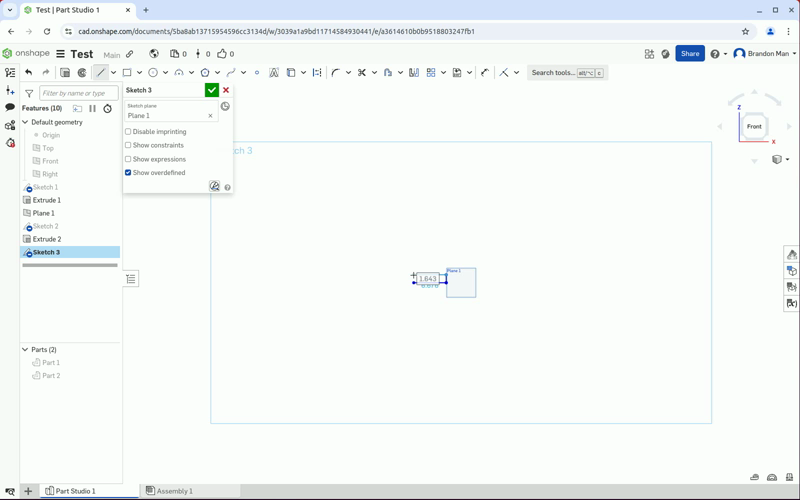
mouse_move(444, 274)
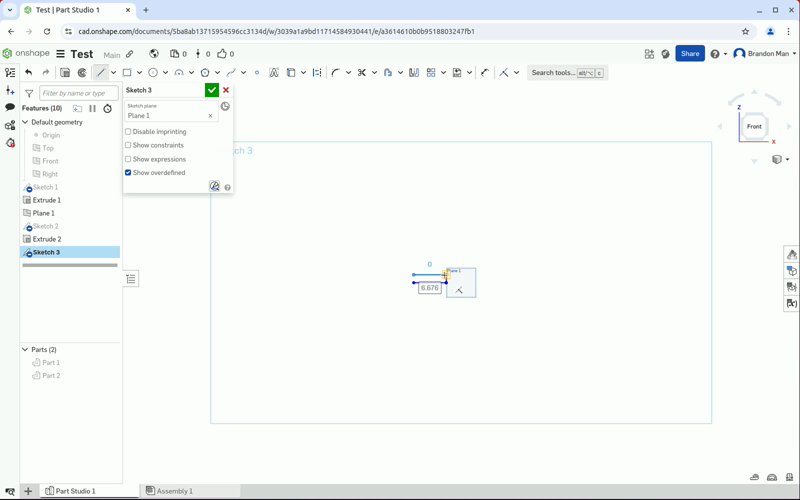
key_down(shift)
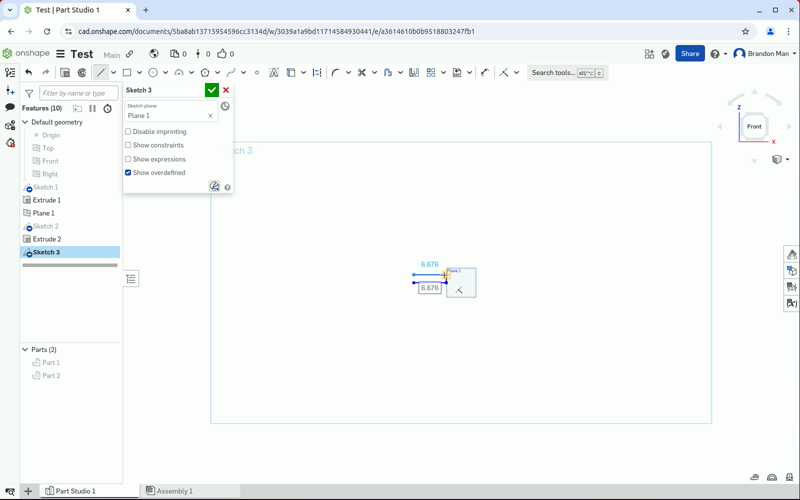
mouse_move(413, 282)
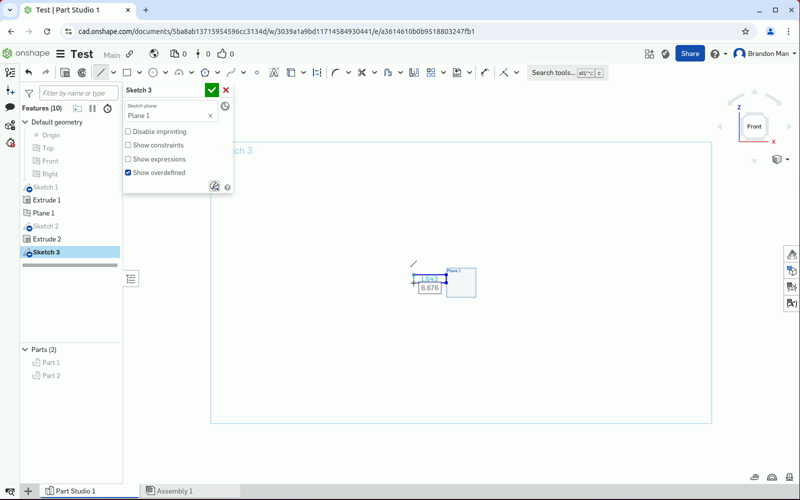
key_up(shift)
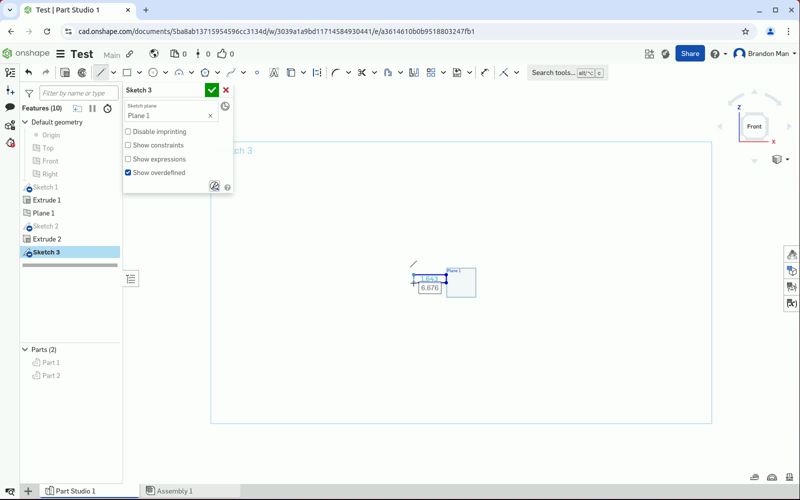
click(413, 282)
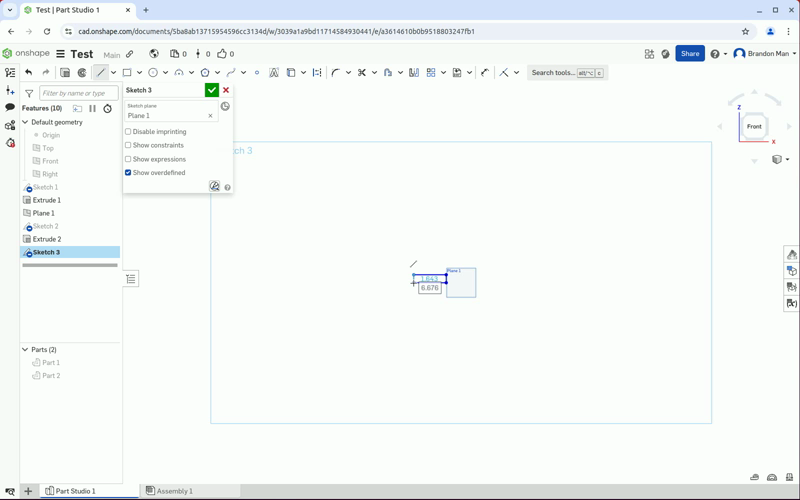
key(esc)
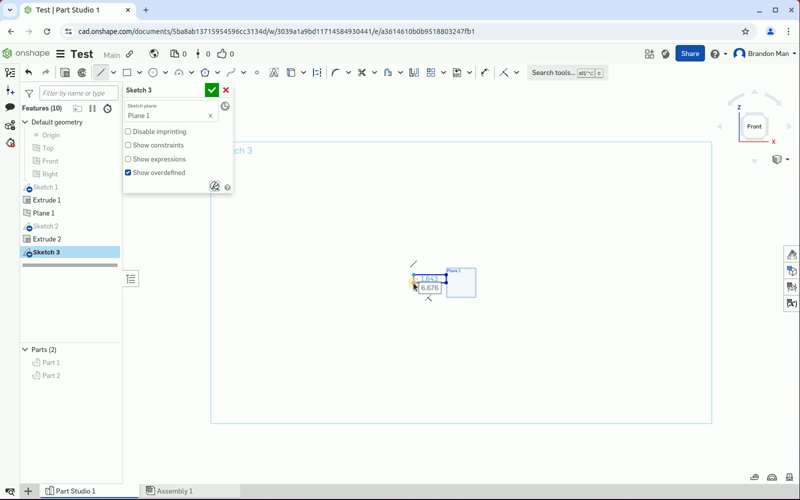
mouse_move(443, 277)
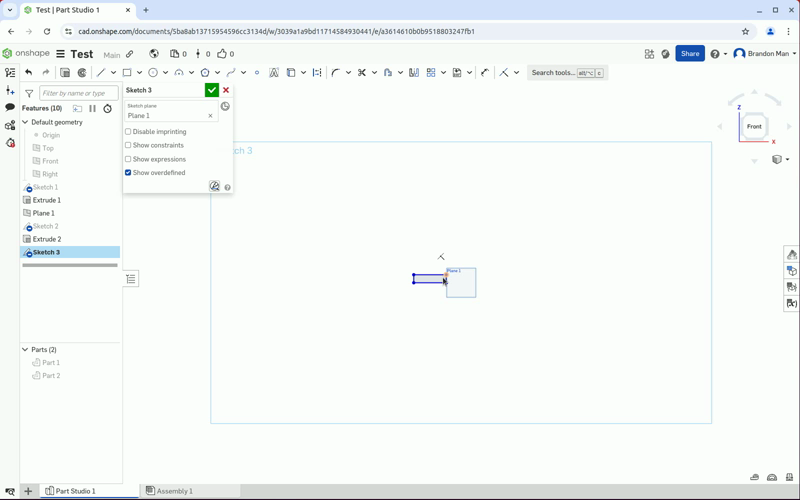
scroll(6)
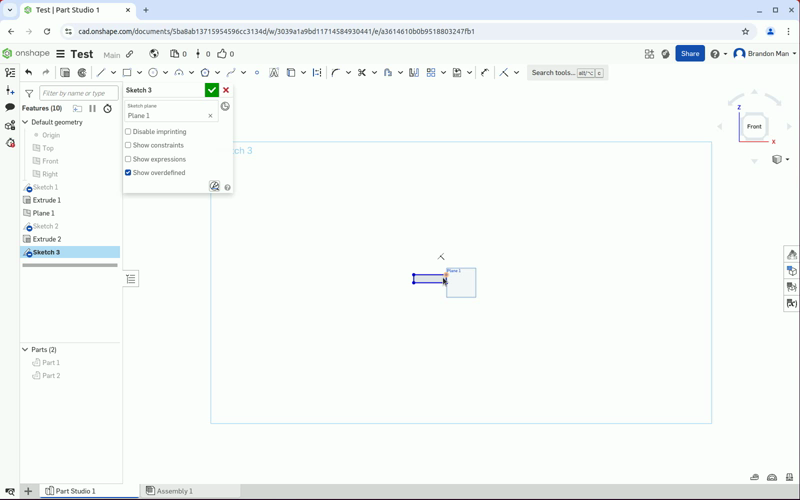
scroll(6)
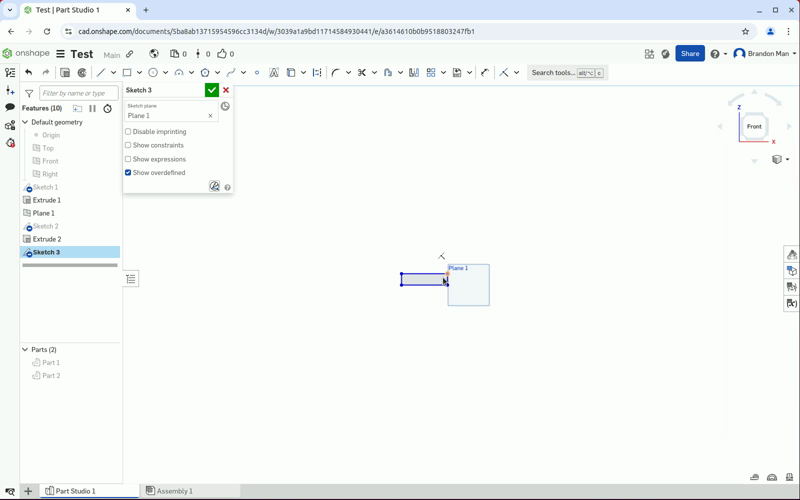
scroll(6)
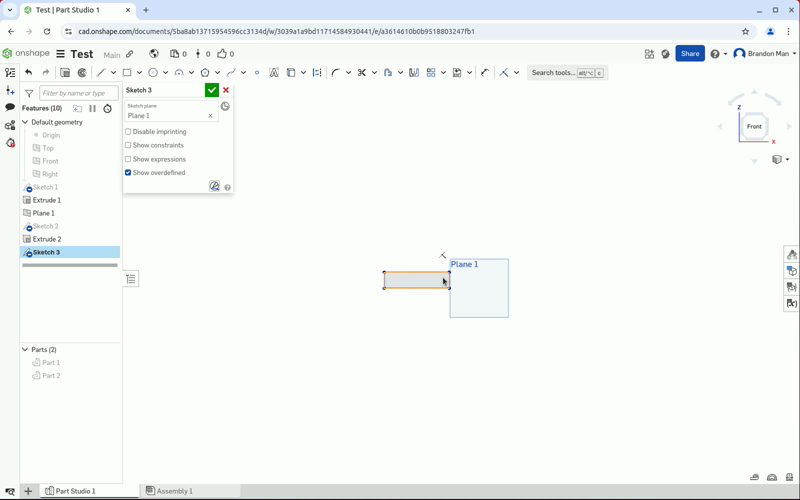
scroll(6)
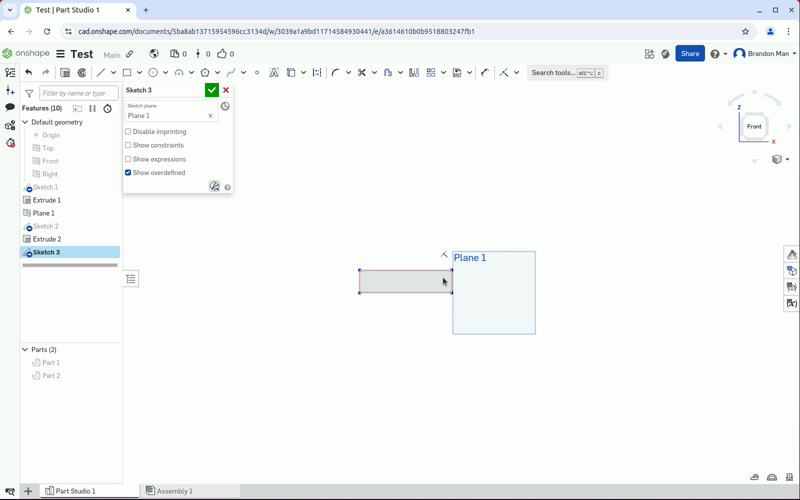
scroll(6)
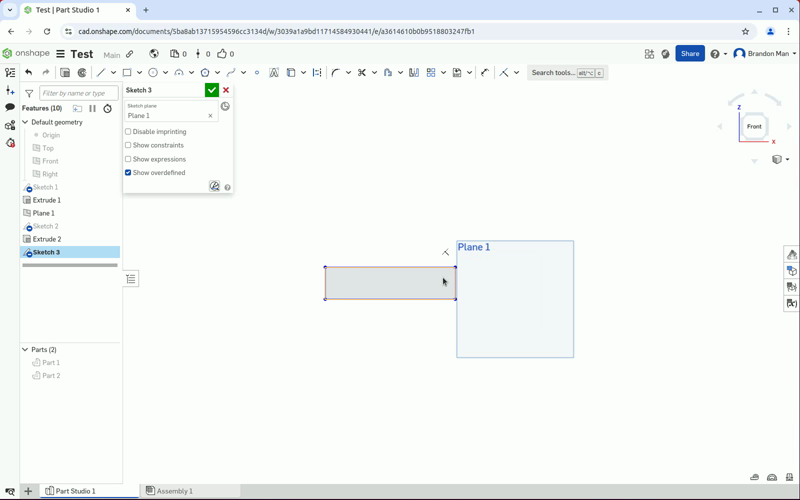
scroll(6)
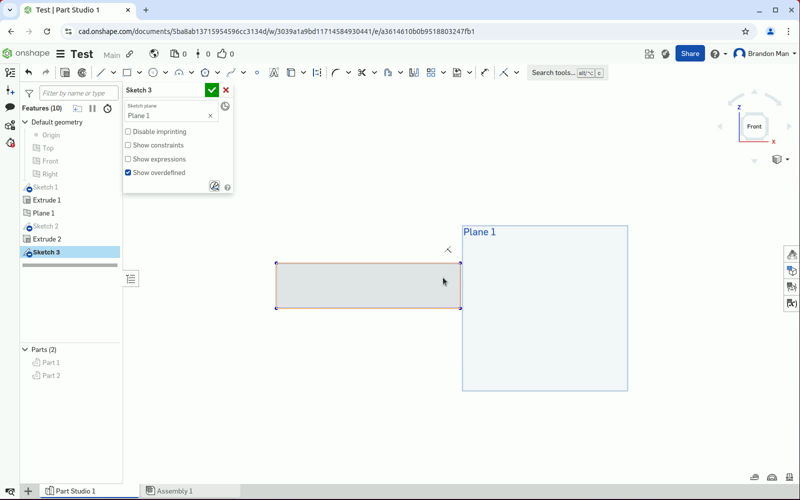
scroll(6)
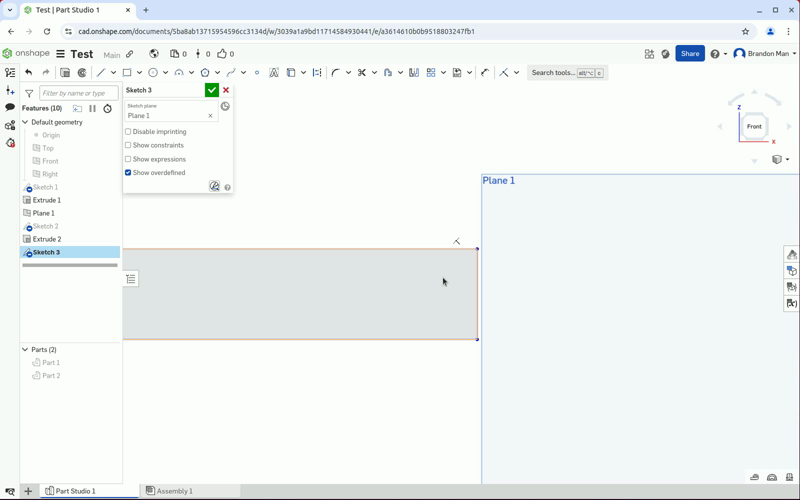
click(443, 277)
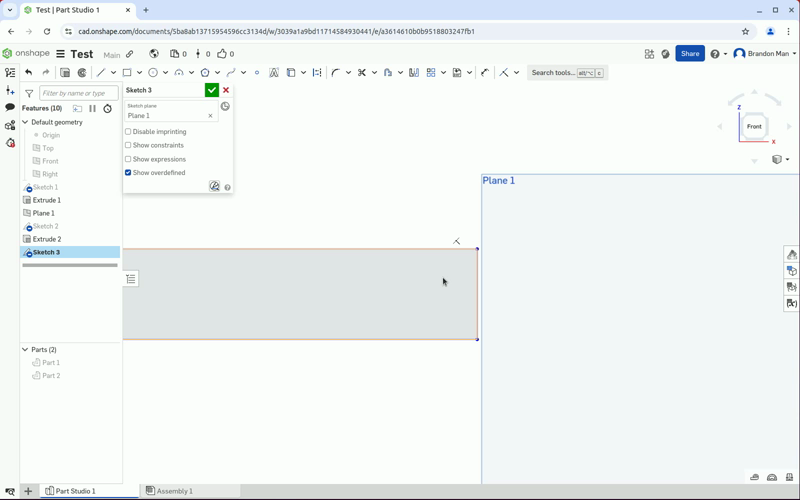
scroll(-6)
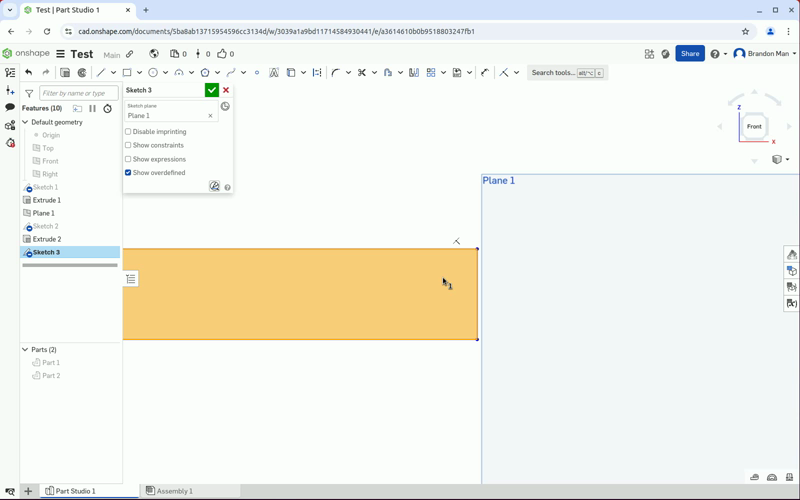
scroll(-6)
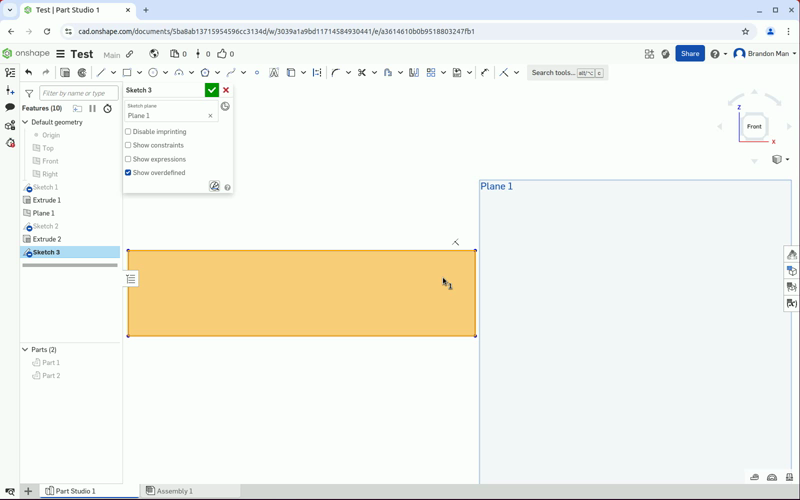
scroll(-6)
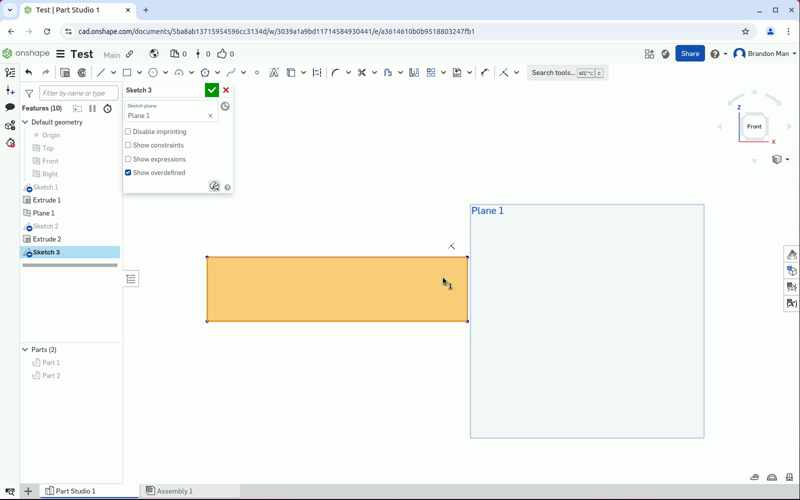
scroll(-6)
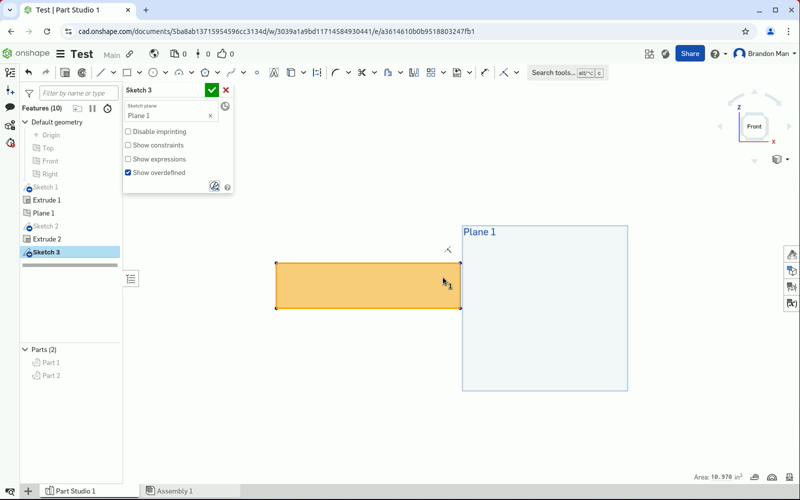
scroll(-6)
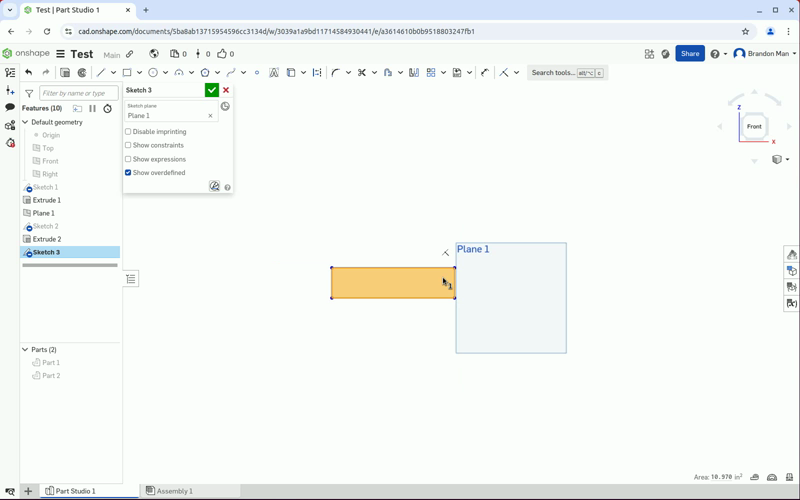
scroll(-6)
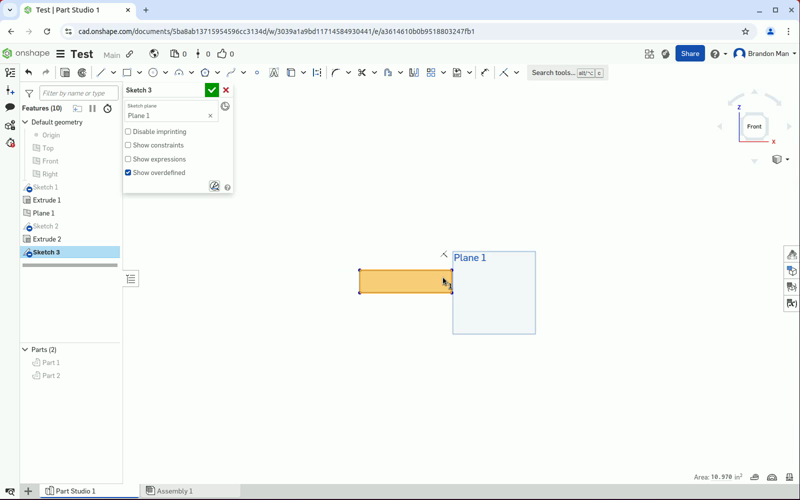
scroll(-6)
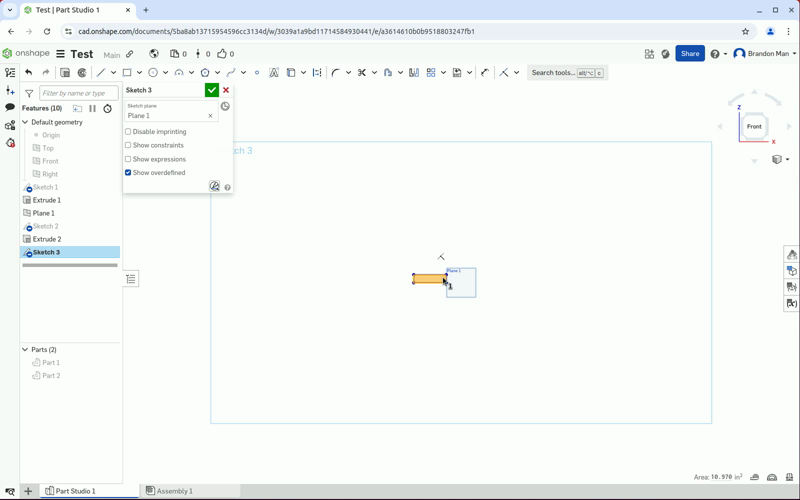
mouse_move(73, 352)
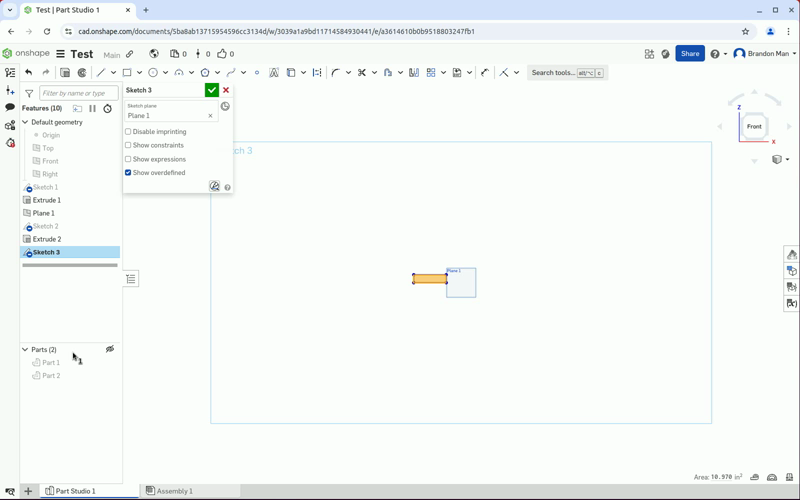
key(shift+y)
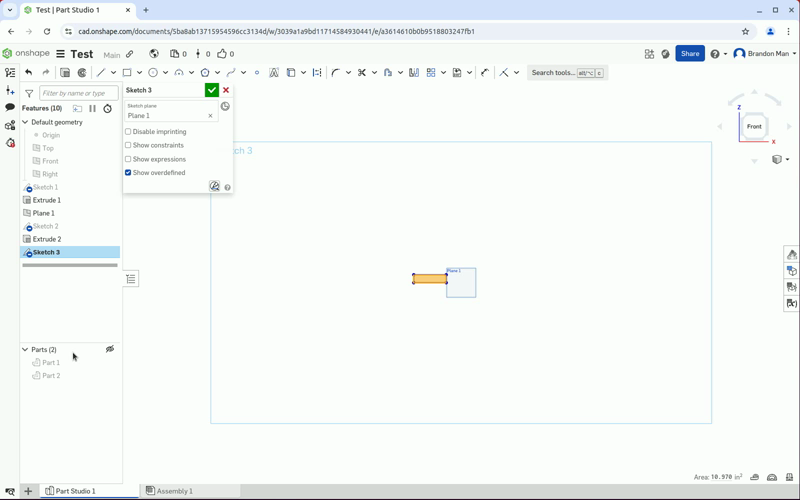
key(shift+e)
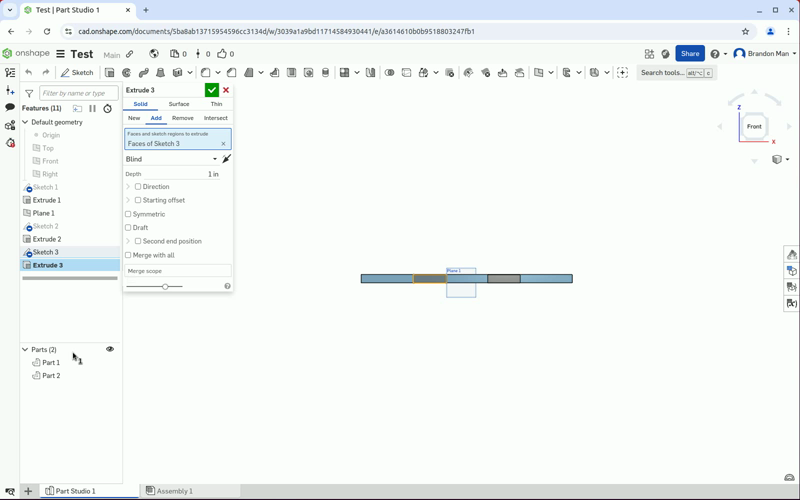
mouse_move(143, 106)
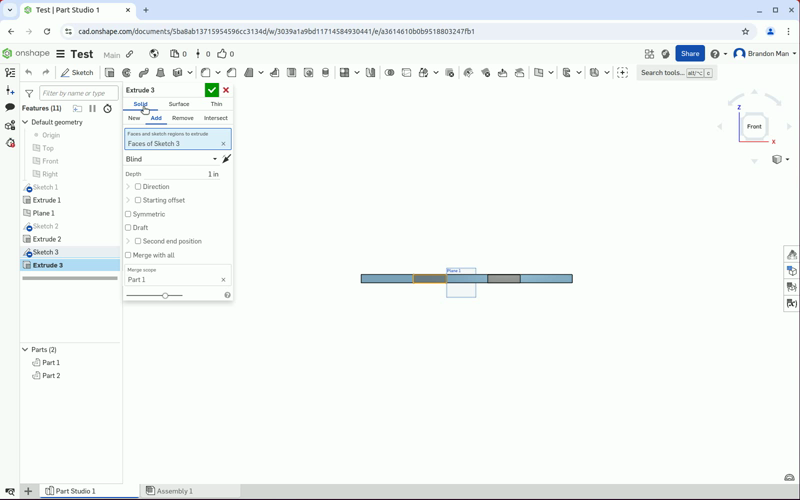
click(143, 106)
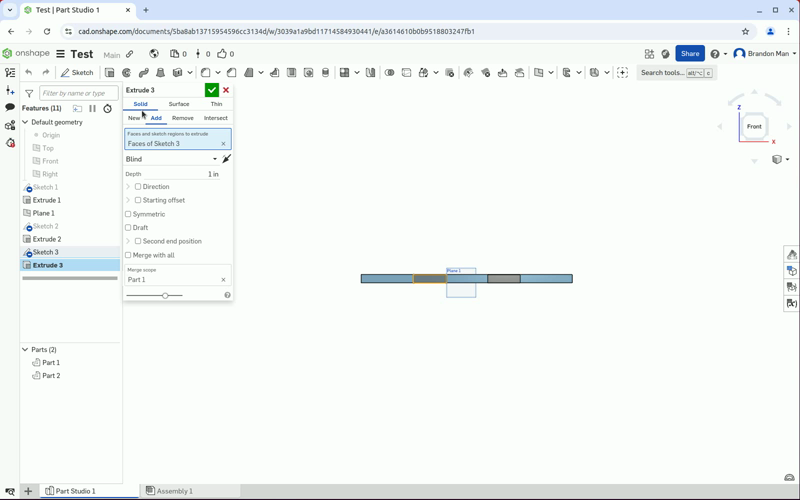
mouse_move(137, 120)
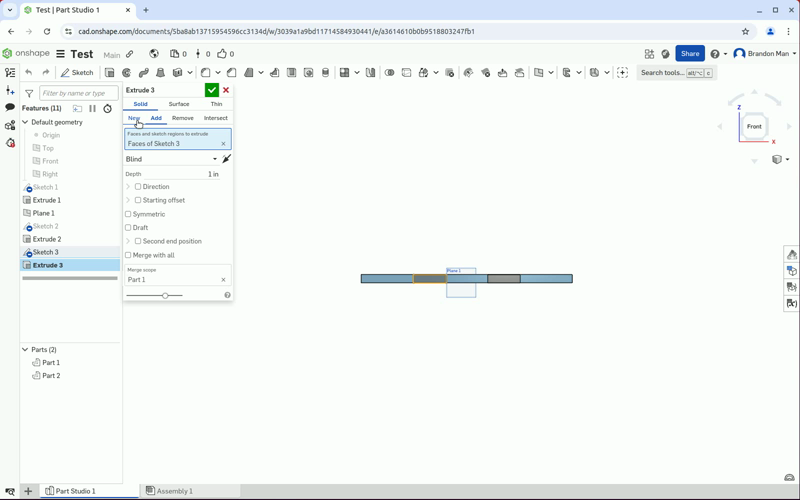
click(137, 120)
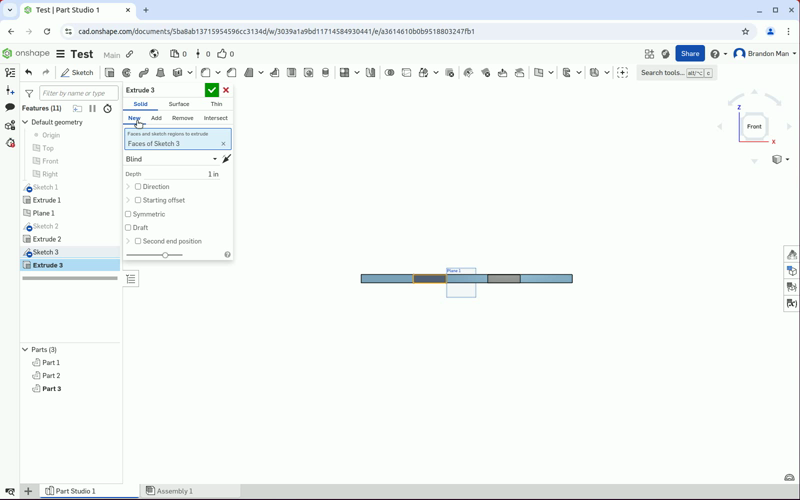
key(tab, 4)
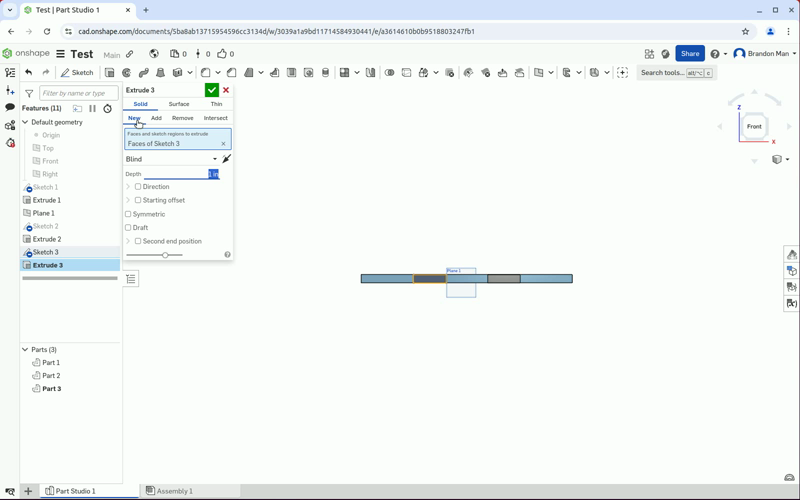
text(1.685)
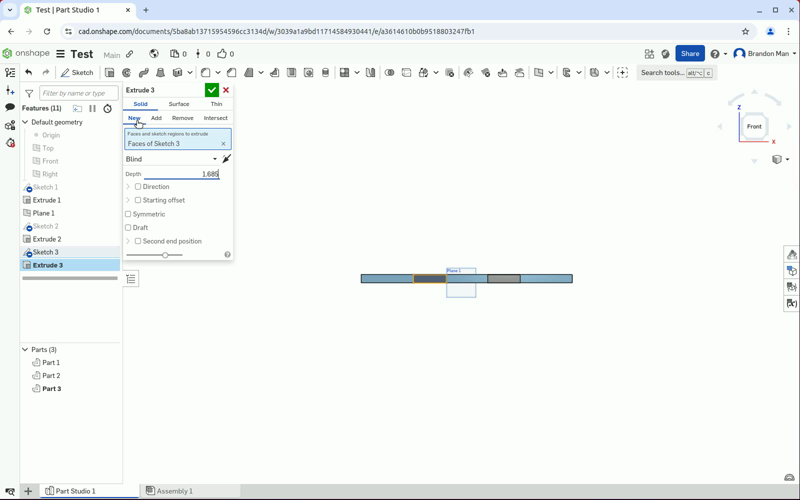
key(enter)
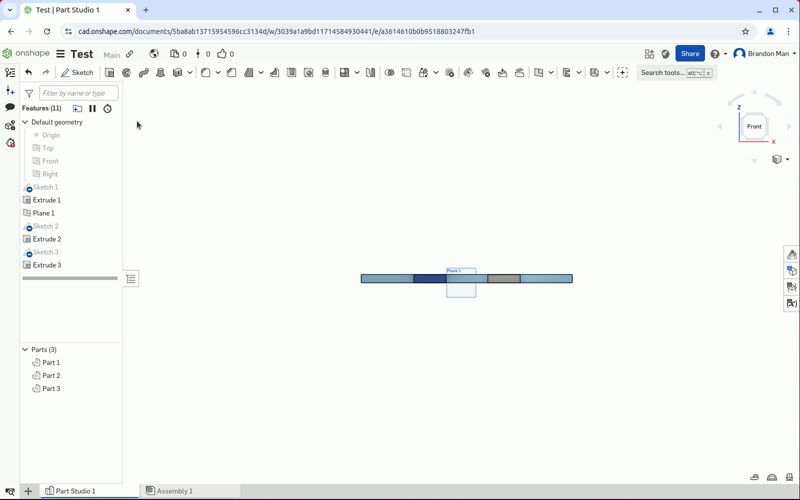
key(shift+h)
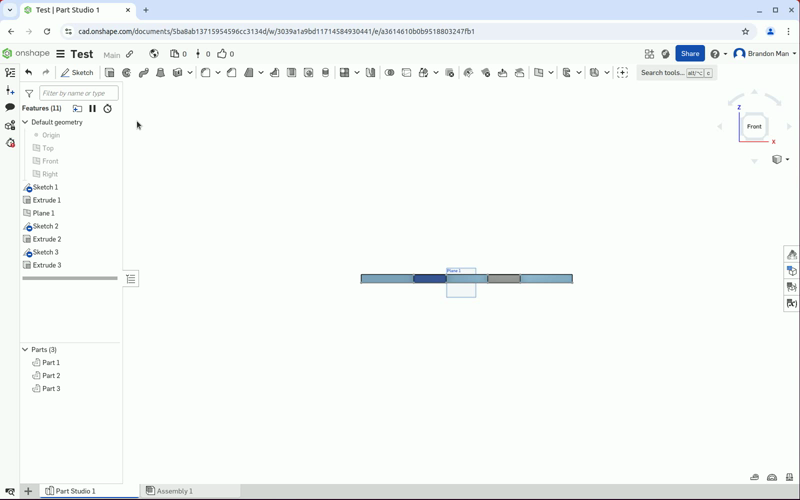
key(shift+h)
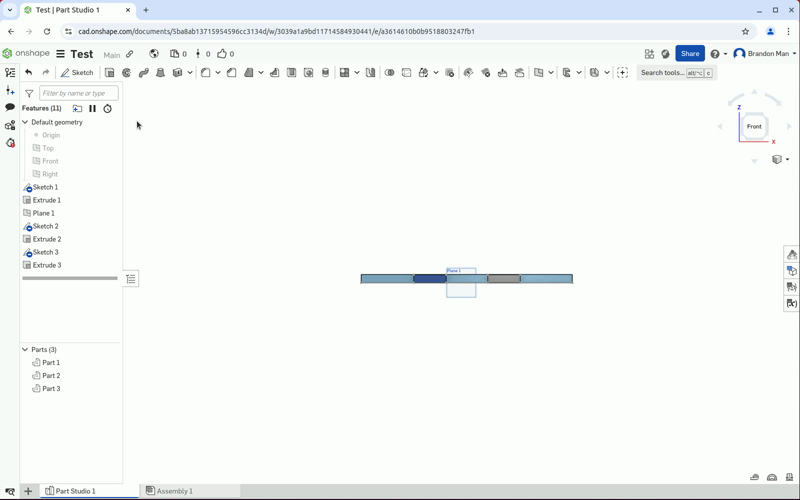
key(shift+7)
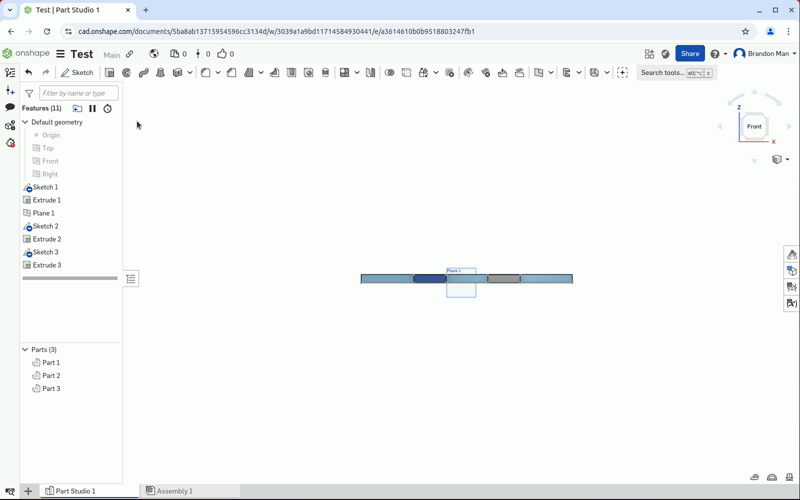
key(left, 2)
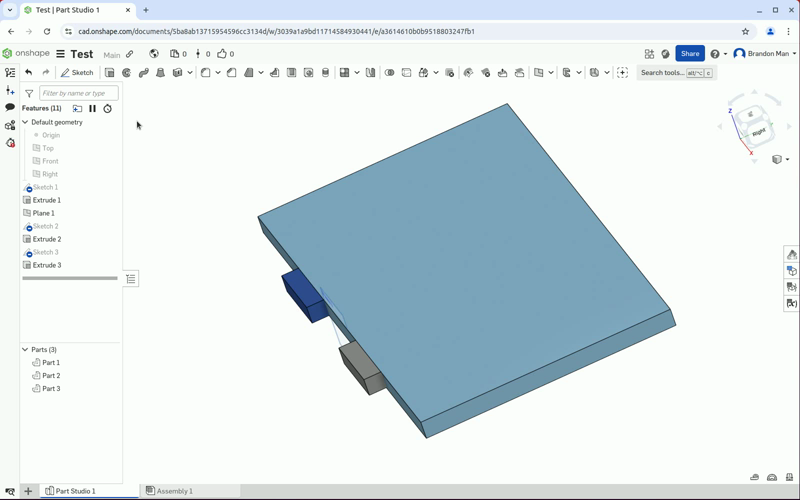
key(down, 2)
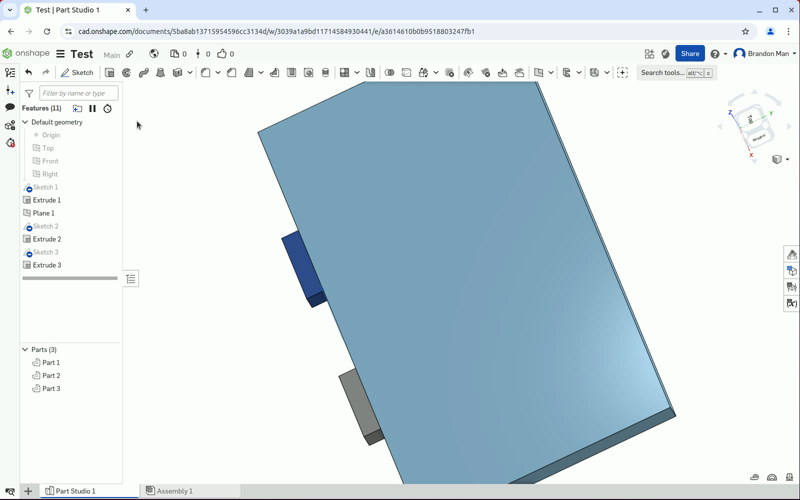
key(up, 2)
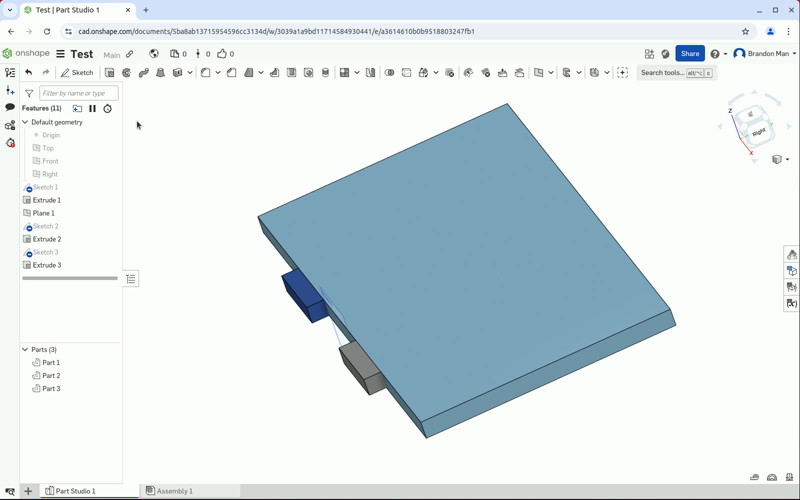
key(right, 2)
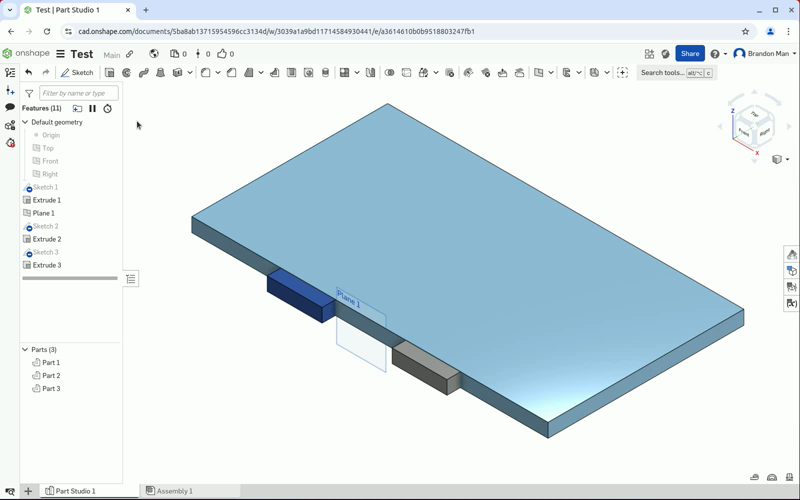
mouse_move(73, 189)
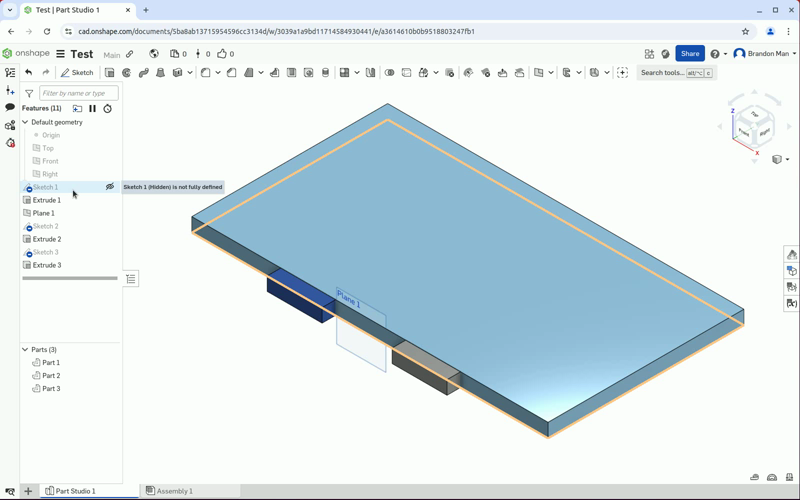
click(73, 189)